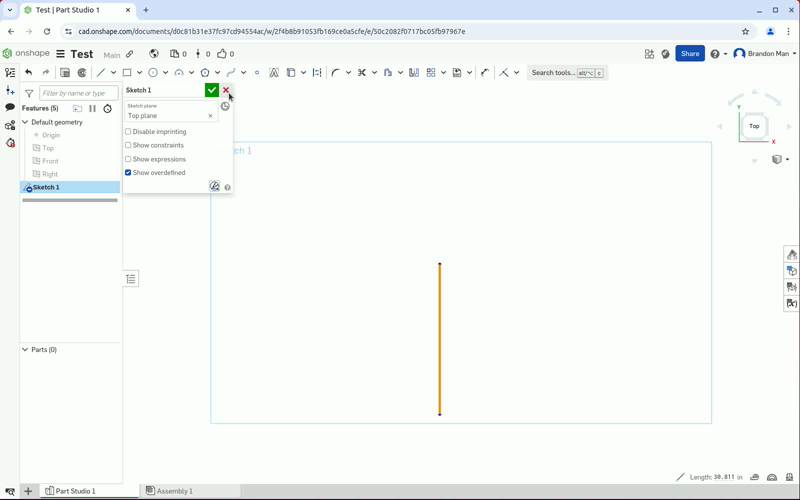
key(shift+h)
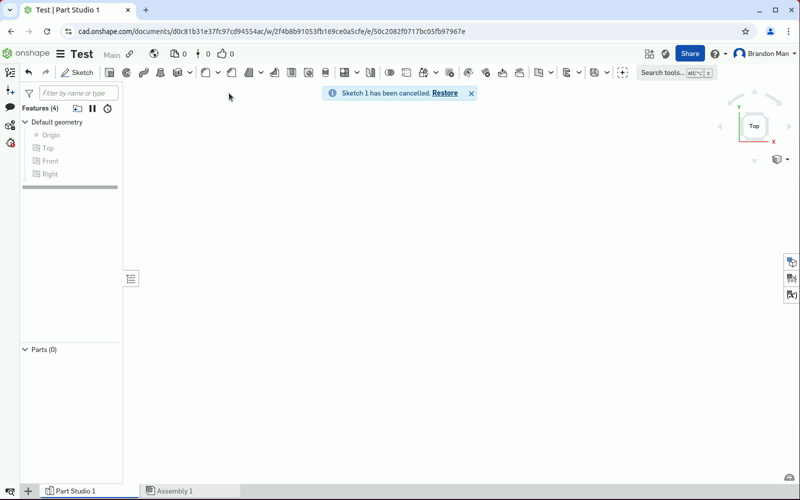
mouse_move(73, 352)
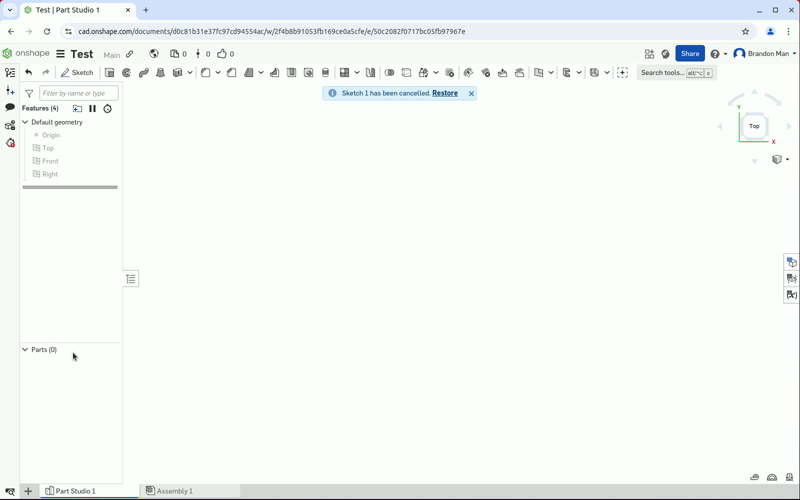
key(y)
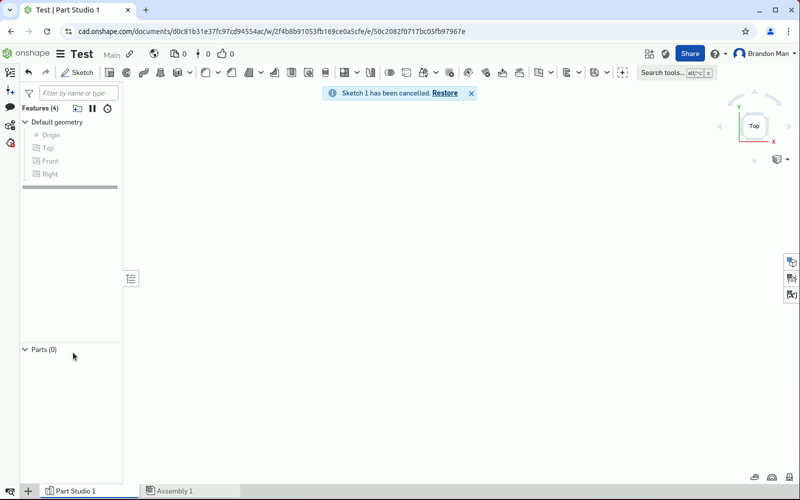
key(shift+p)
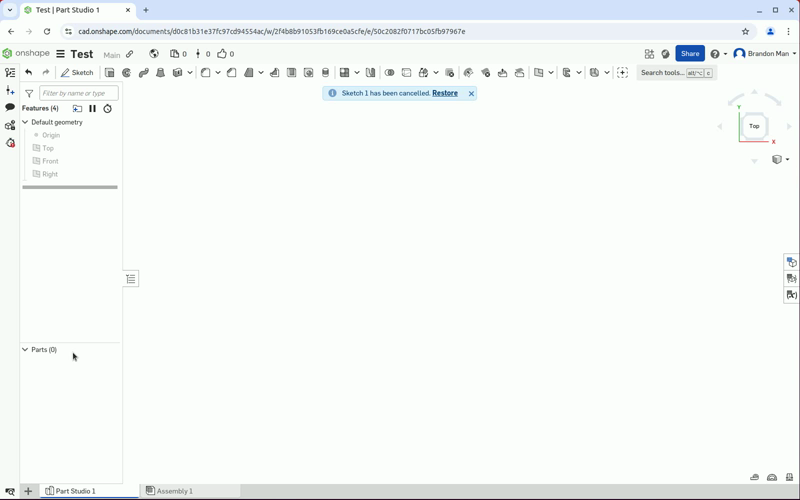
key(space)
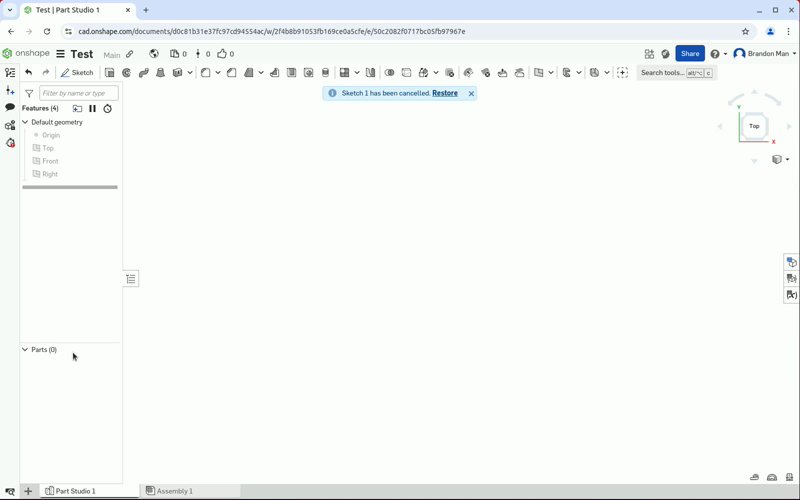
key_down(shift)
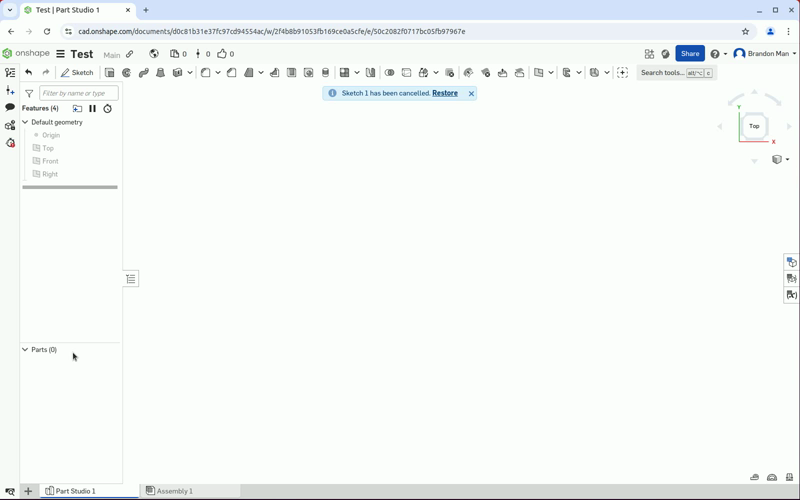
key(up)
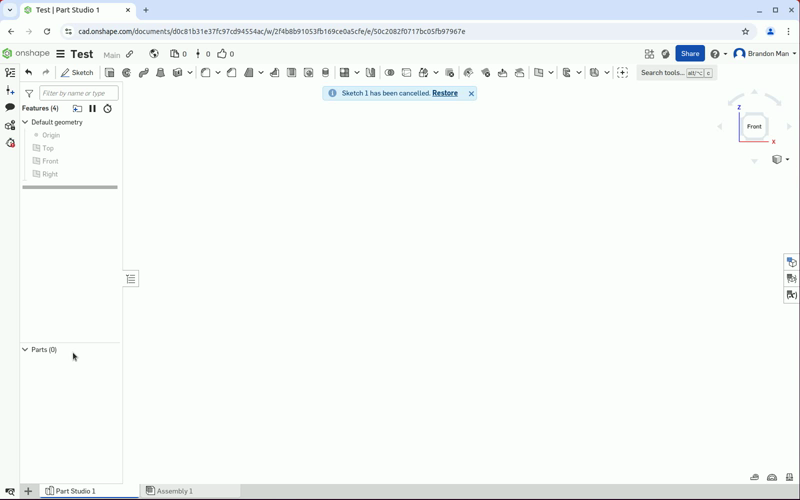
key_up(shift)
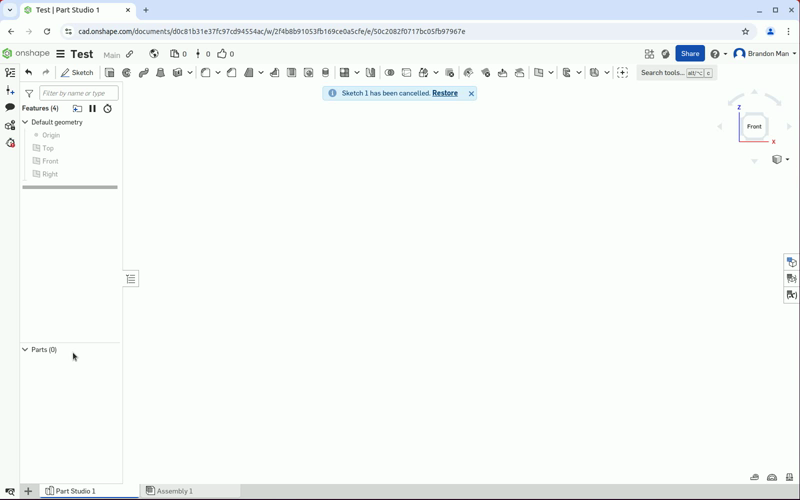
mouse_move(73, 352)
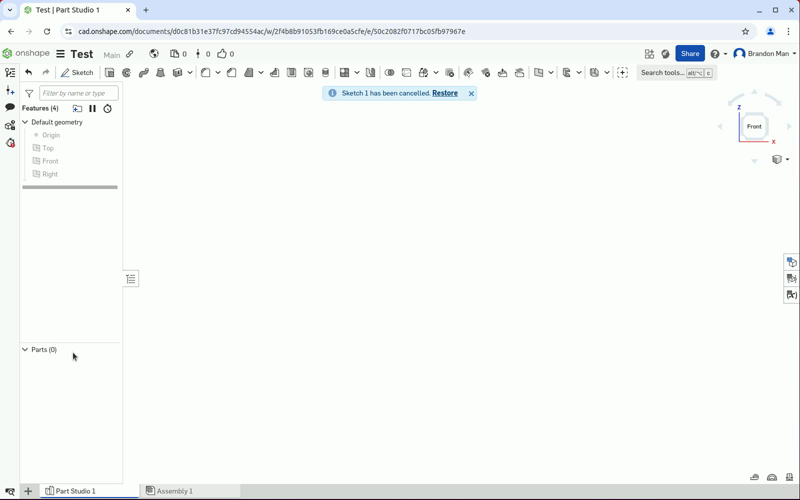
key(shift+y)
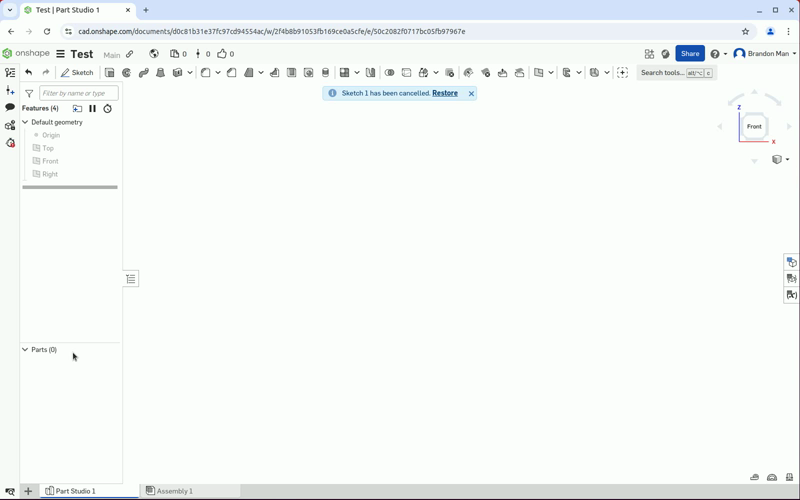
key(shift+s)
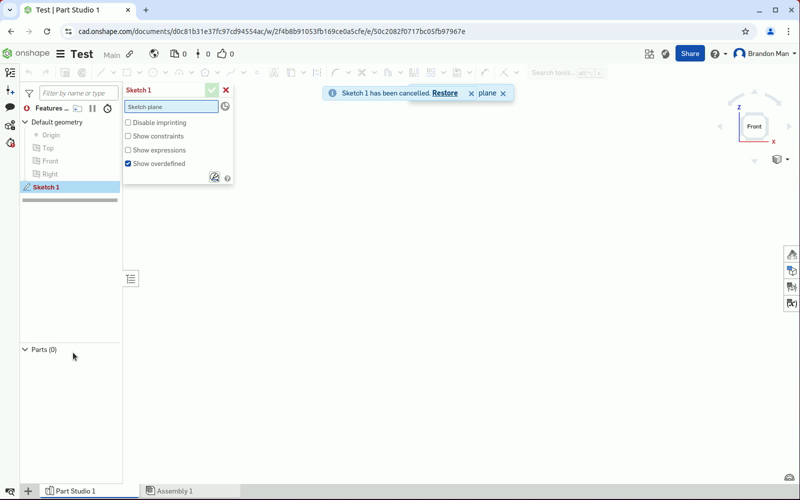
mouse_move(73, 163)
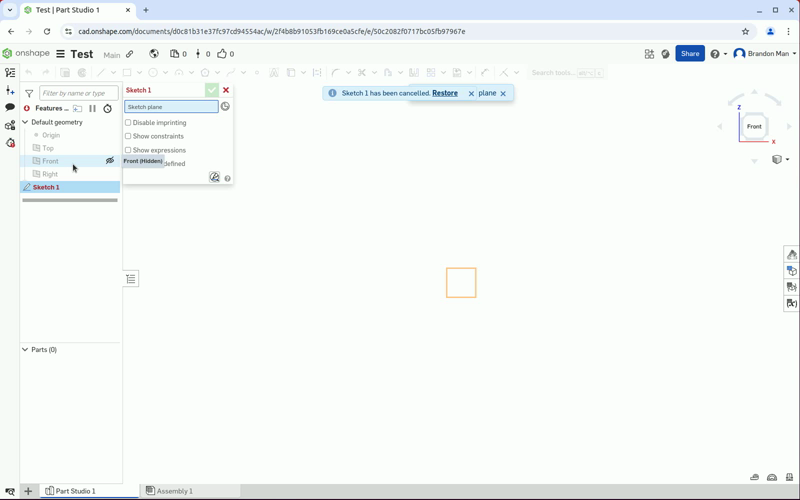
click(73, 163)
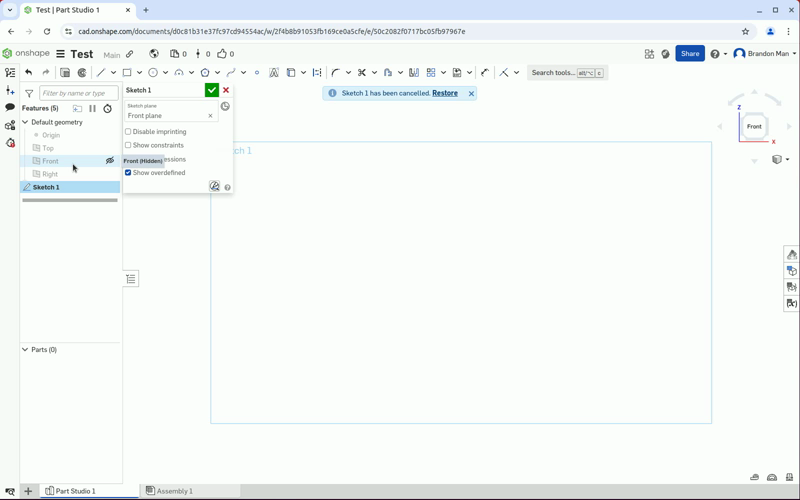
mouse_move(73, 352)
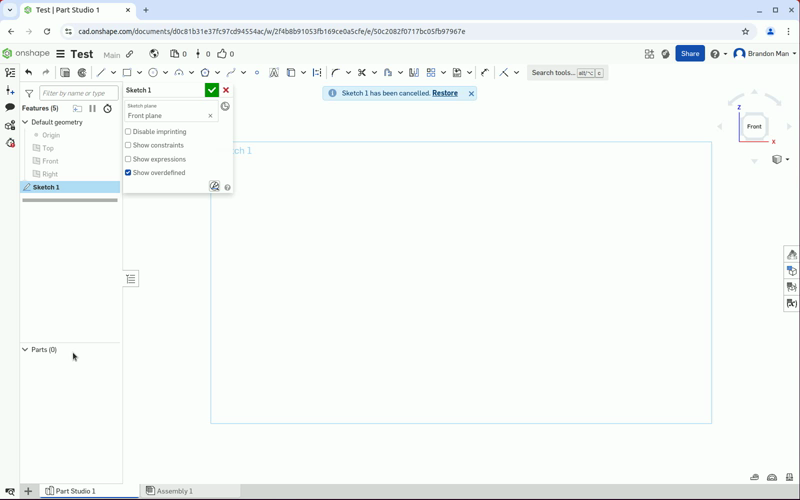
key(y)
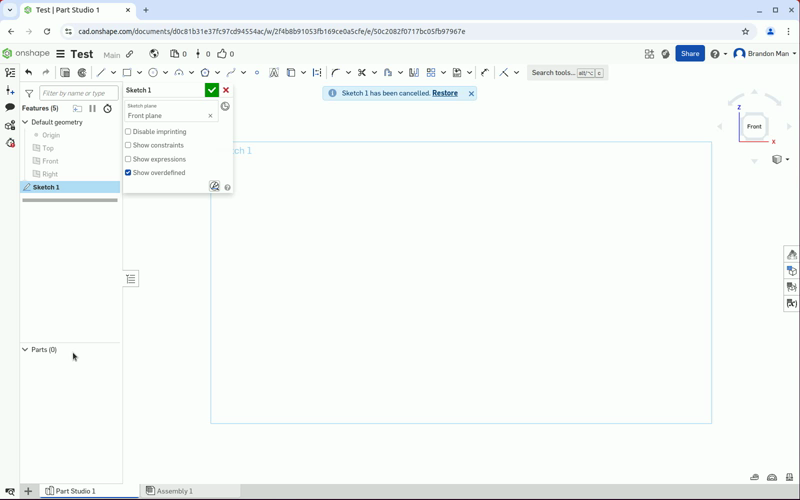
key(l)
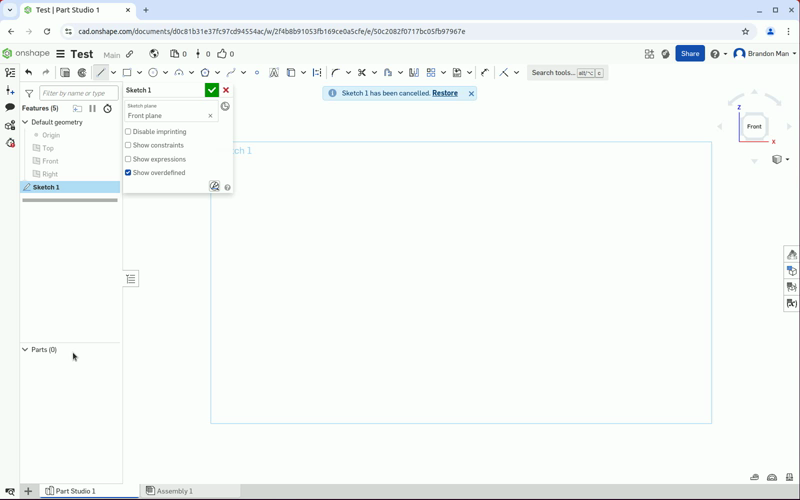
key_down(shift)
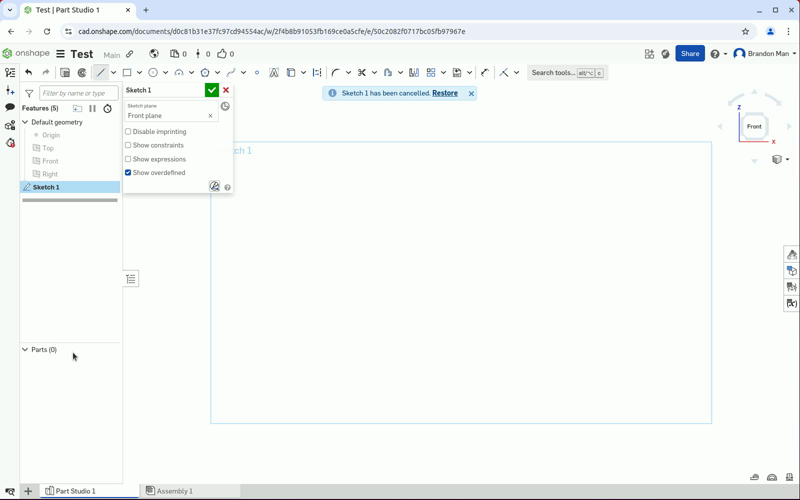
mouse_move(439, 293)
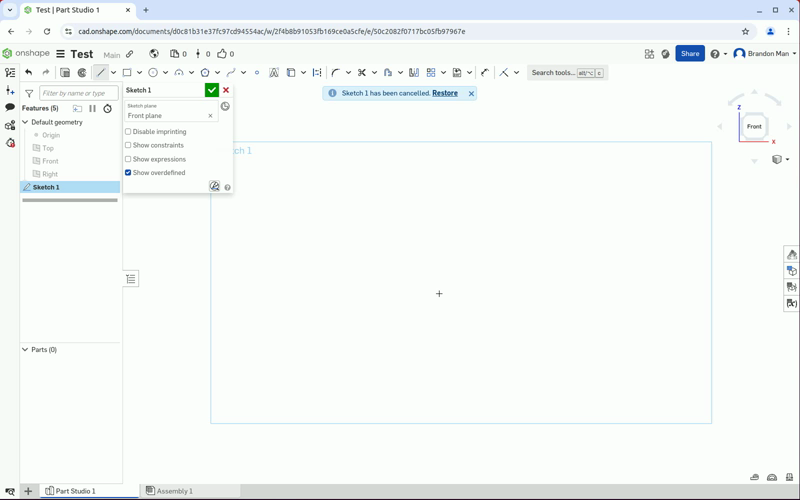
click(439, 293)
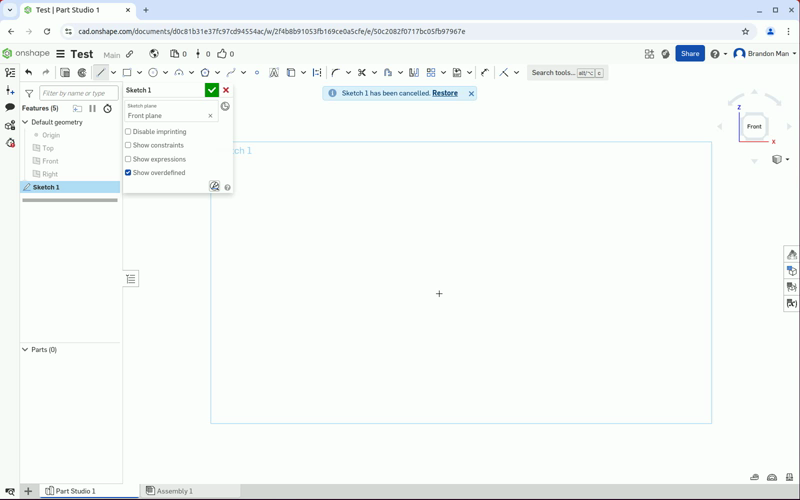
key_up(shift)
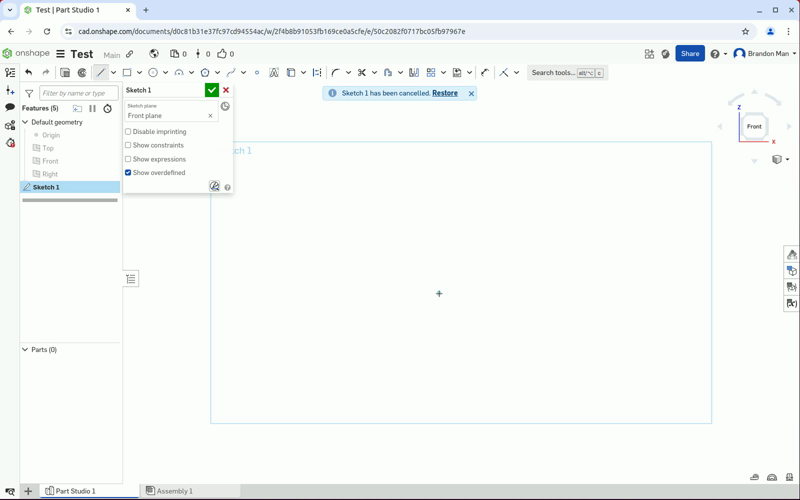
key_down(shift)
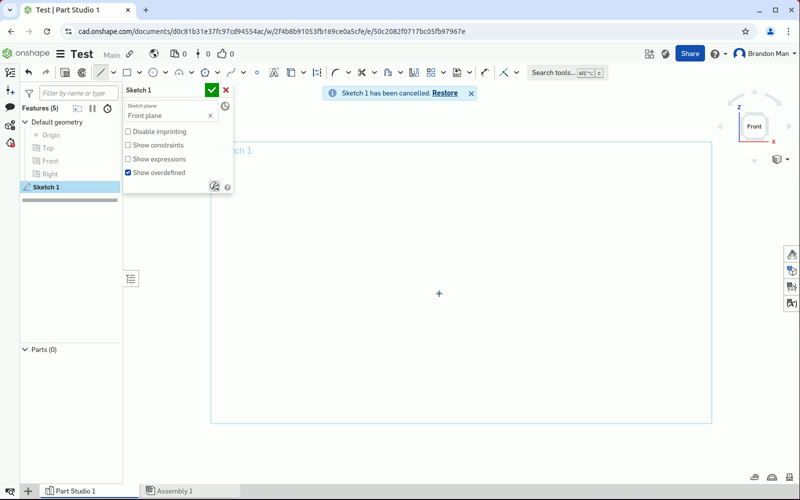
mouse_move(469, 293)
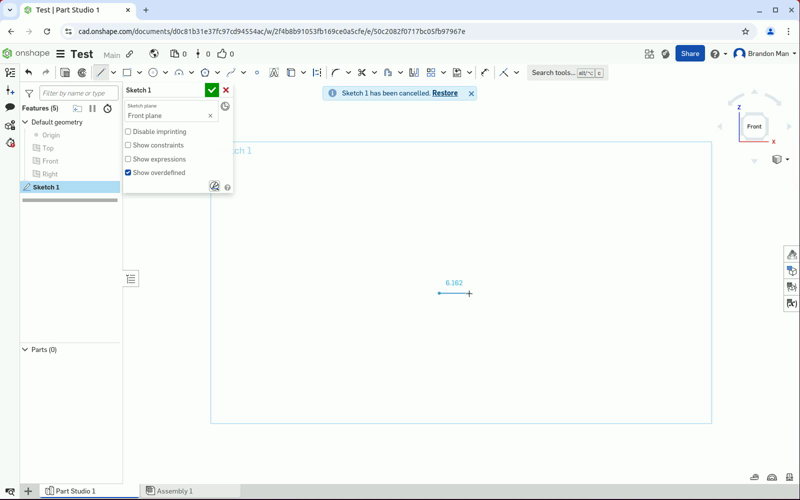
mouse_move(466, 293)
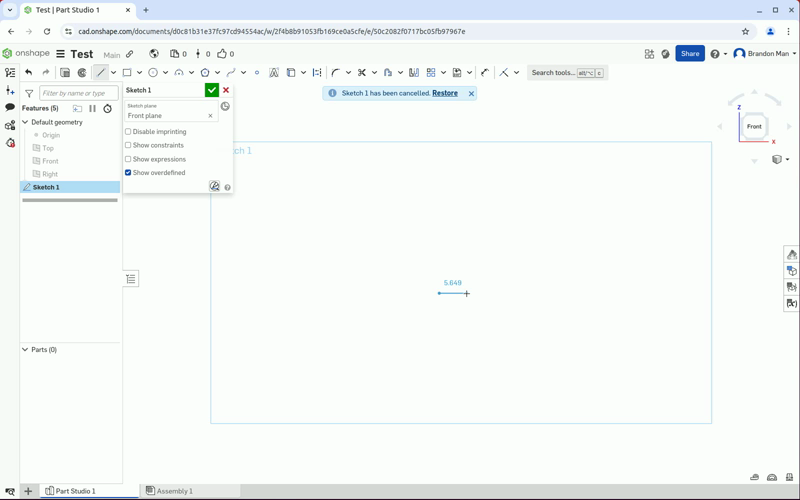
click(466, 293)
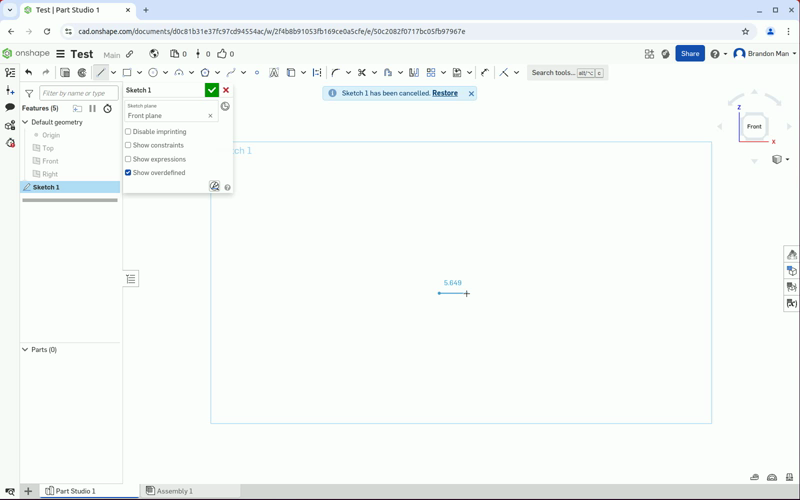
key_up(shift)
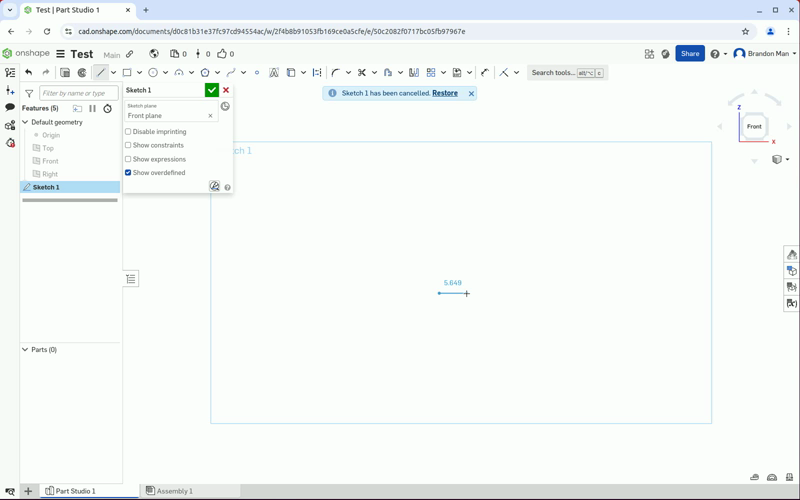
key_down(shift)
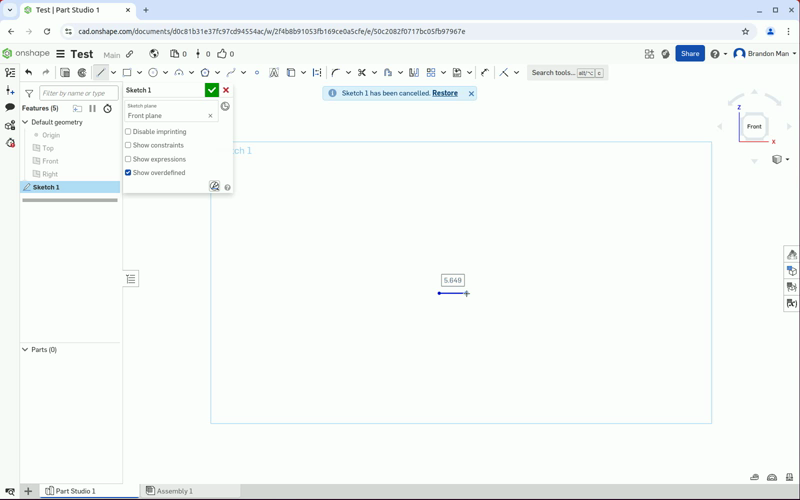
mouse_move(496, 293)
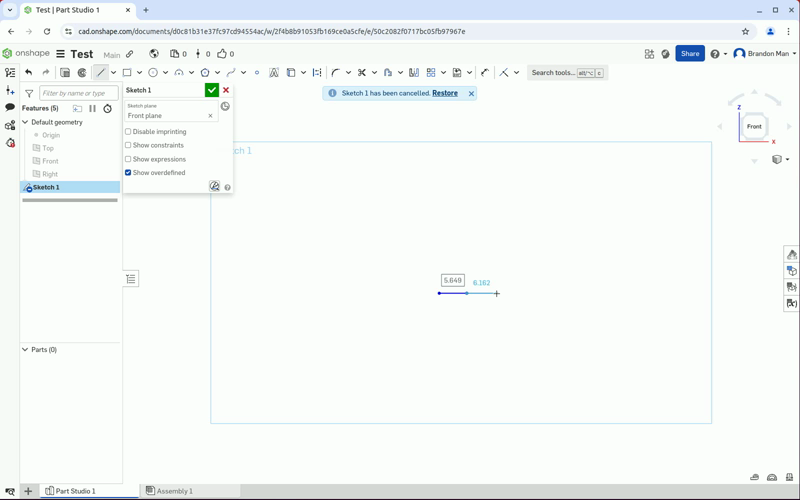
mouse_move(471, 279)
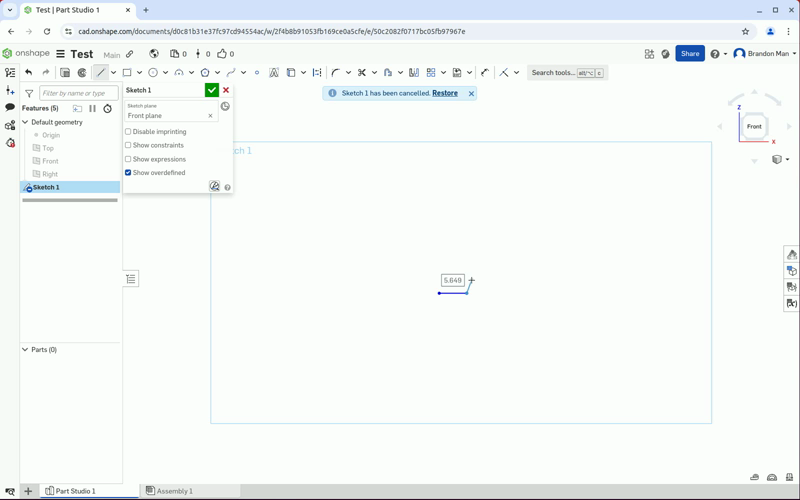
click(471, 279)
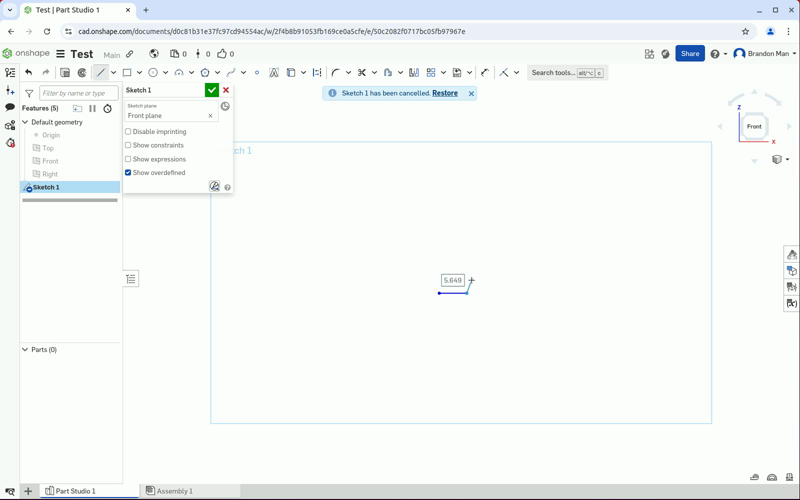
key_up(shift)
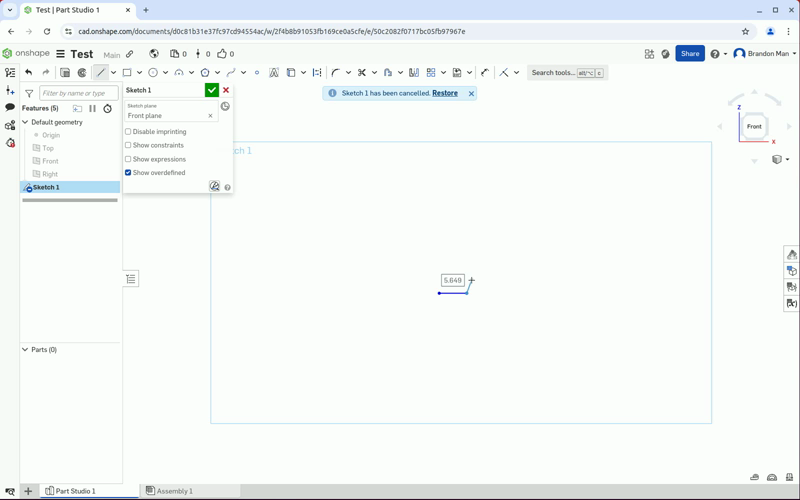
key_down(shift)
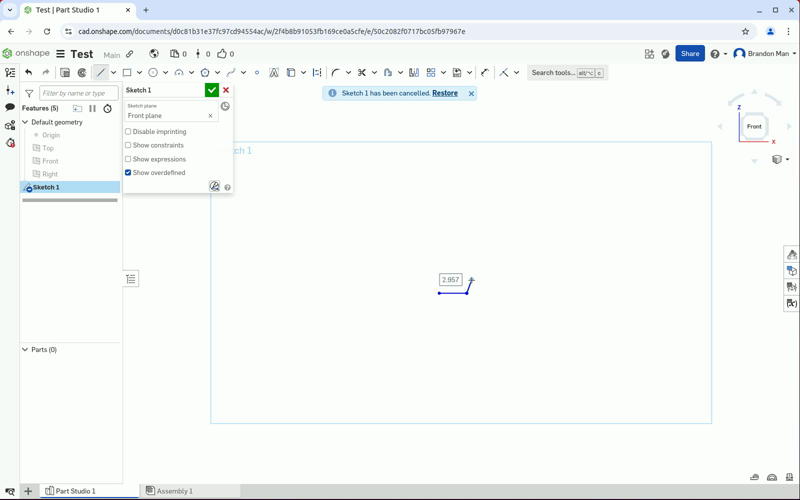
mouse_move(501, 279)
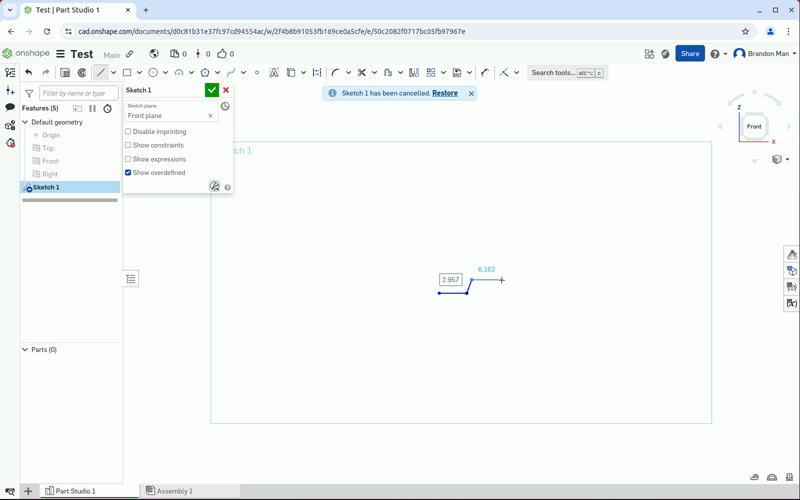
mouse_move(477, 279)
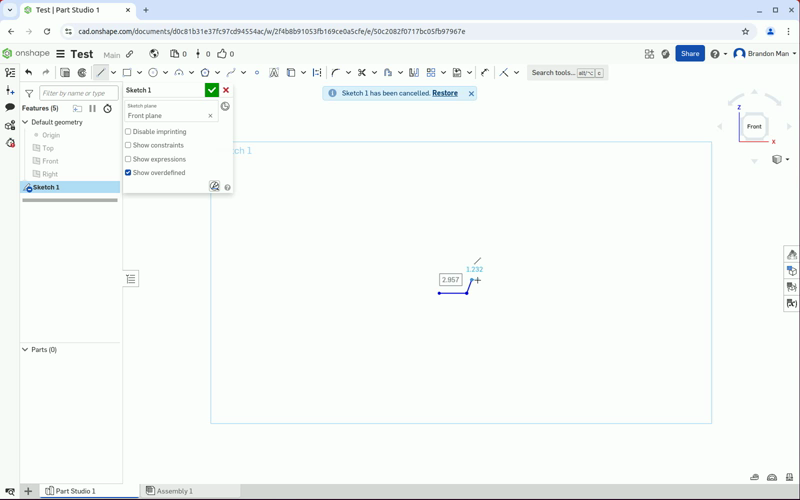
scroll(6)
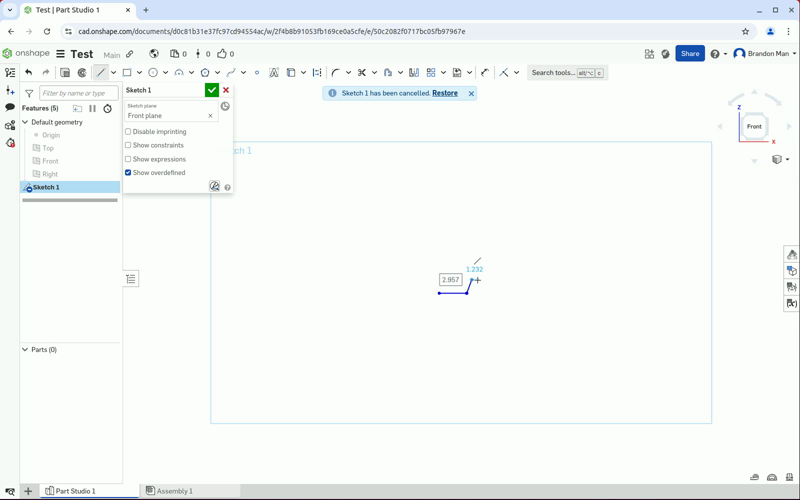
scroll(6)
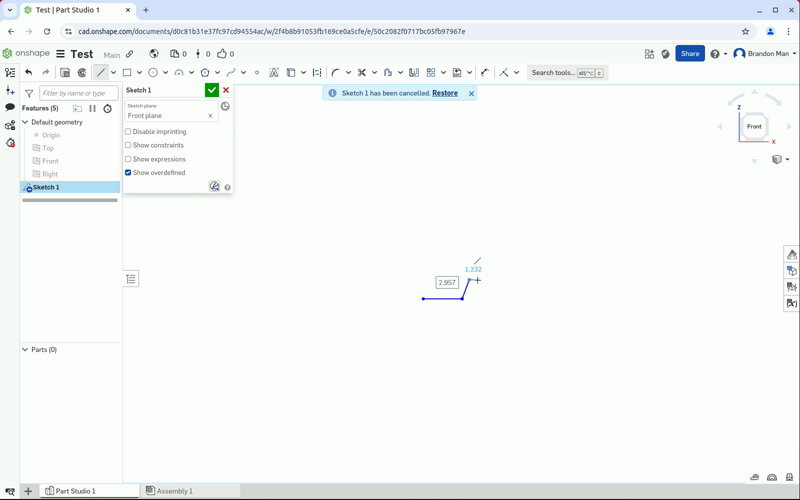
scroll(6)
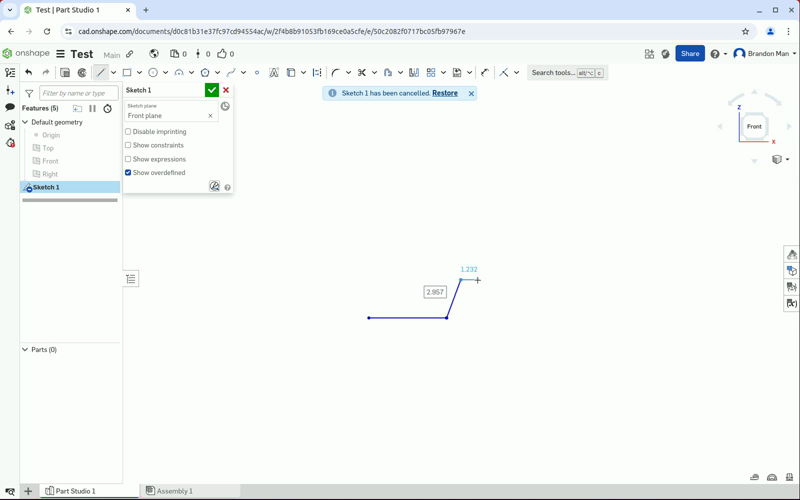
scroll(6)
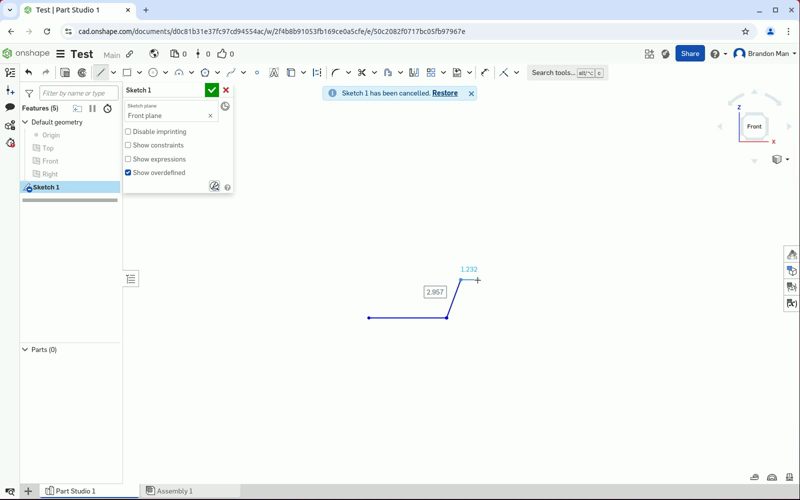
scroll(6)
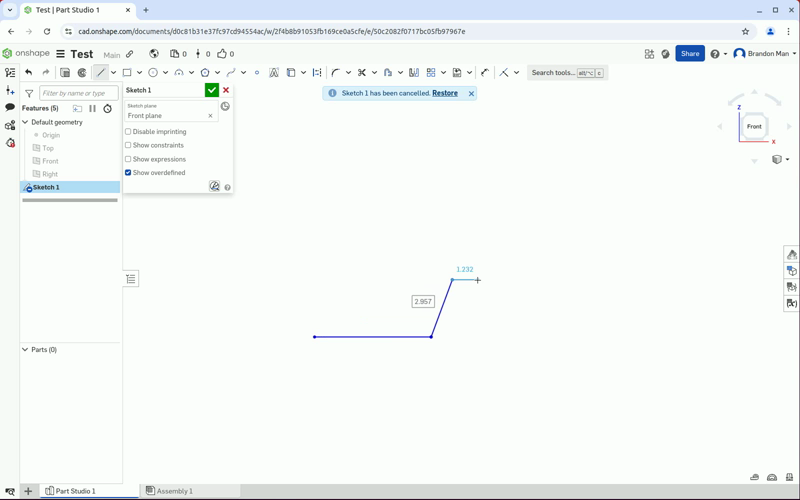
scroll(6)
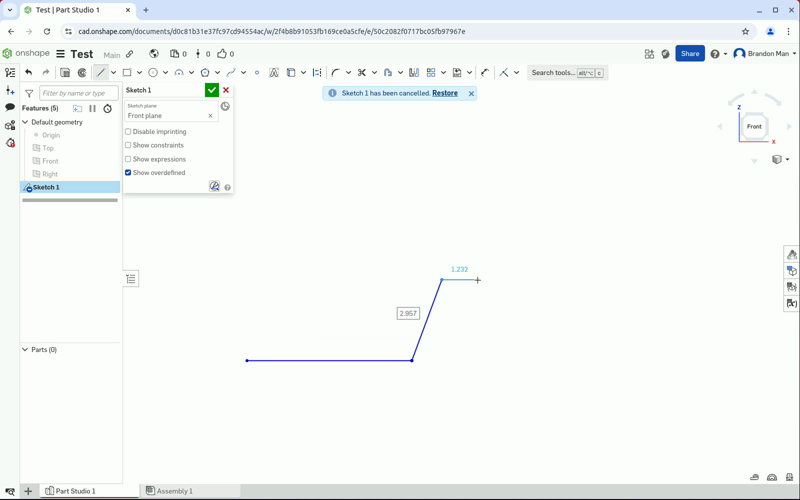
scroll(6)
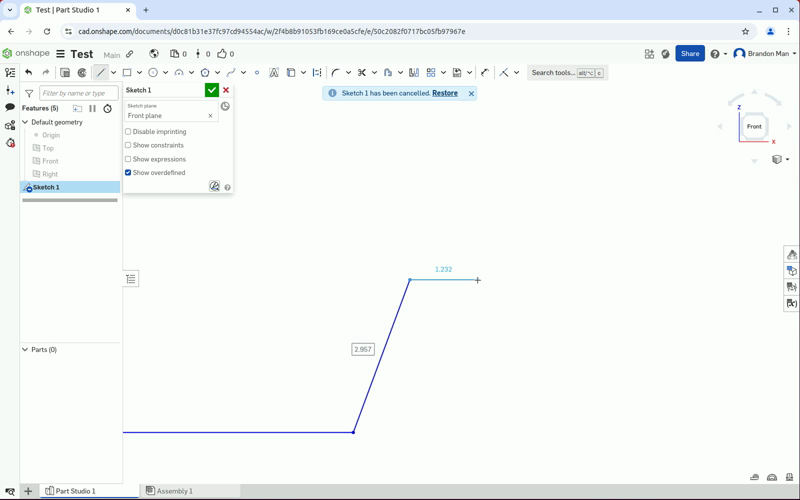
click(477, 279)
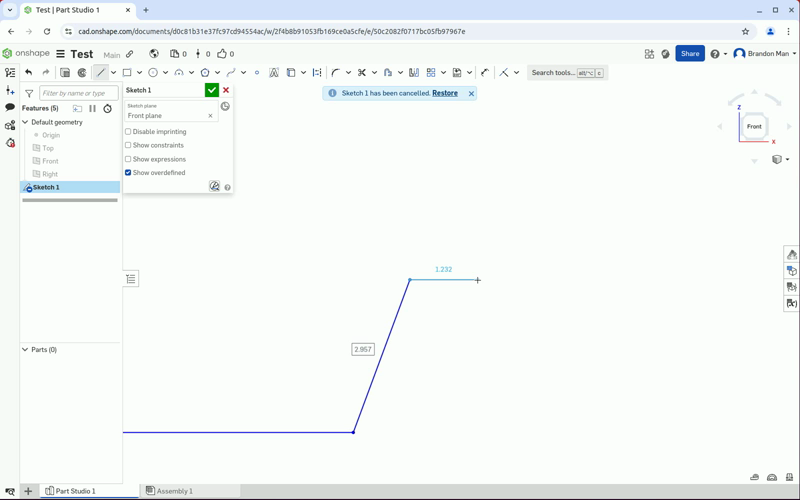
scroll(-6)
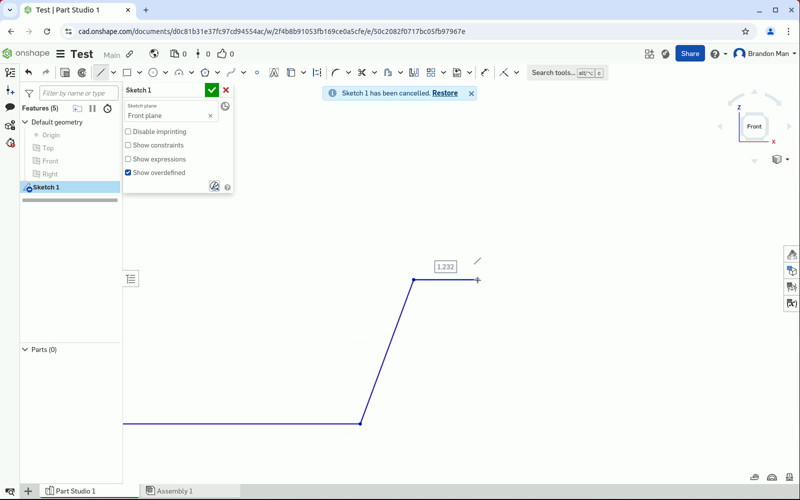
scroll(-6)
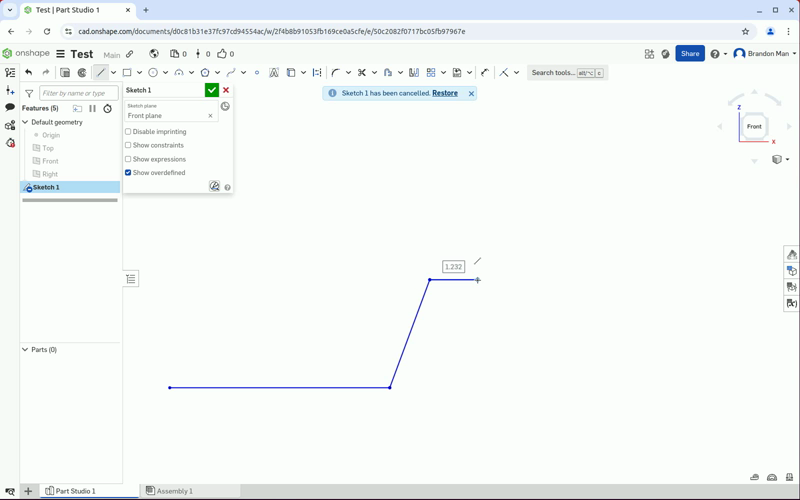
scroll(-6)
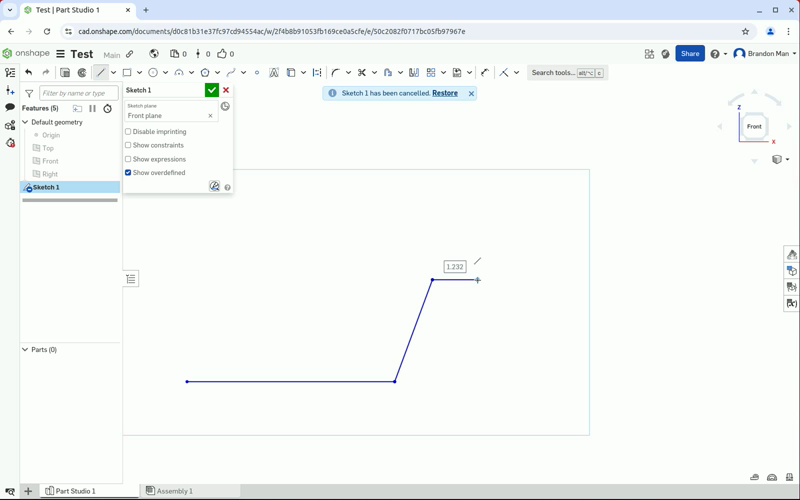
scroll(-6)
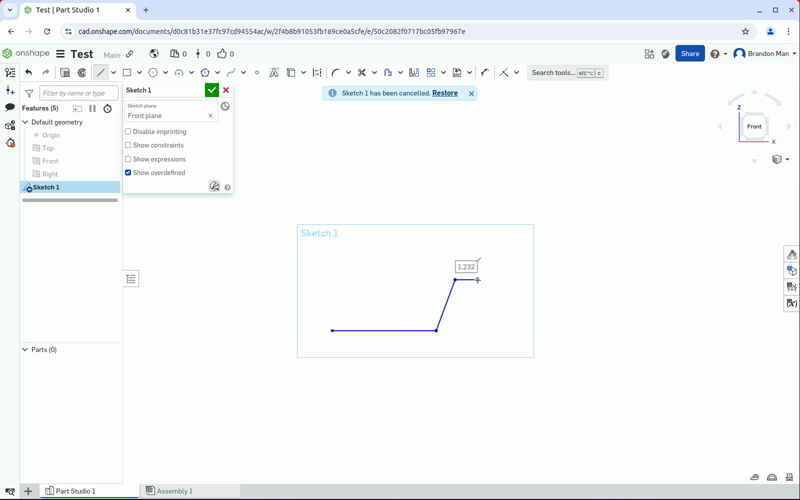
scroll(-6)
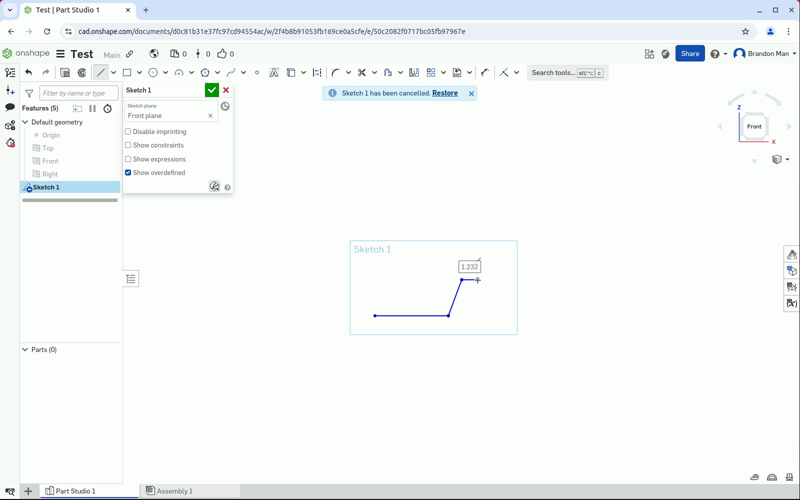
scroll(-6)
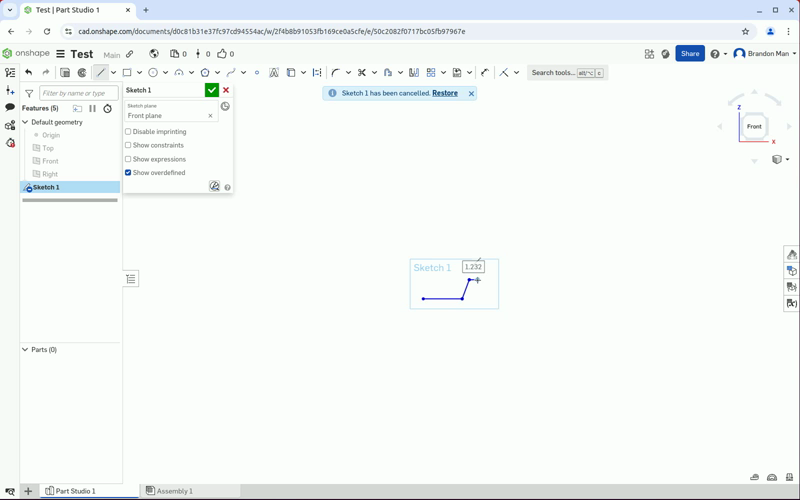
scroll(-6)
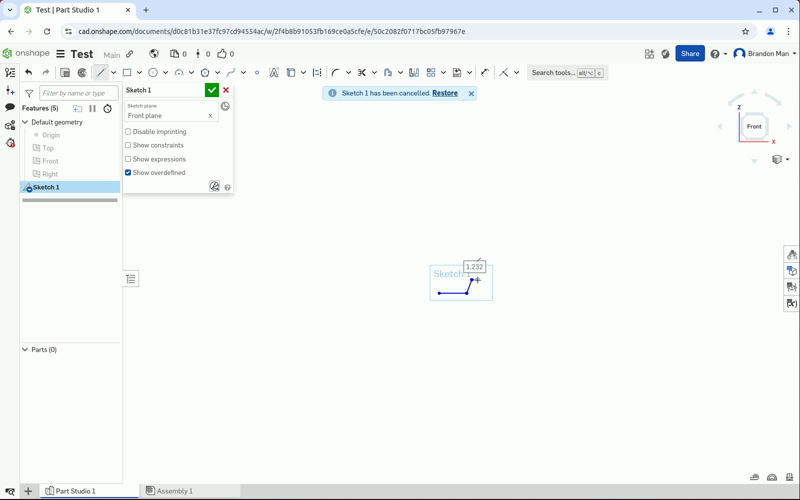
key_up(shift)
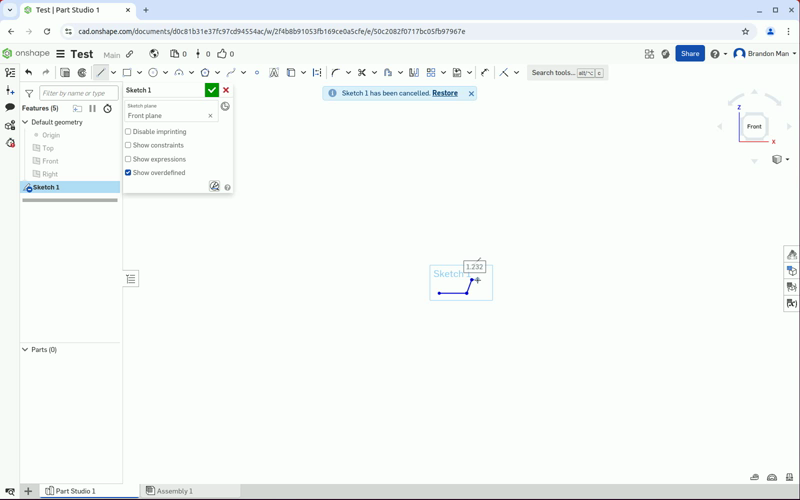
key_down(shift)
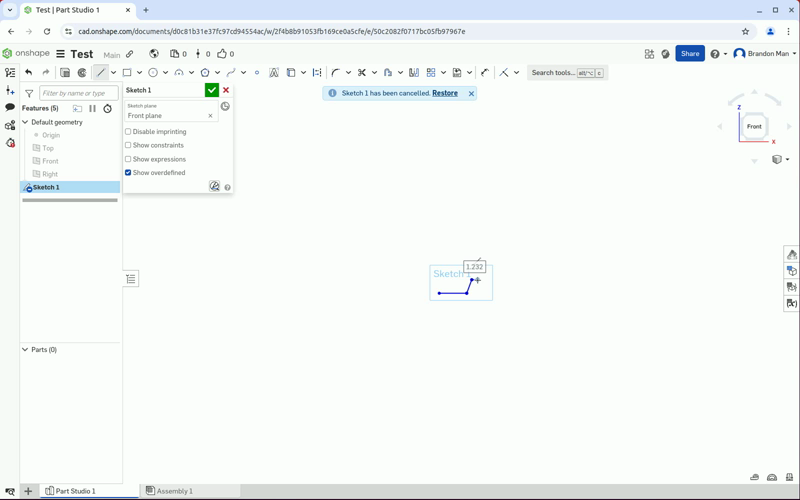
mouse_move(507, 279)
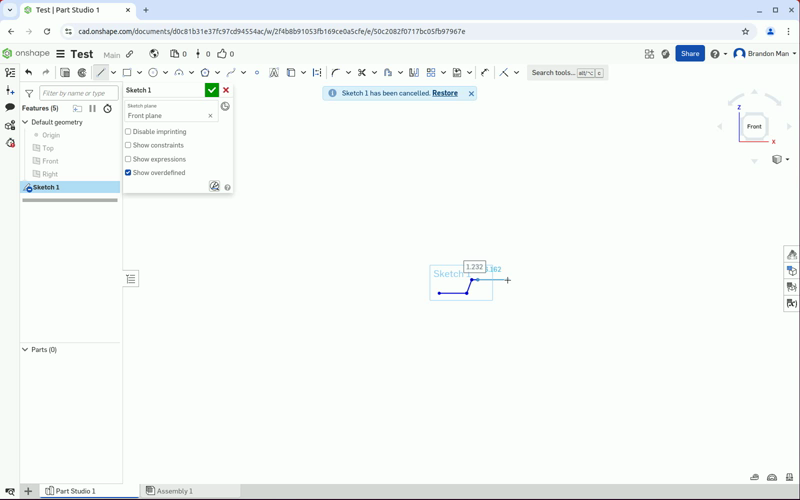
mouse_move(472, 293)
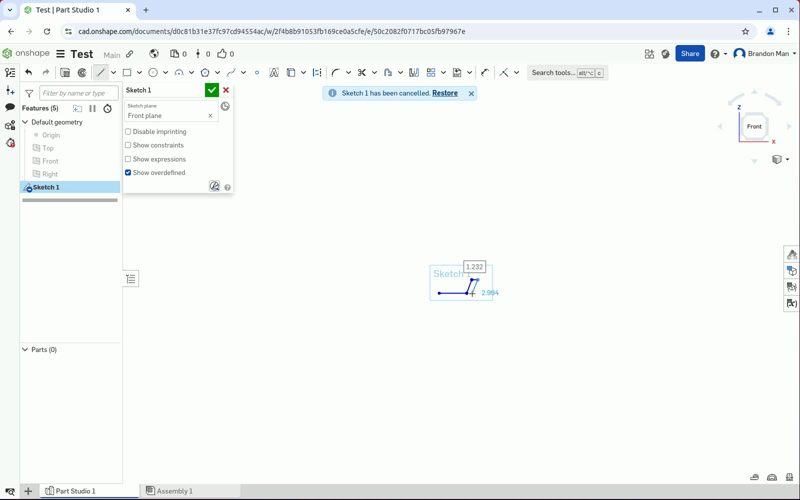
click(472, 293)
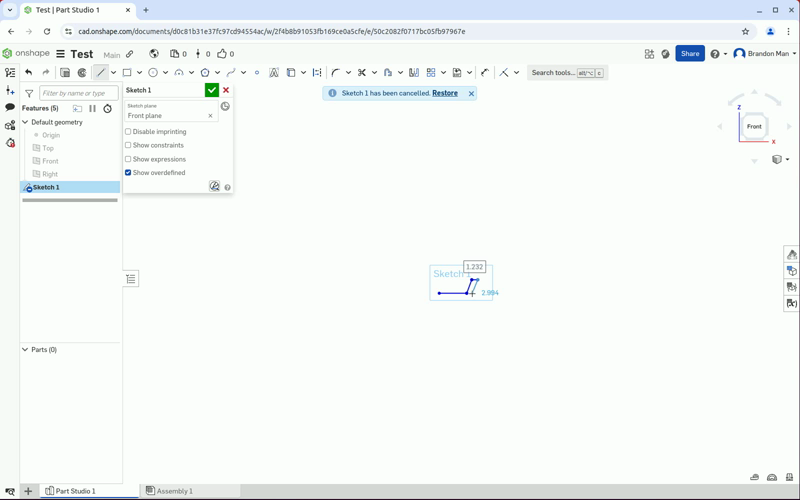
key_up(shift)
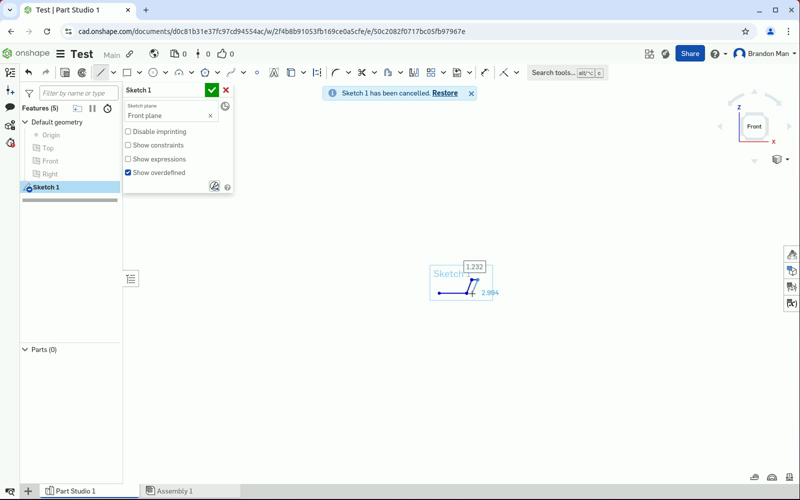
key_down(shift)
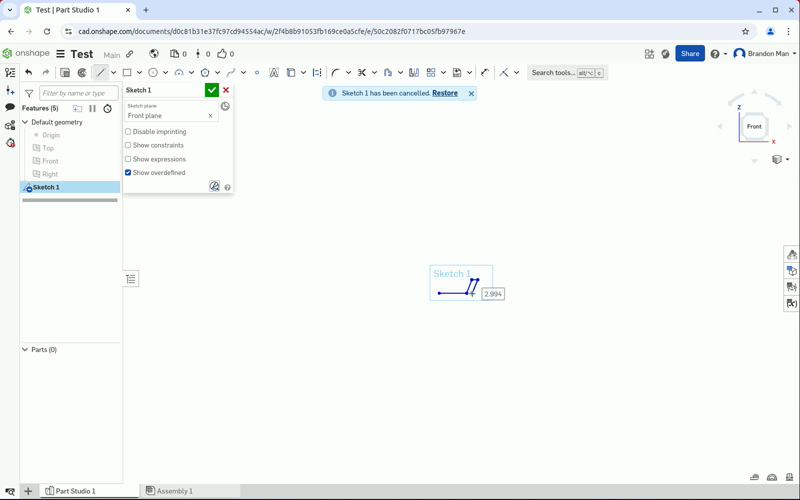
mouse_move(502, 293)
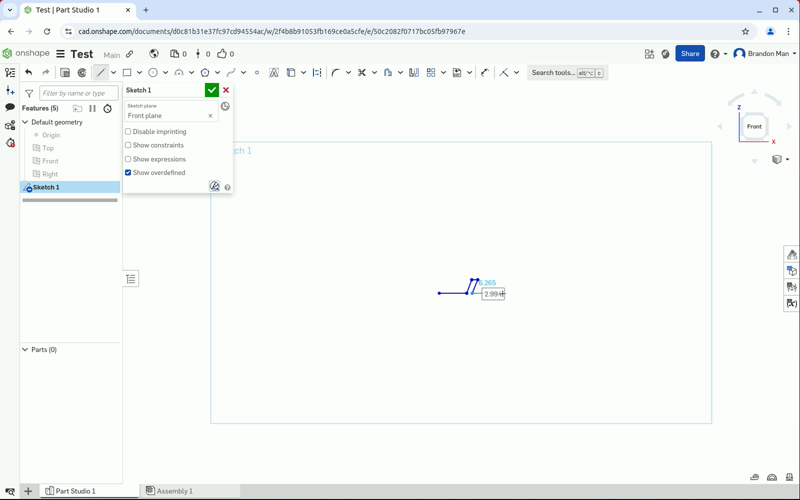
mouse_move(482, 293)
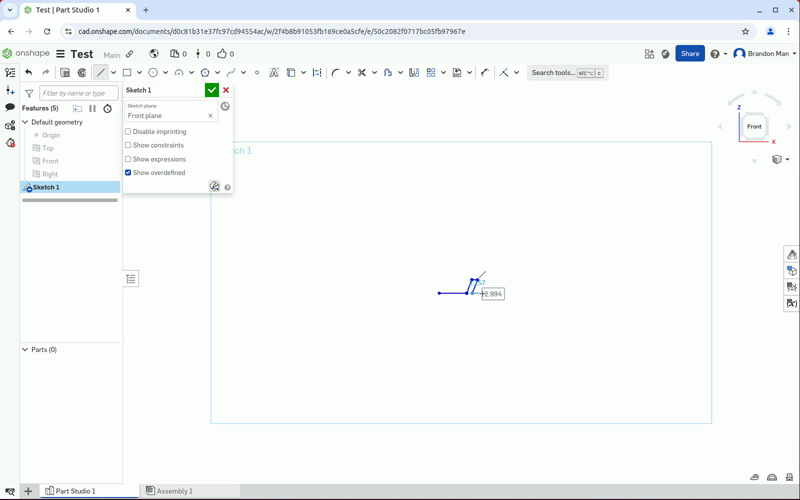
click(482, 293)
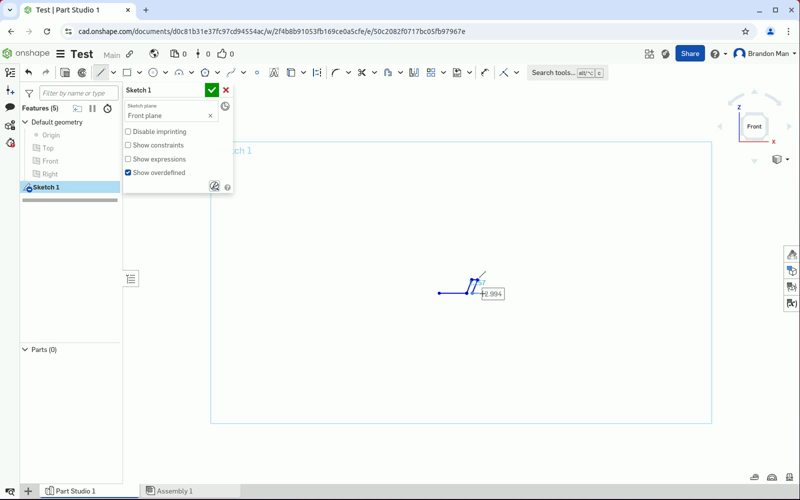
key_up(shift)
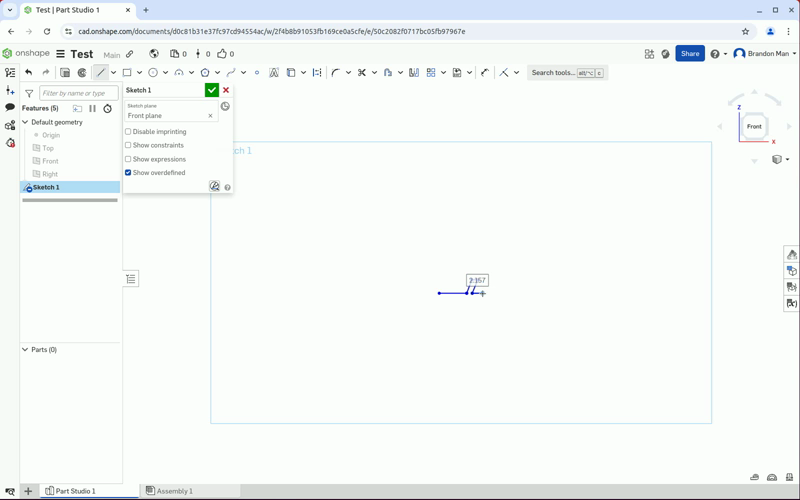
key_down(shift)
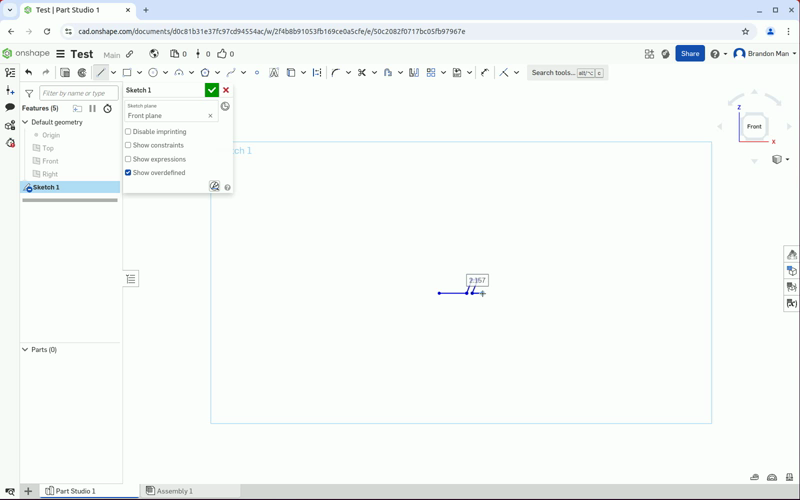
mouse_move(512, 293)
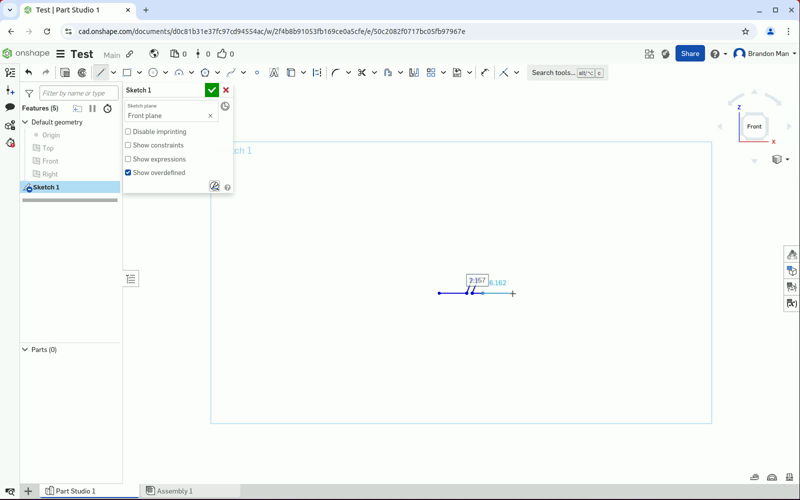
mouse_move(482, 271)
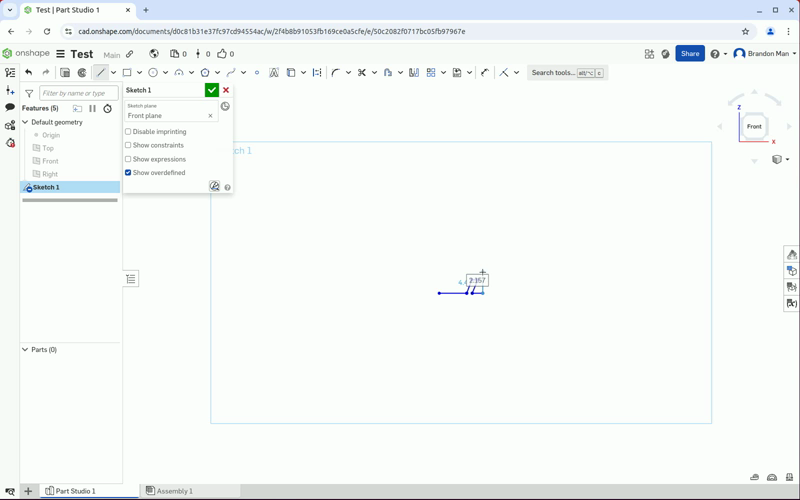
click(482, 271)
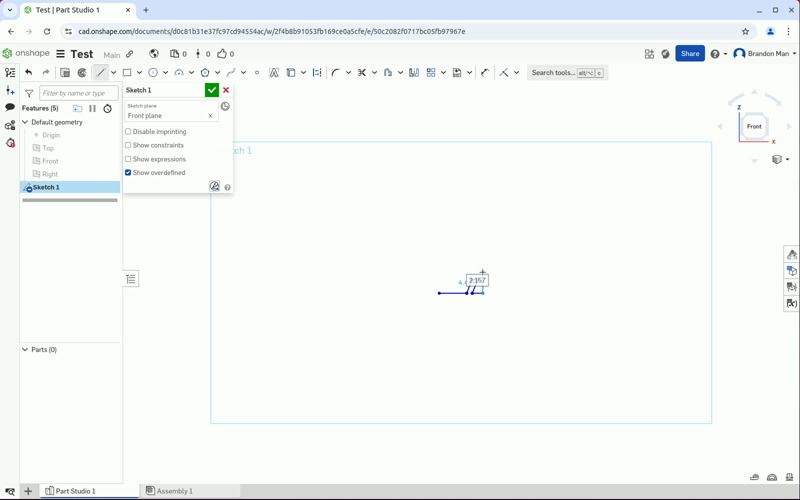
key_up(shift)
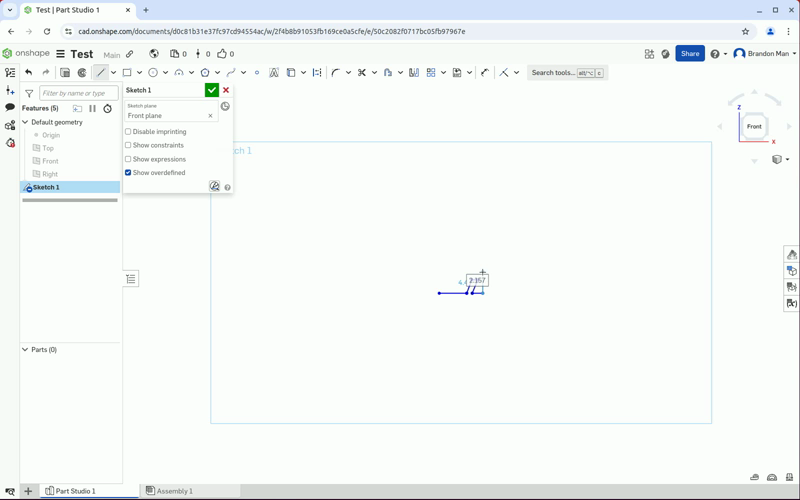
key_down(shift)
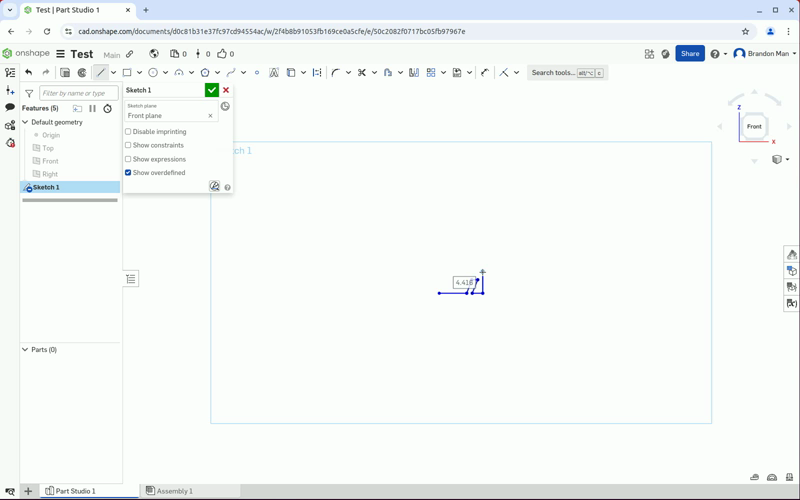
mouse_move(512, 271)
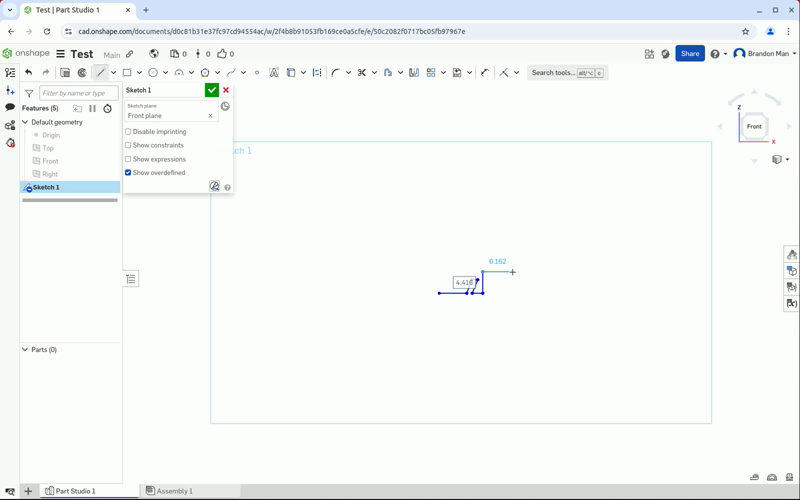
mouse_move(455, 271)
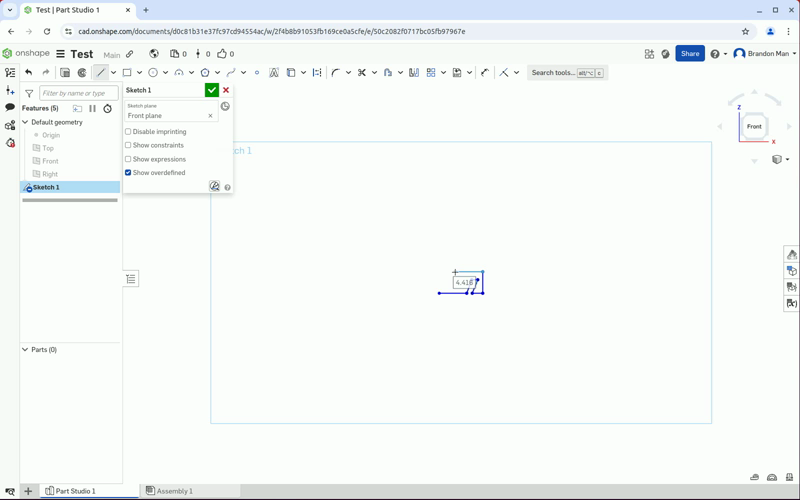
click(455, 271)
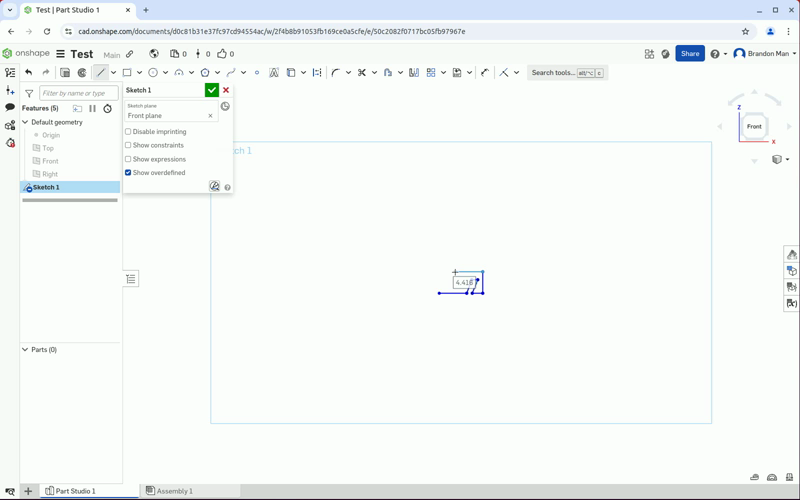
key_up(shift)
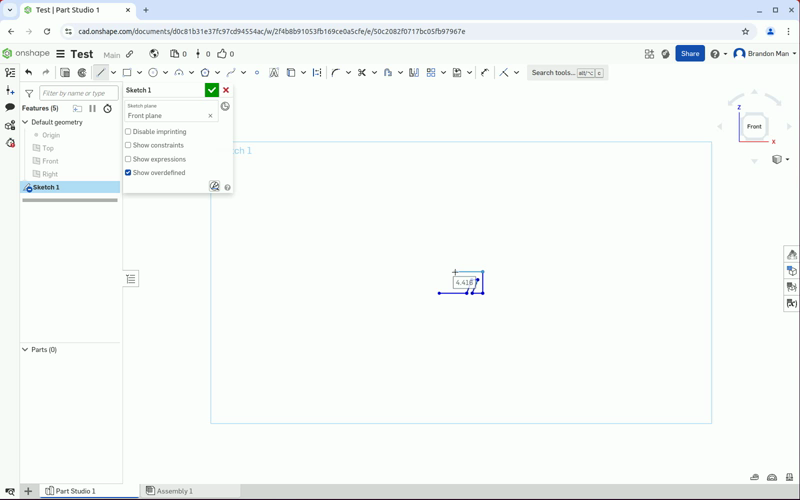
key_down(shift)
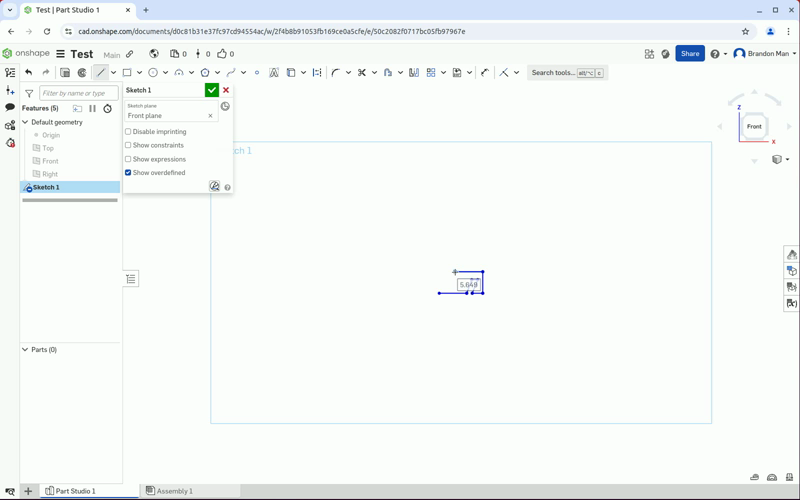
mouse_move(485, 271)
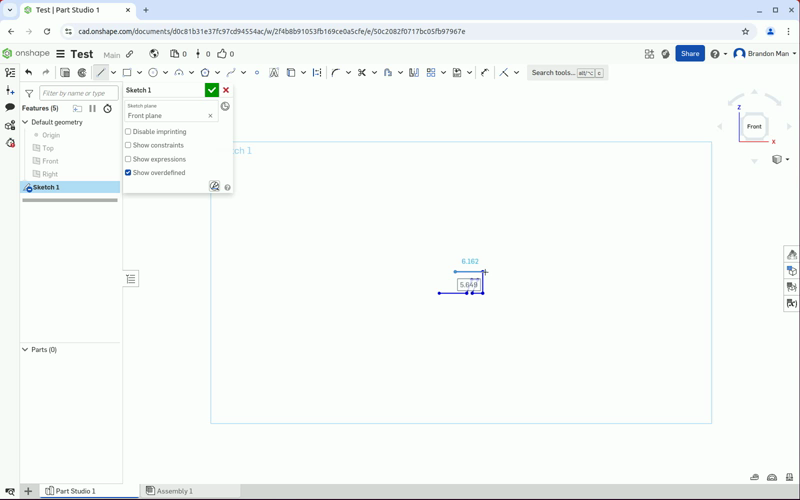
mouse_move(450, 285)
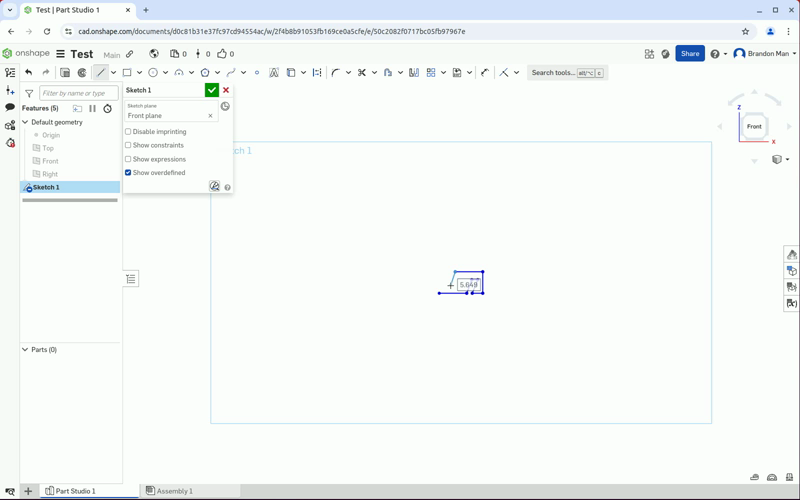
click(450, 285)
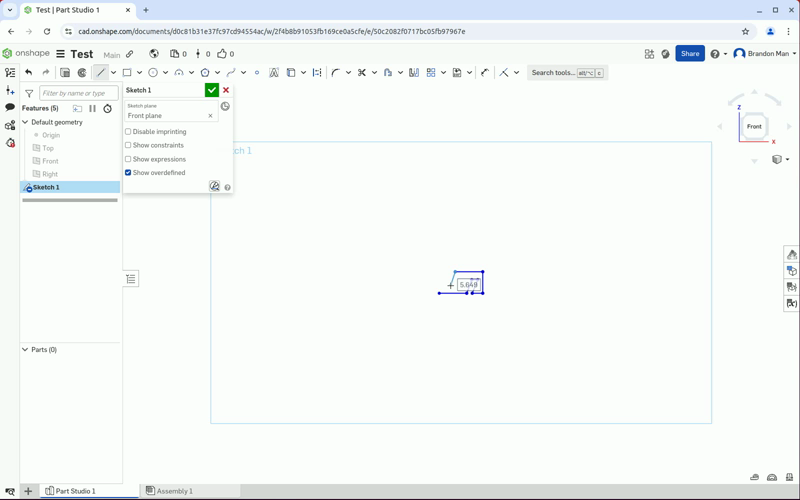
key_up(shift)
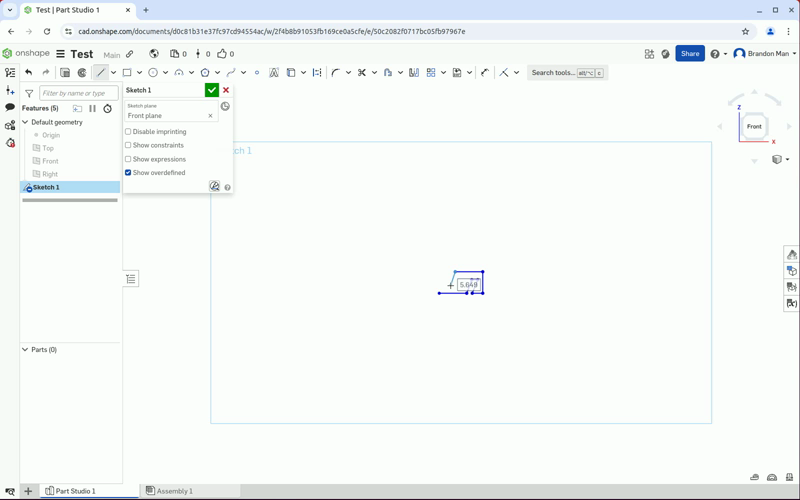
key_down(shift)
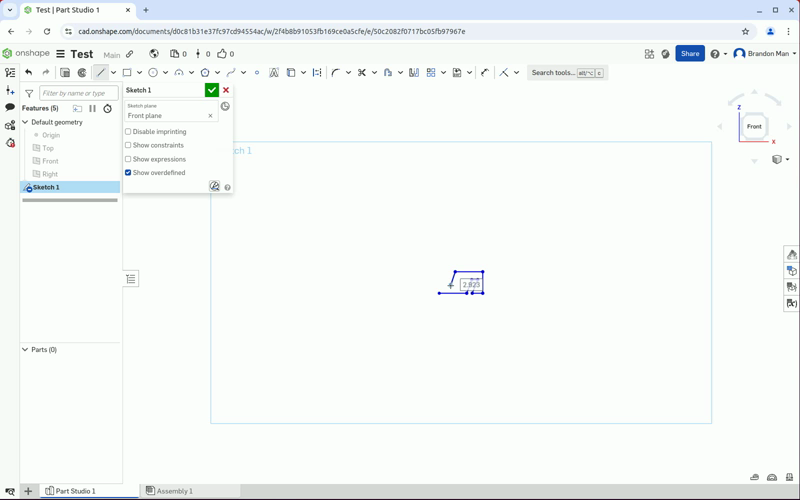
mouse_move(480, 285)
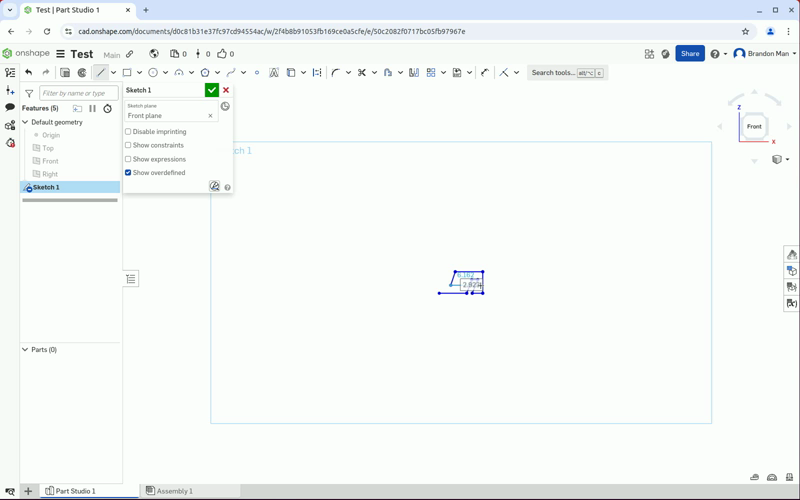
mouse_move(444, 285)
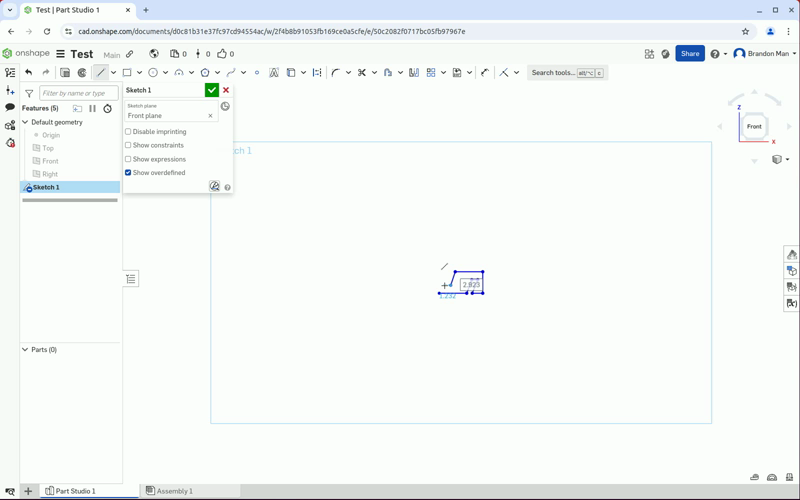
scroll(6)
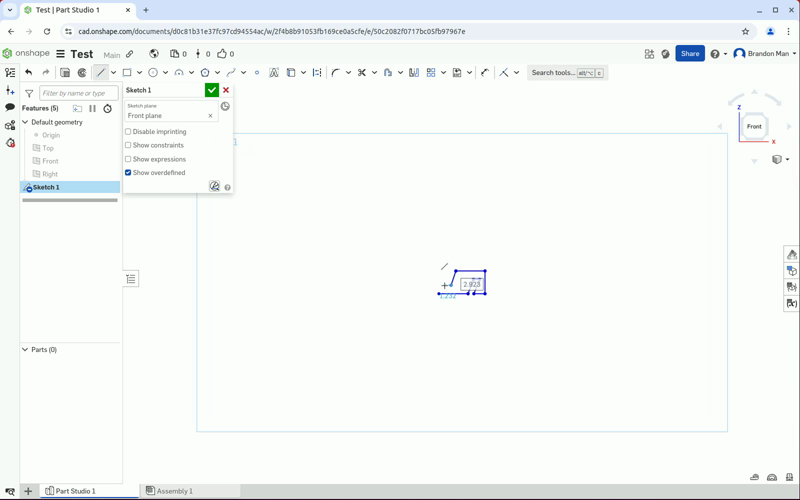
scroll(6)
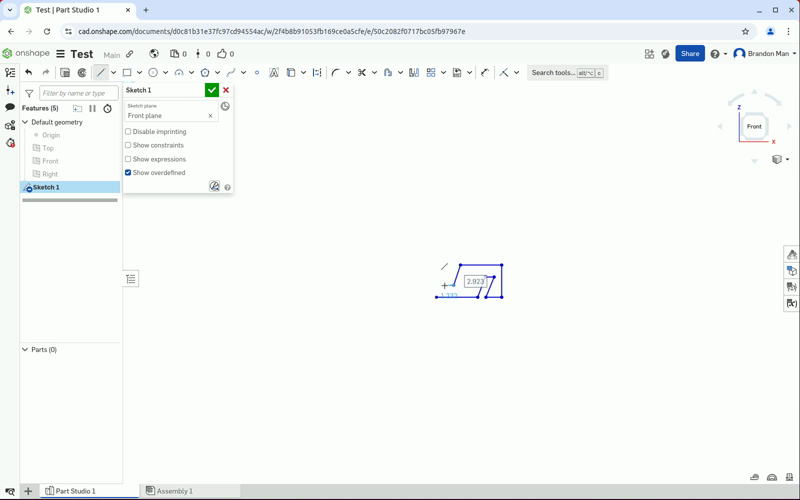
scroll(6)
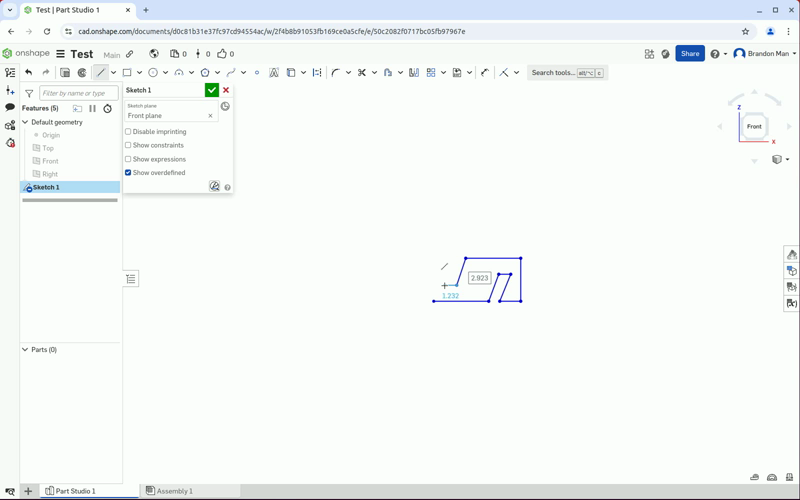
scroll(6)
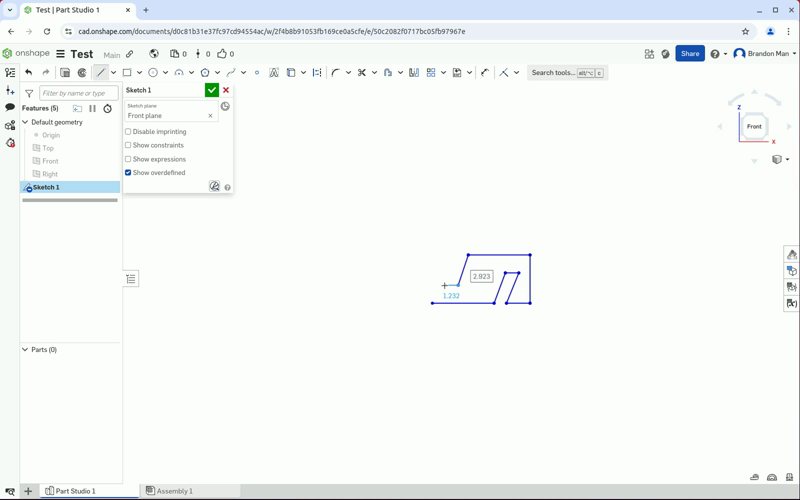
scroll(6)
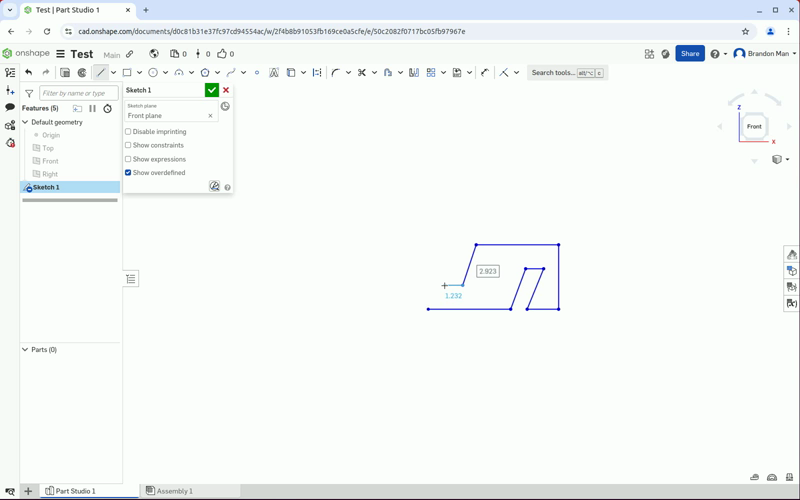
scroll(6)
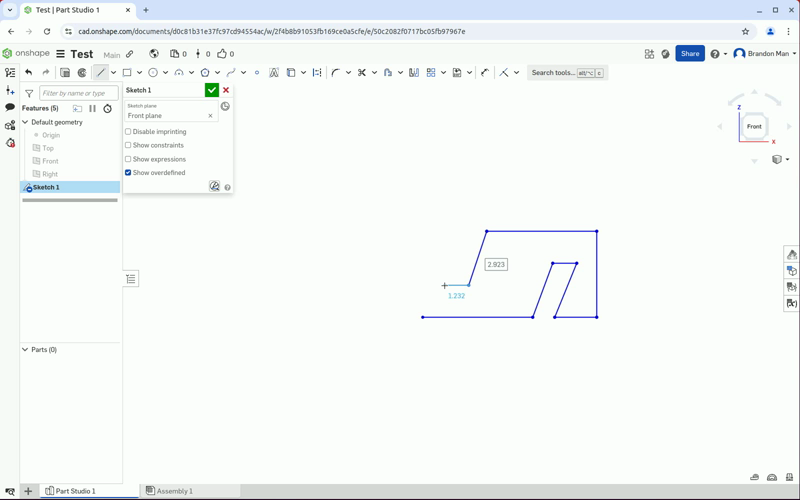
scroll(6)
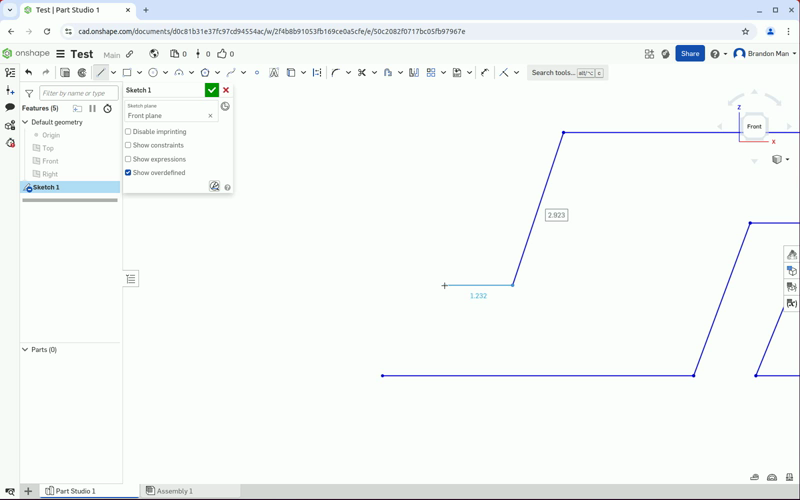
click(444, 285)
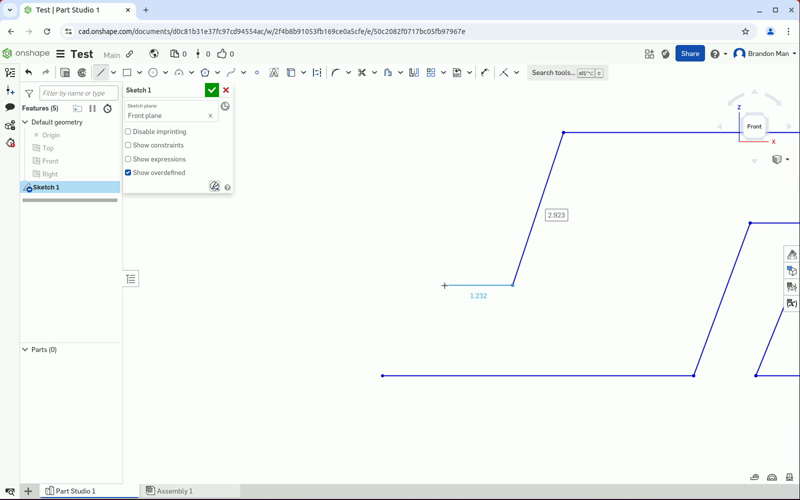
scroll(-6)
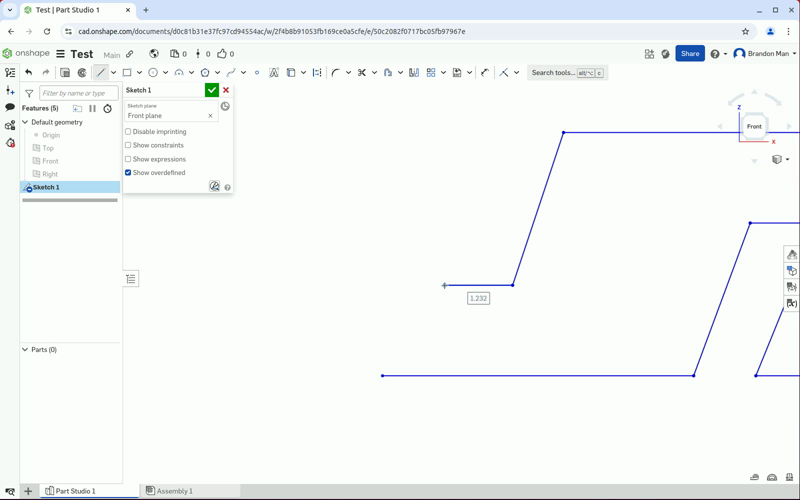
scroll(-6)
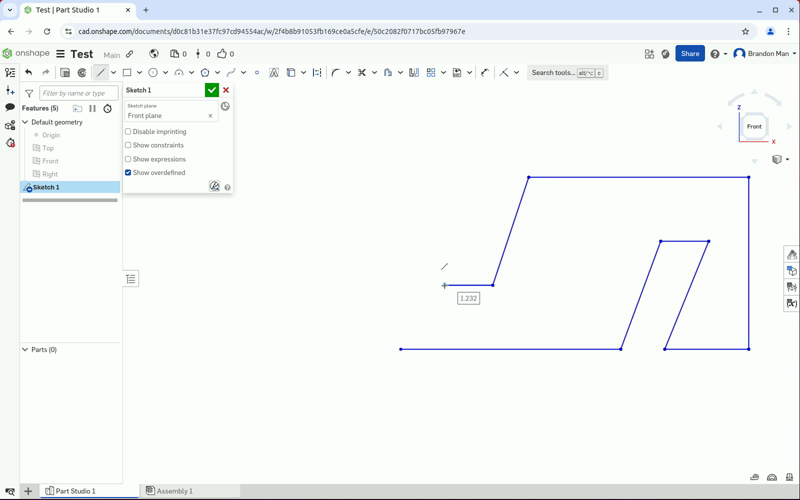
scroll(-6)
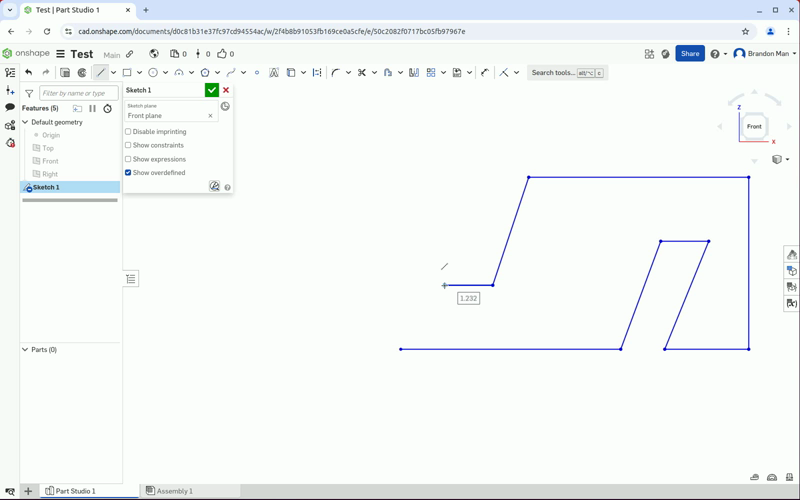
scroll(-6)
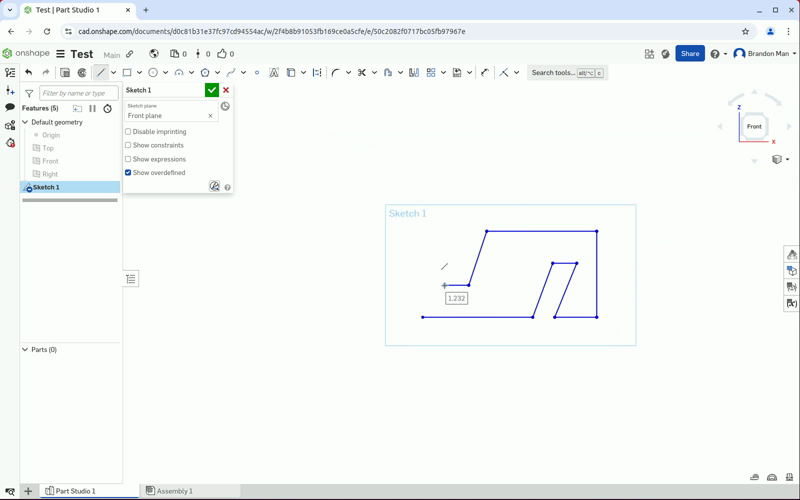
scroll(-6)
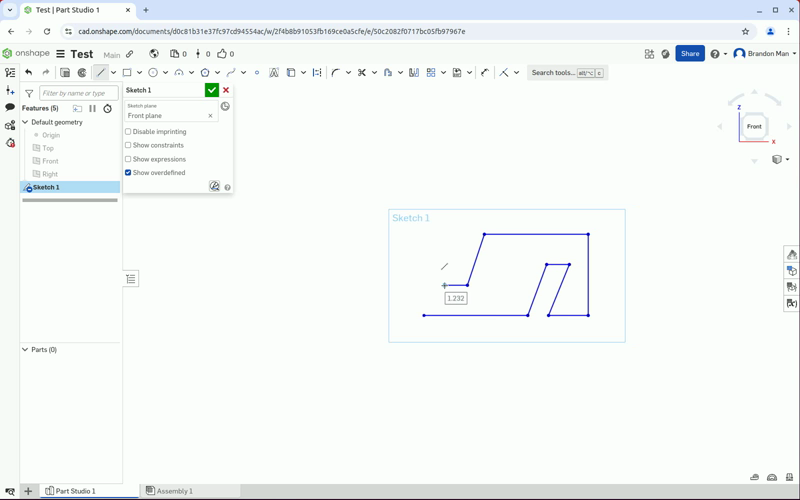
scroll(-6)
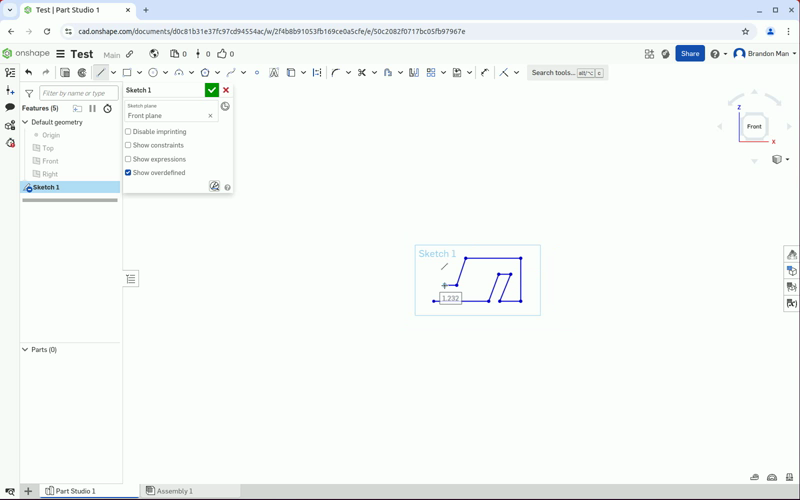
scroll(-6)
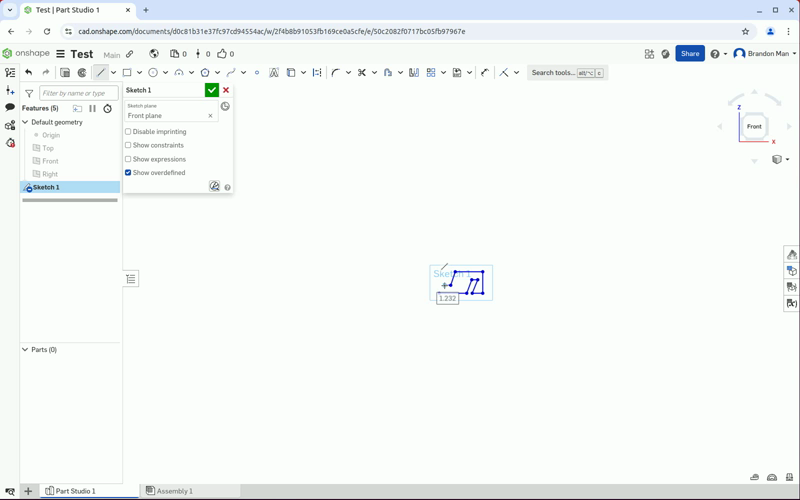
key_up(shift)
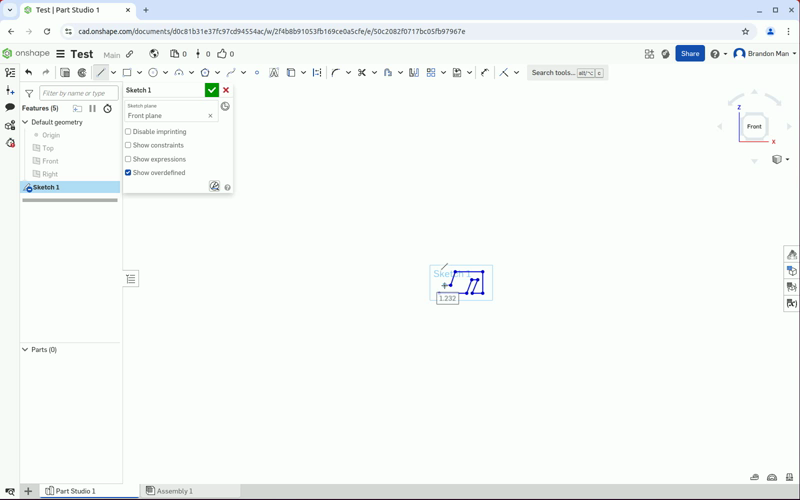
key_down(shift)
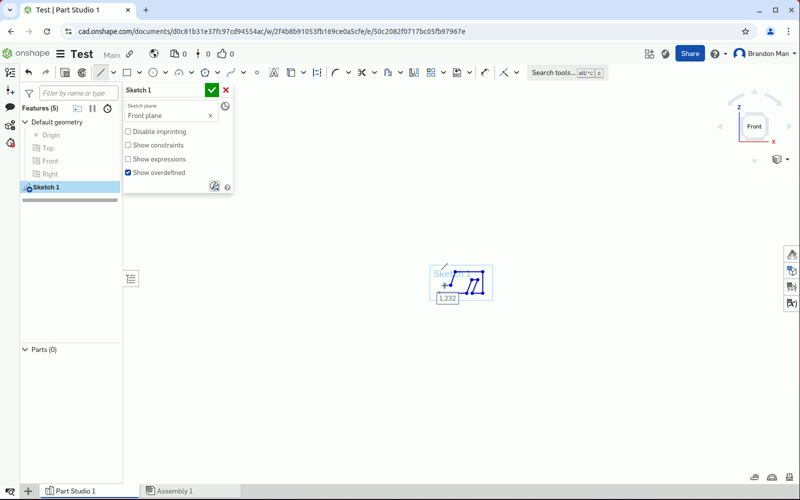
mouse_move(474, 285)
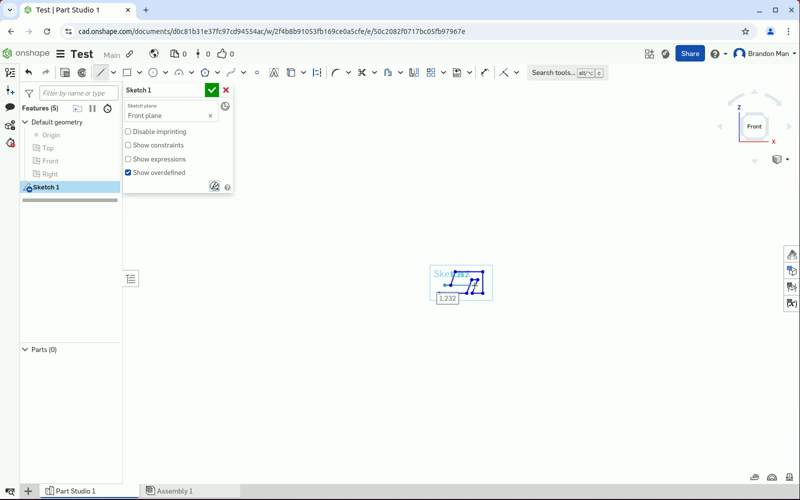
mouse_move(449, 271)
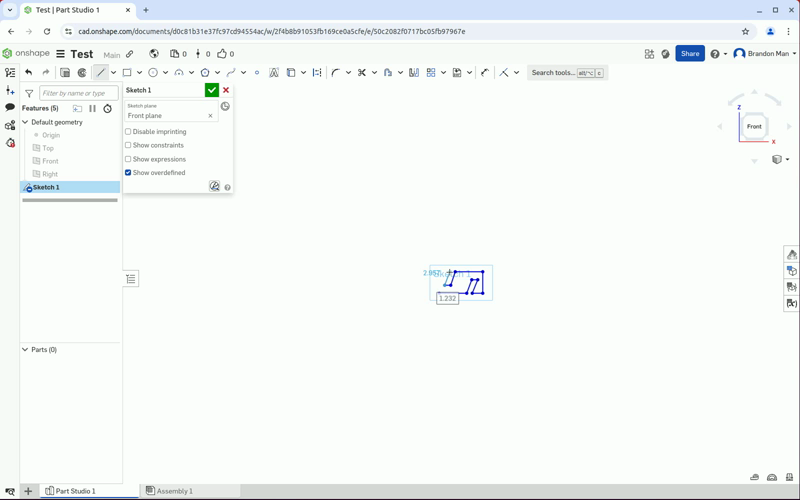
click(449, 271)
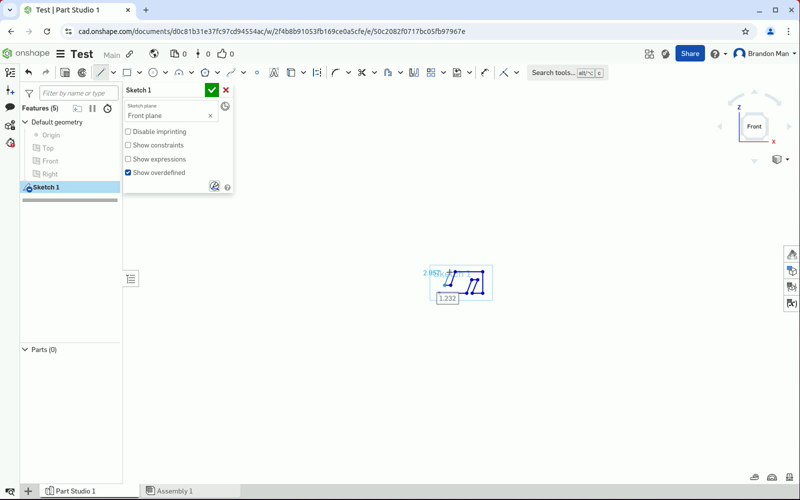
key_up(shift)
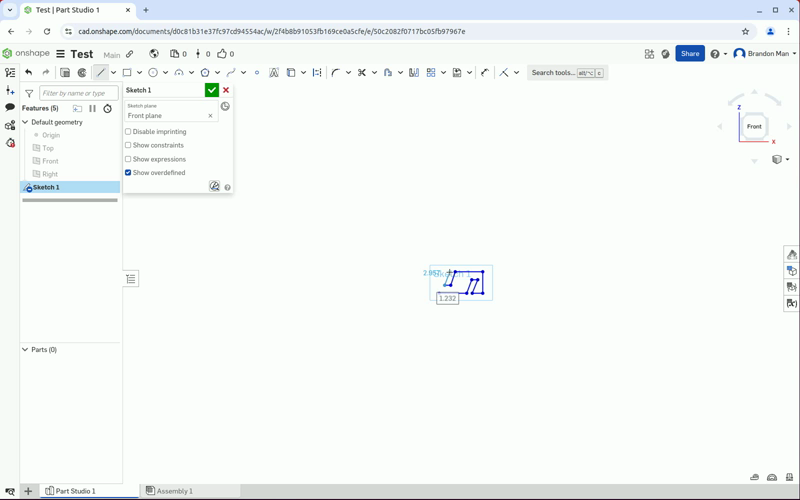
key_down(shift)
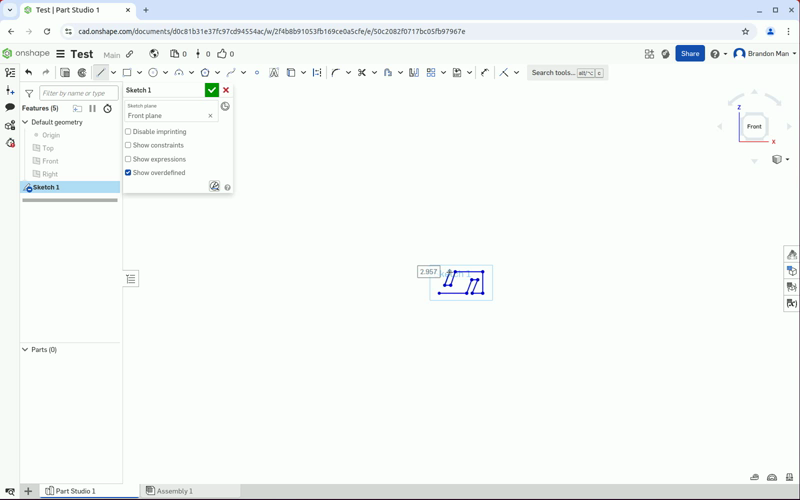
mouse_move(479, 271)
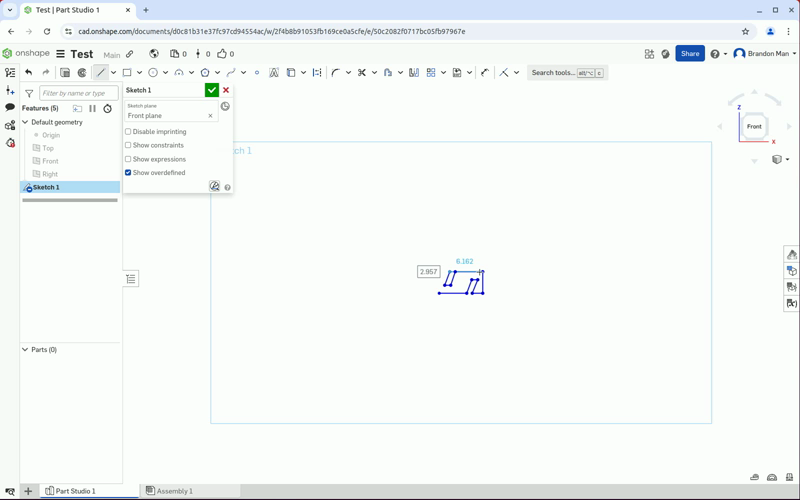
mouse_move(439, 271)
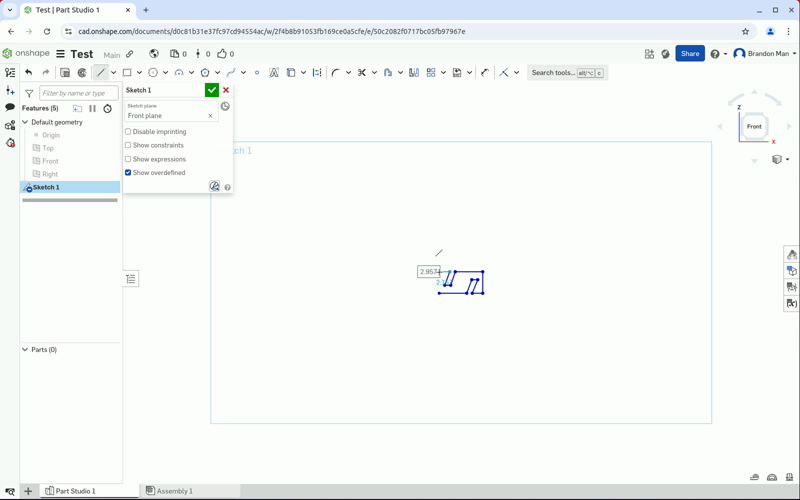
click(439, 271)
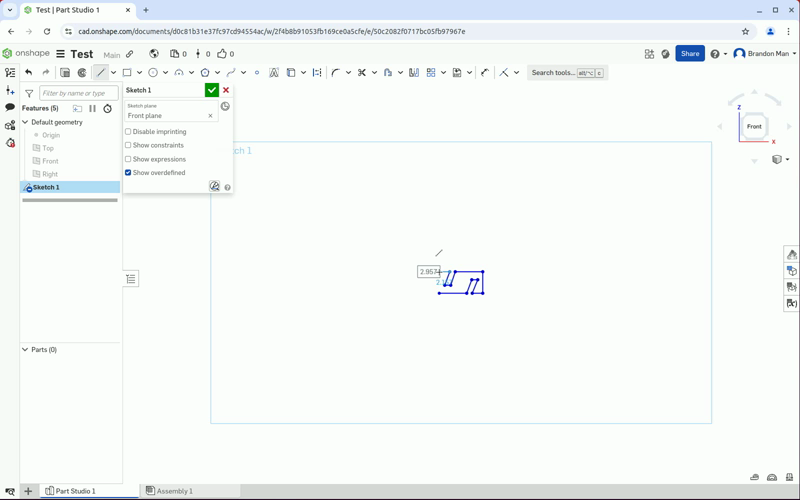
key_up(shift)
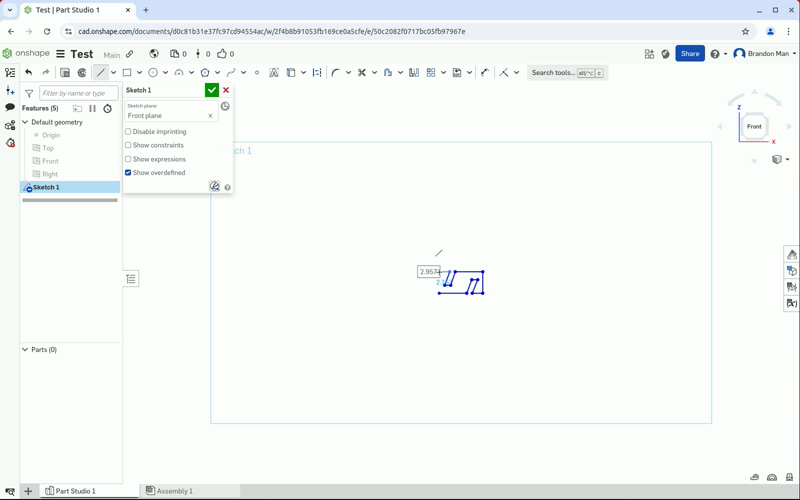
mouse_move(469, 271)
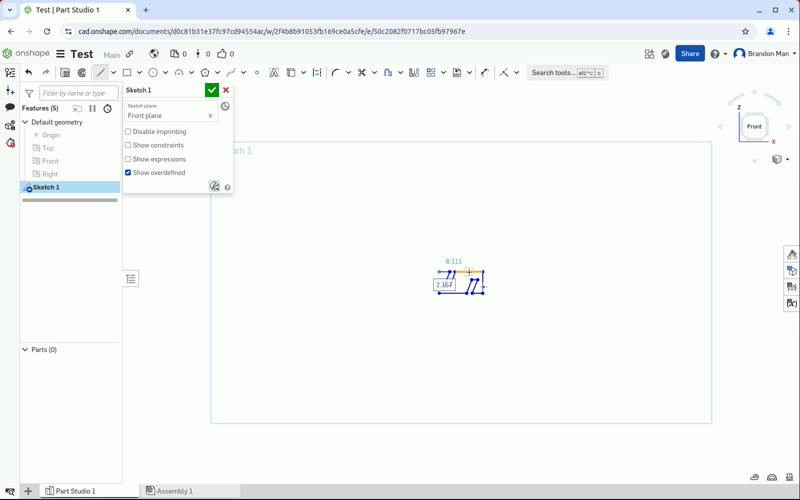
key_down(shift)
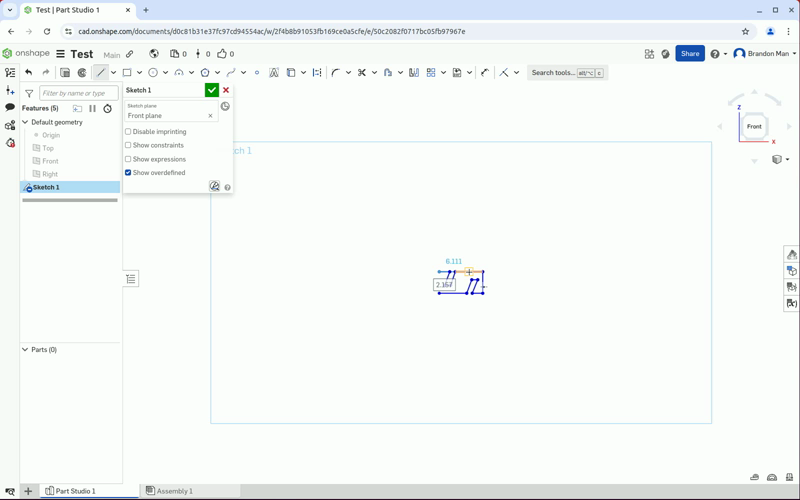
mouse_move(439, 293)
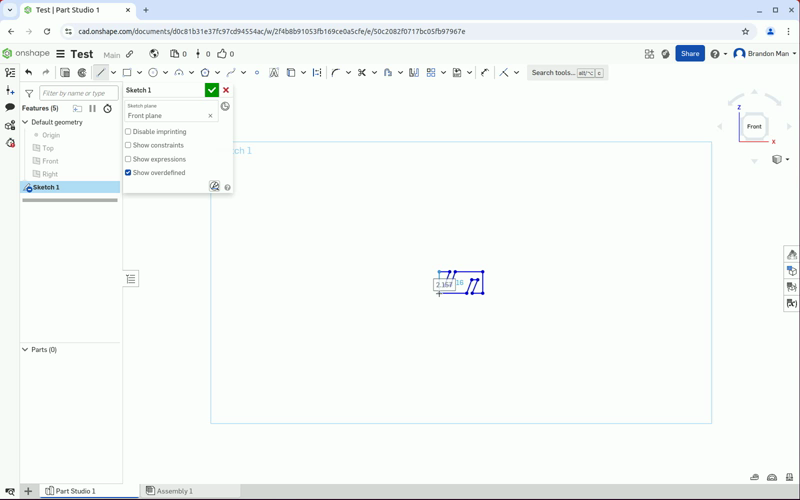
key_up(shift)
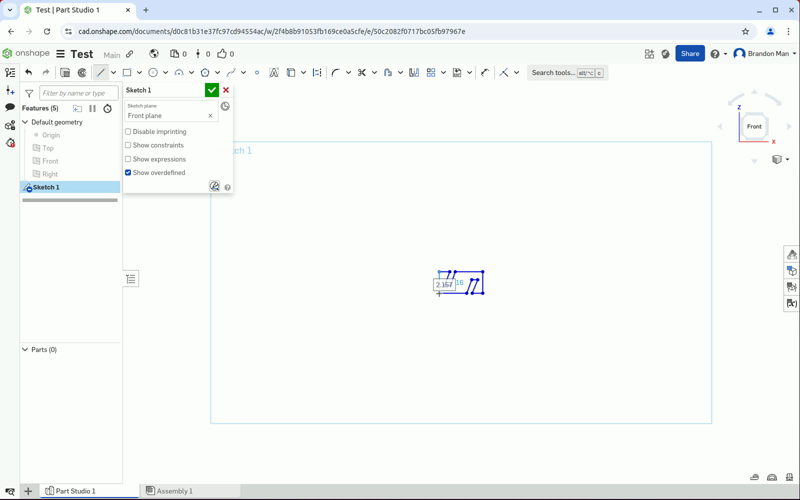
click(439, 293)
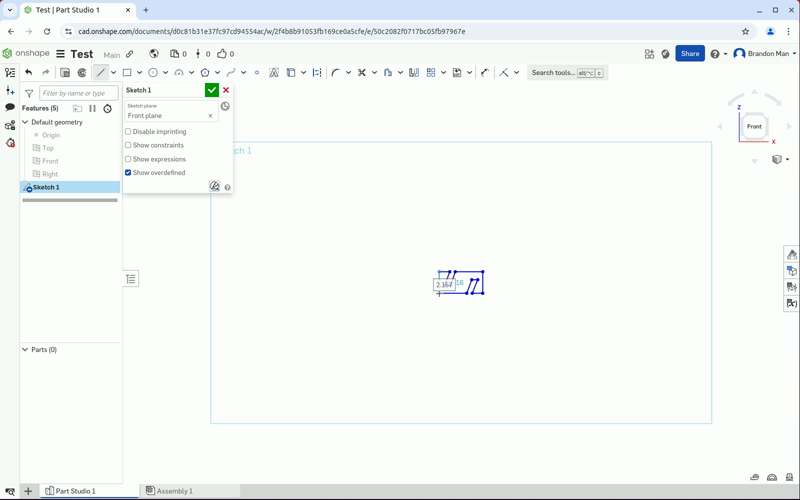
key(esc)
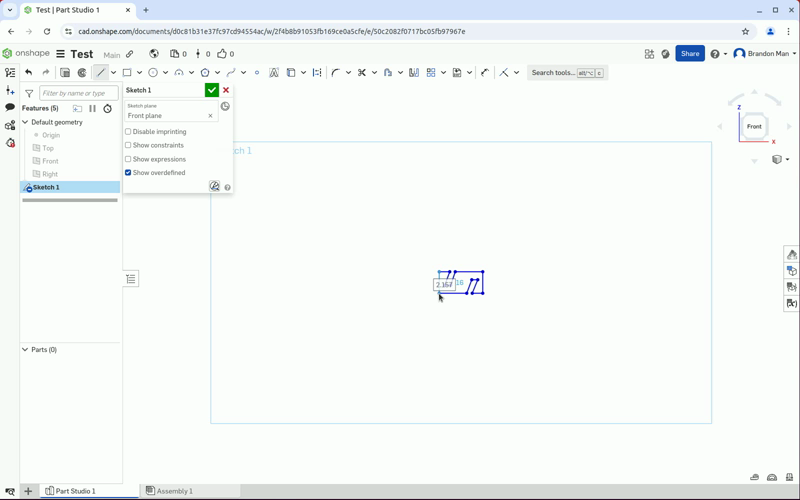
mouse_move(461, 272)
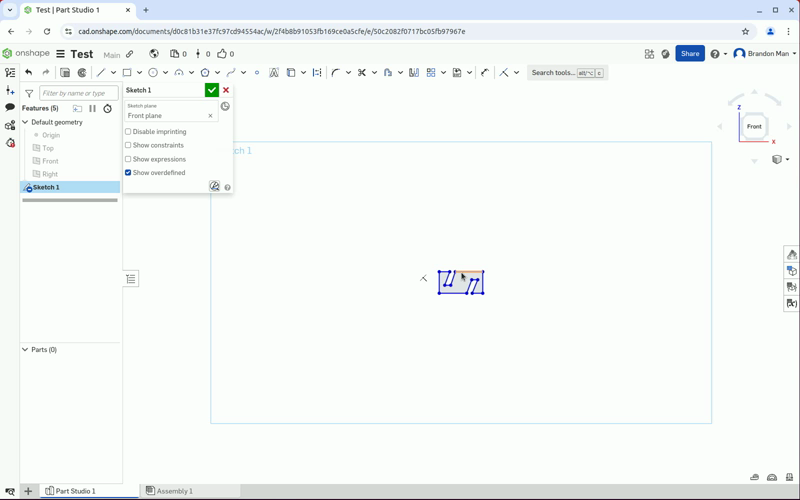
scroll(6)
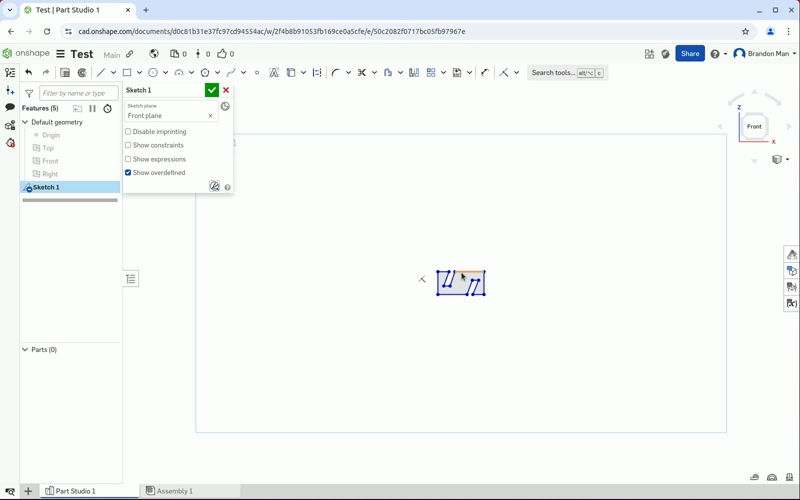
scroll(6)
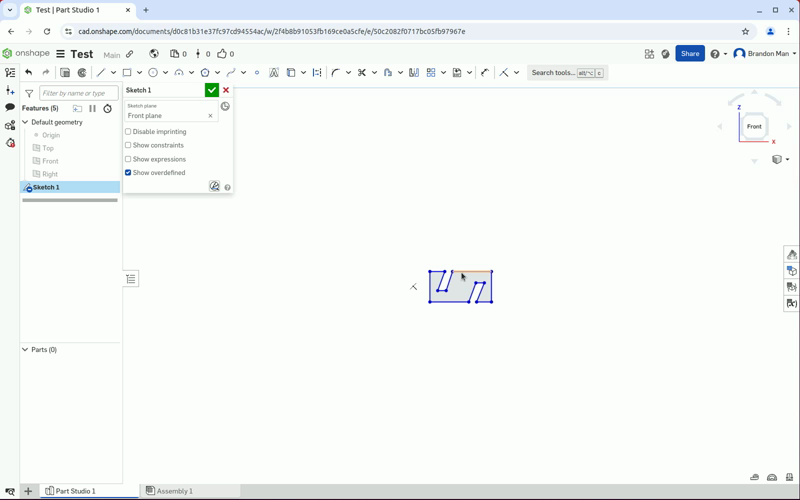
scroll(6)
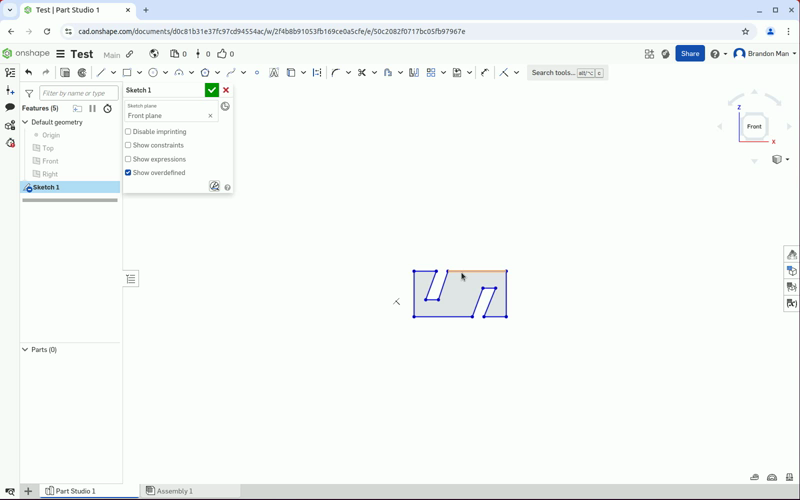
scroll(6)
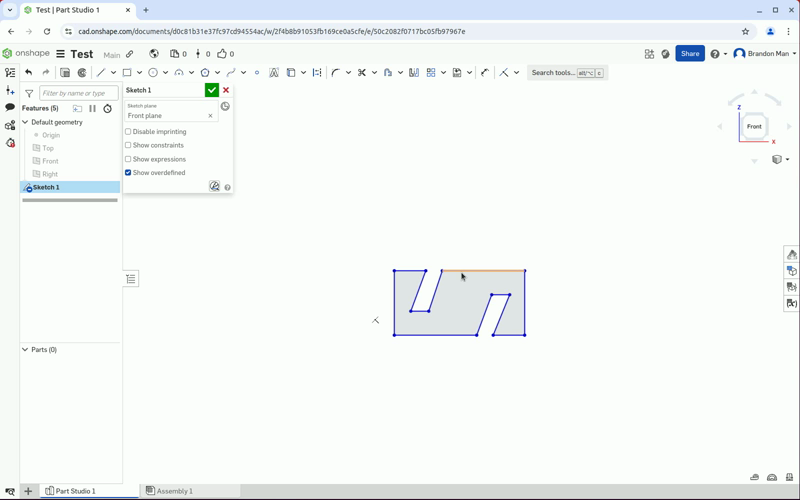
scroll(6)
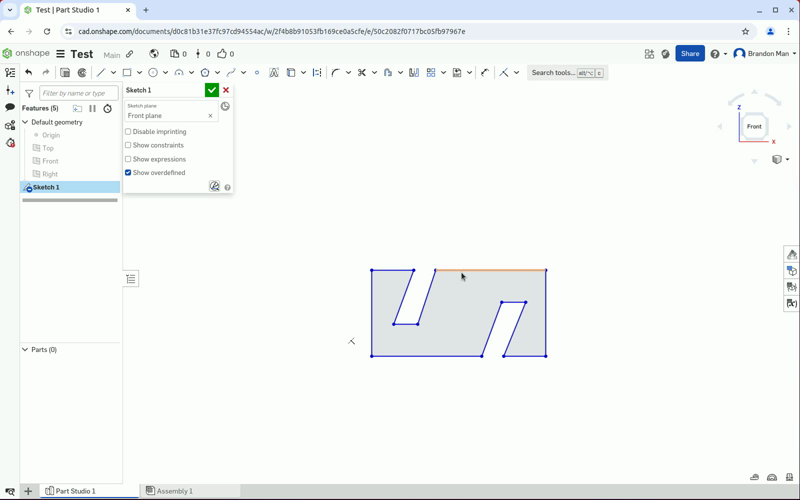
scroll(6)
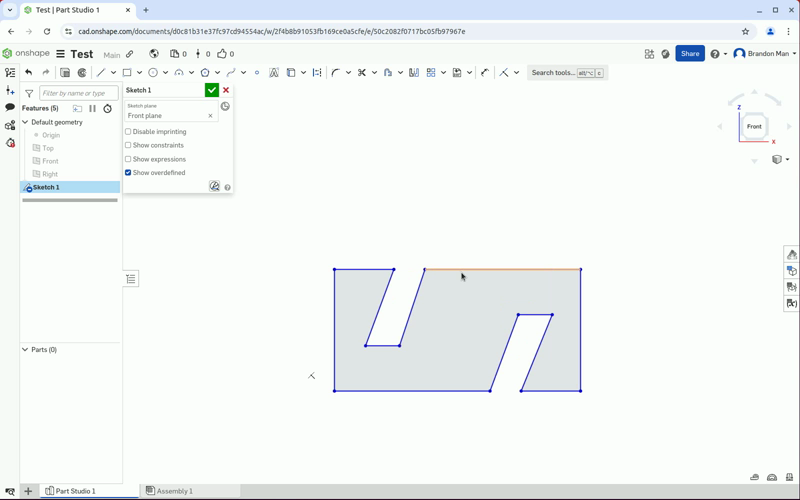
scroll(6)
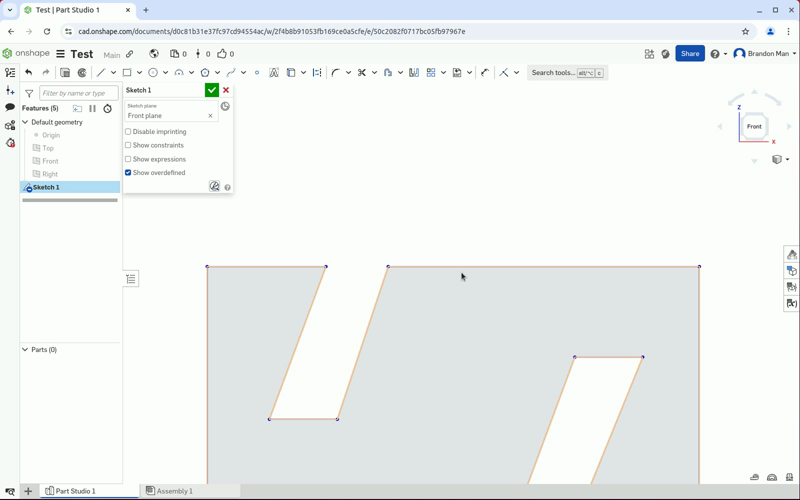
click(461, 272)
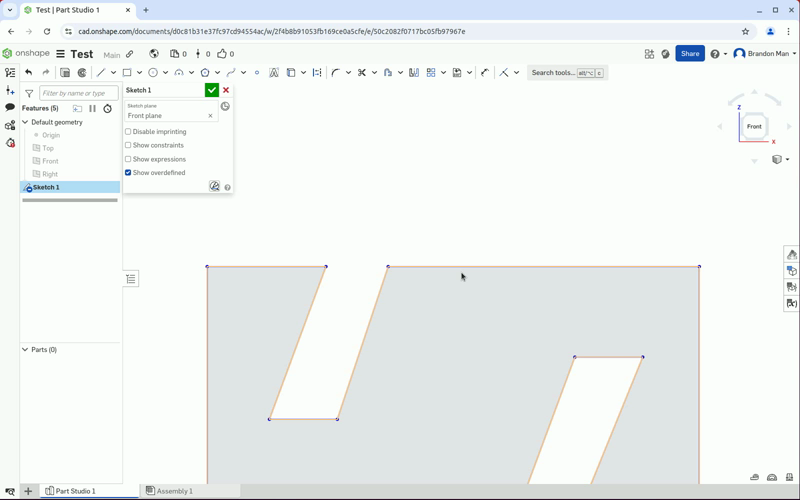
scroll(-6)
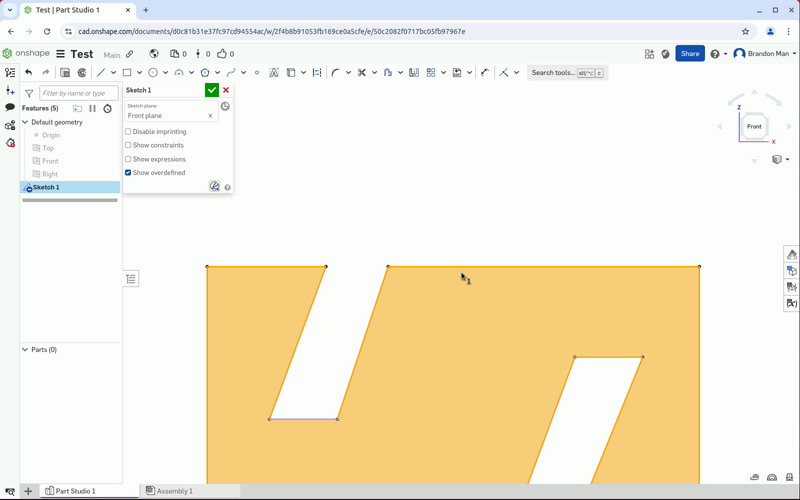
scroll(-6)
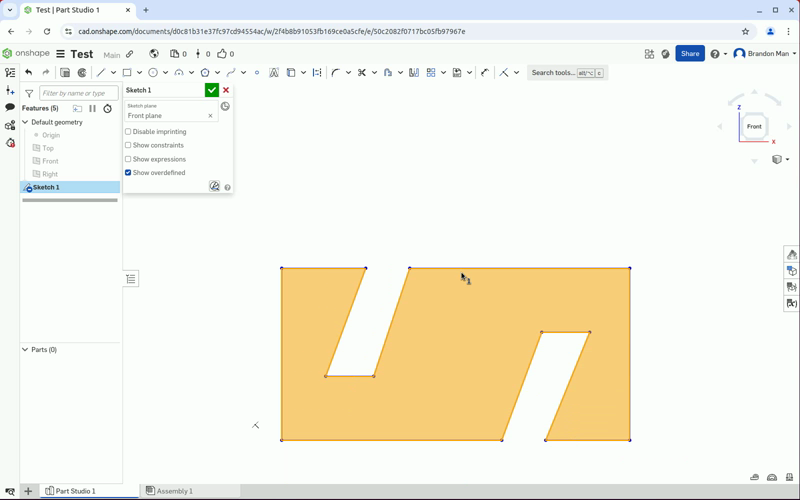
scroll(-6)
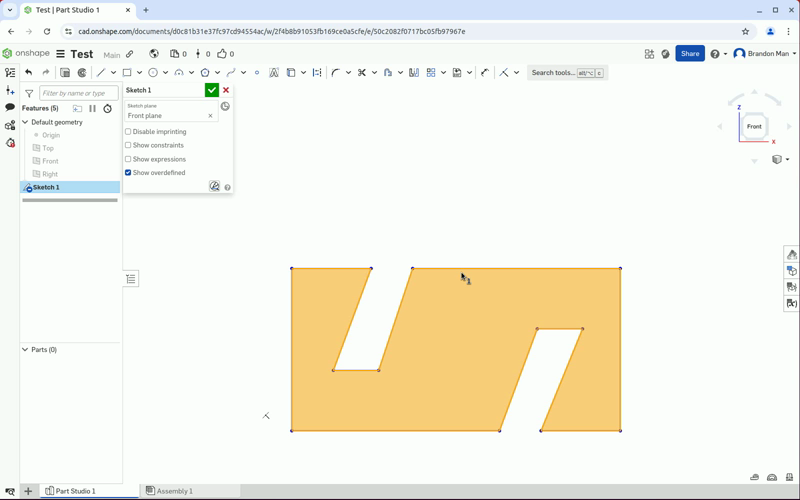
scroll(-6)
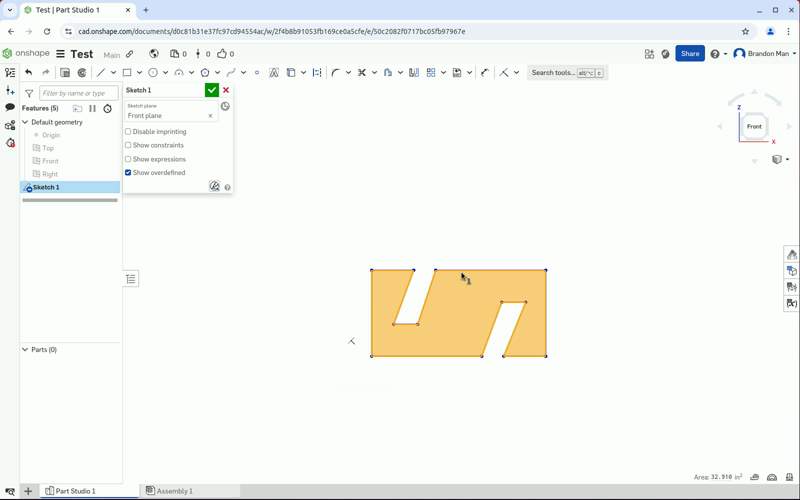
scroll(-6)
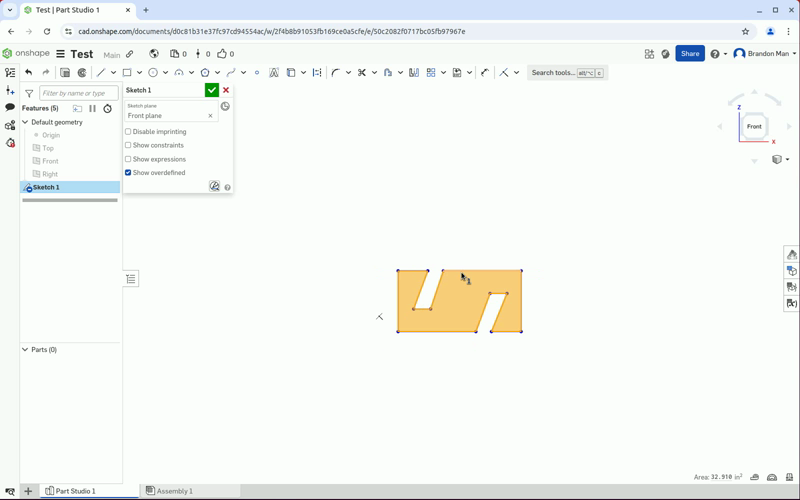
scroll(-6)
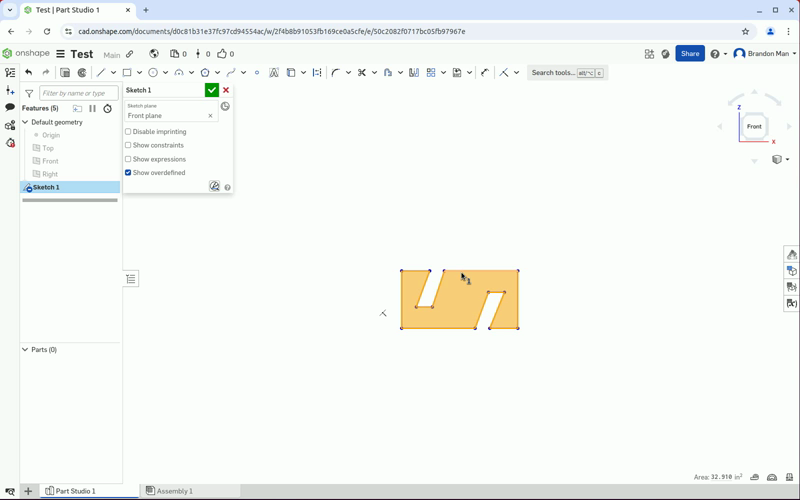
scroll(-6)
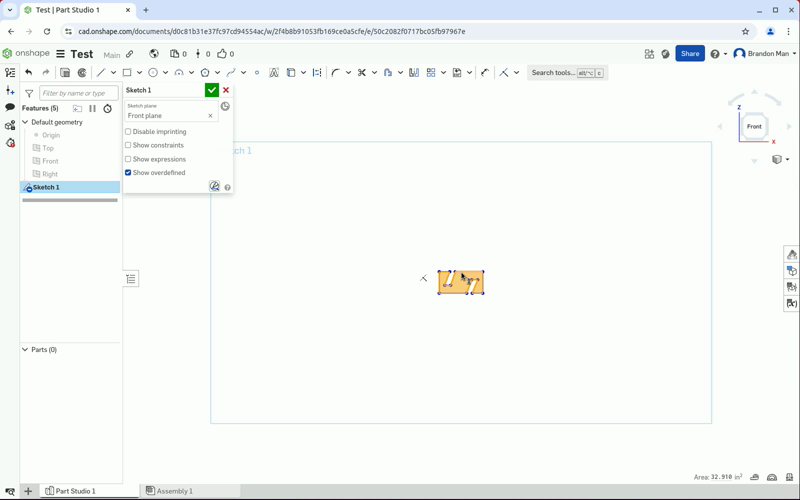
mouse_move(73, 352)
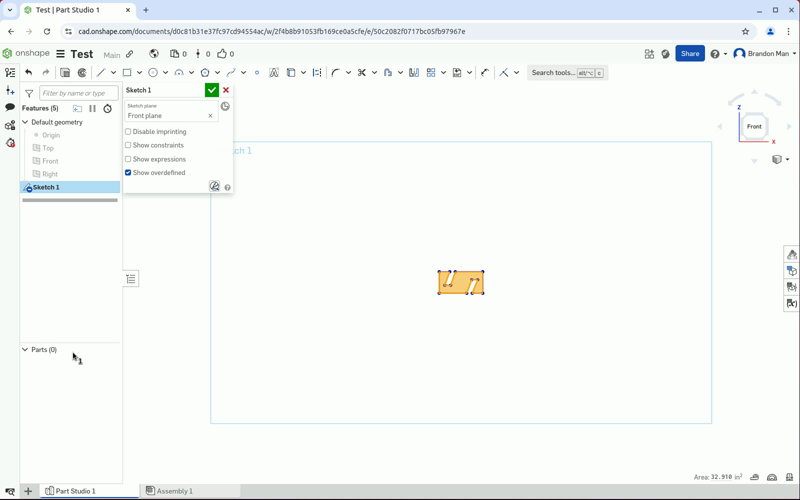
key(shift+y)
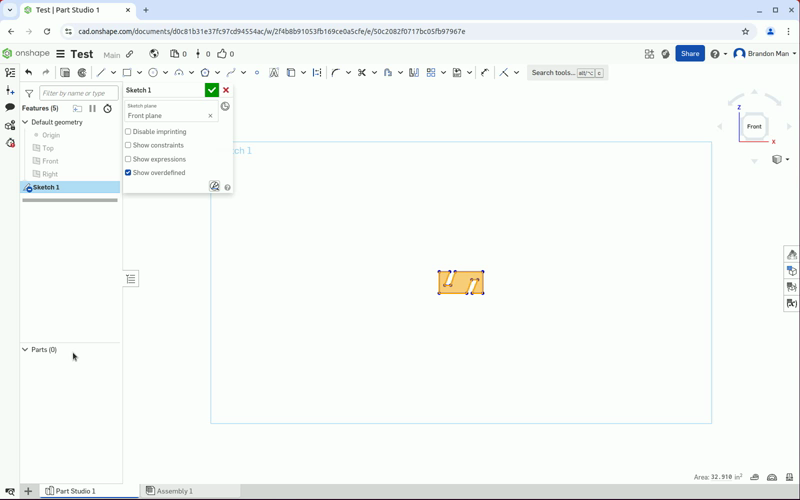
key(shift+e)
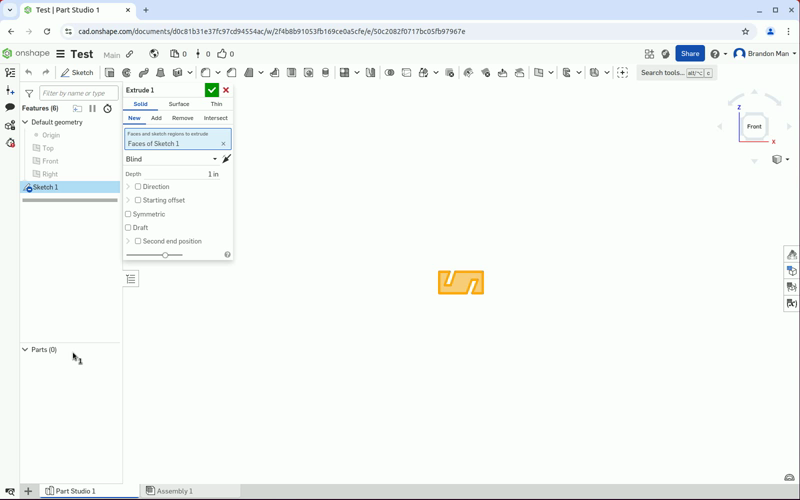
mouse_move(143, 106)
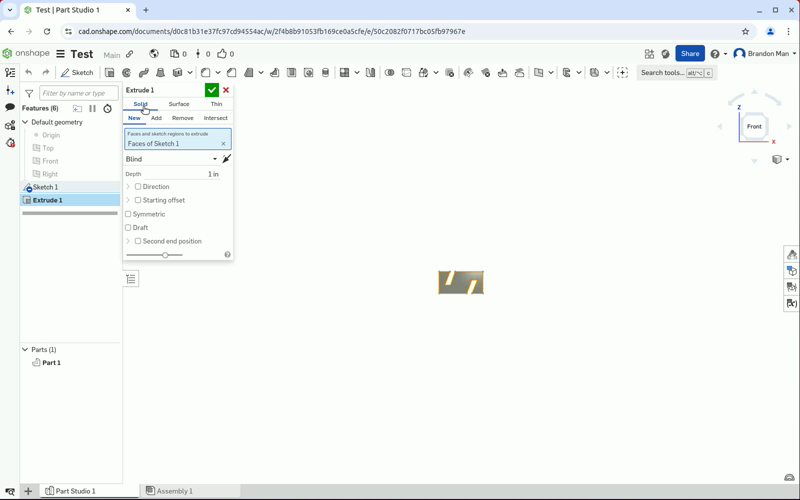
click(143, 106)
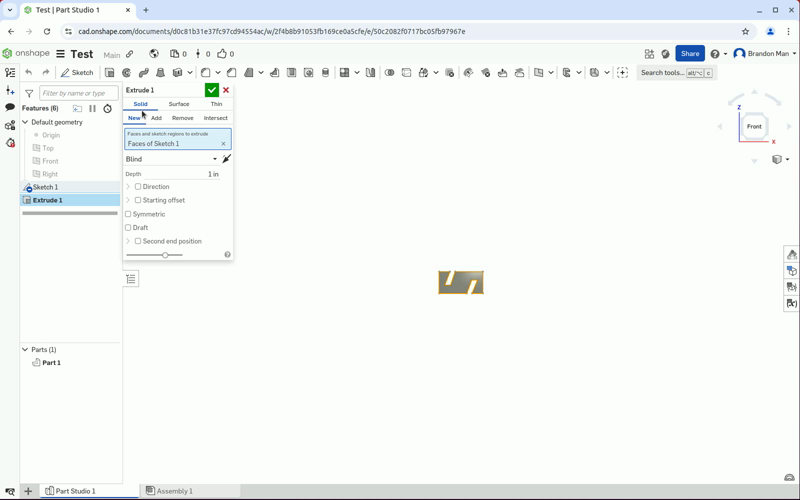
mouse_move(137, 120)
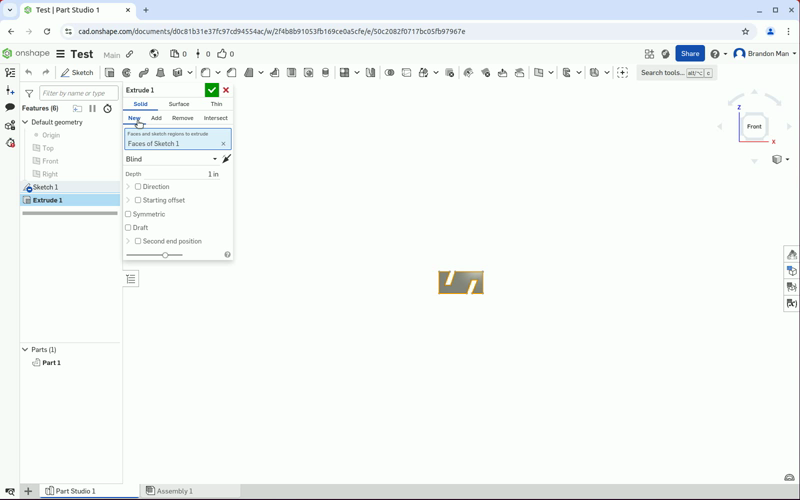
click(137, 120)
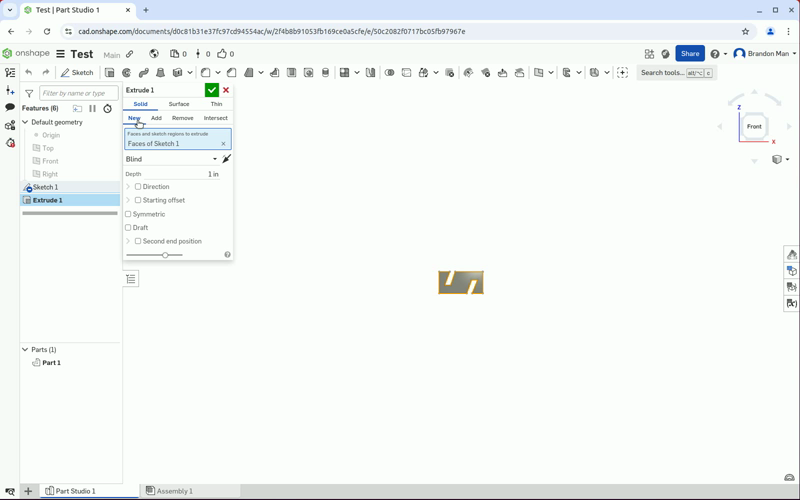
key(tab, 4)
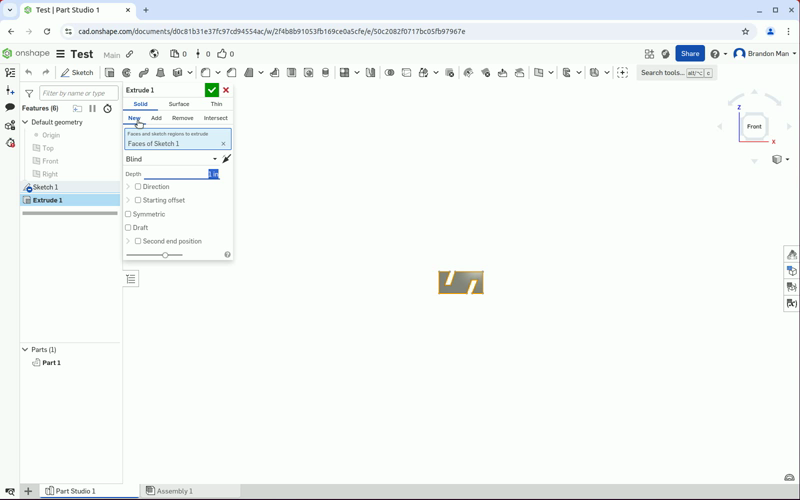
text(46.216)
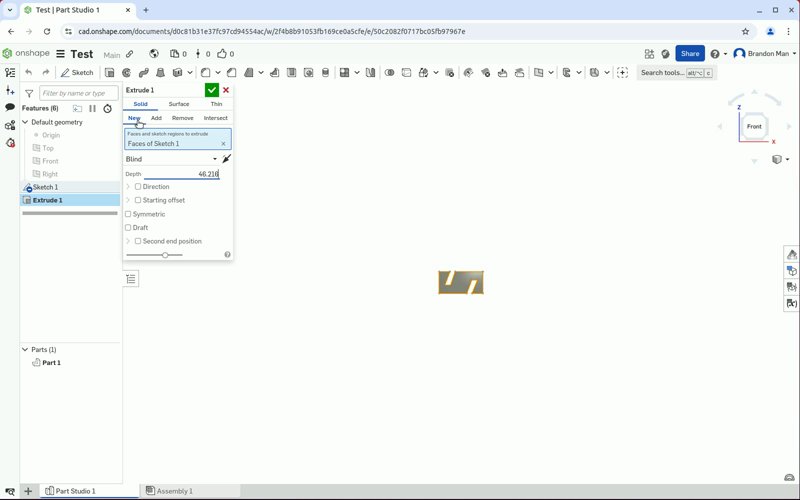
key(tab, 3)
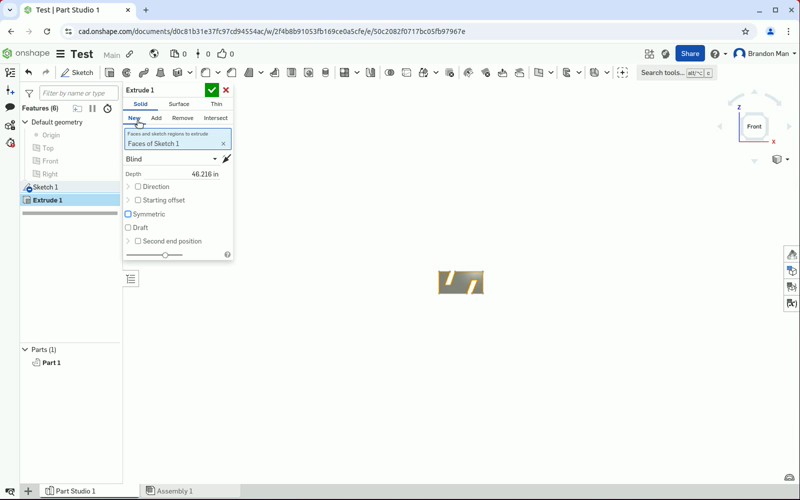
key(space)
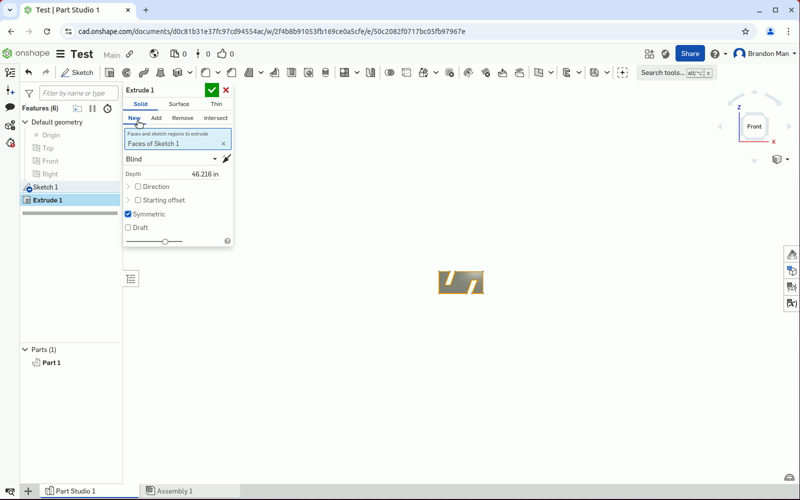
key(enter)
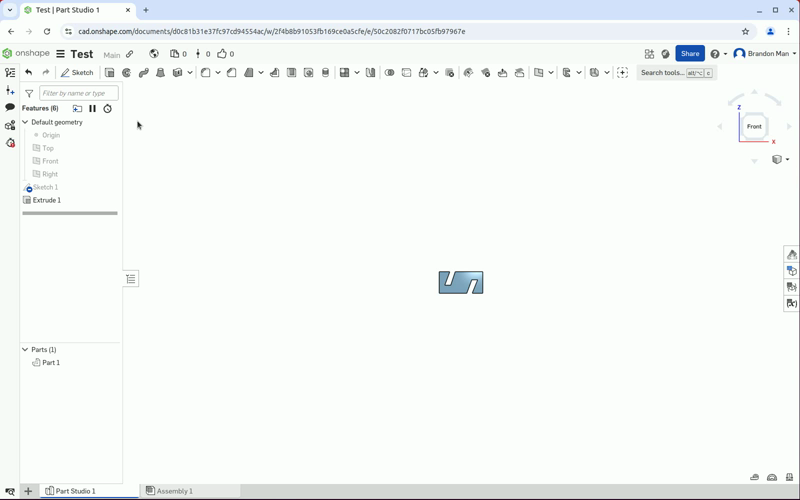
key(shift+h)
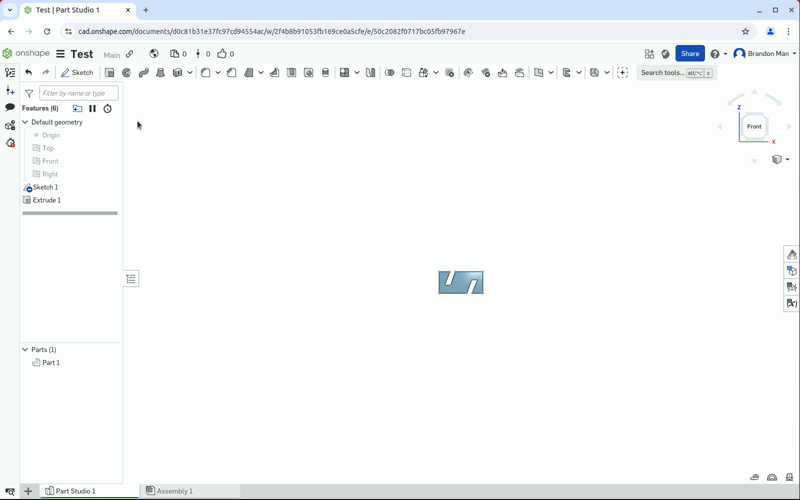
key(shift+h)
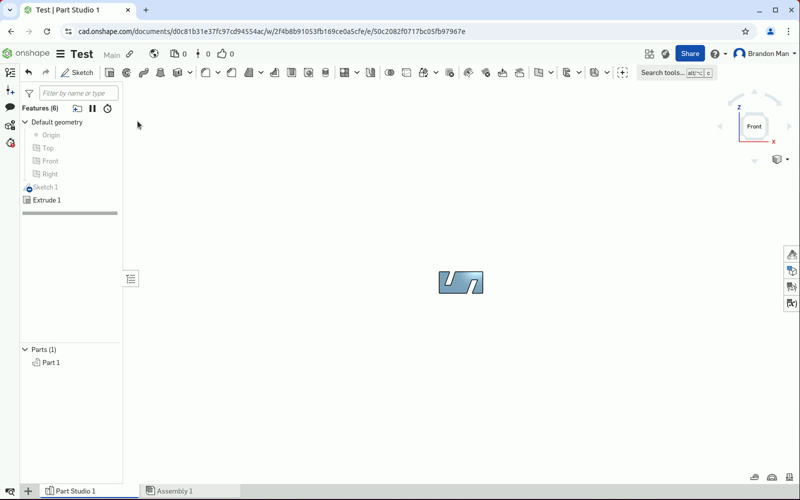
mouse_move(73, 189)
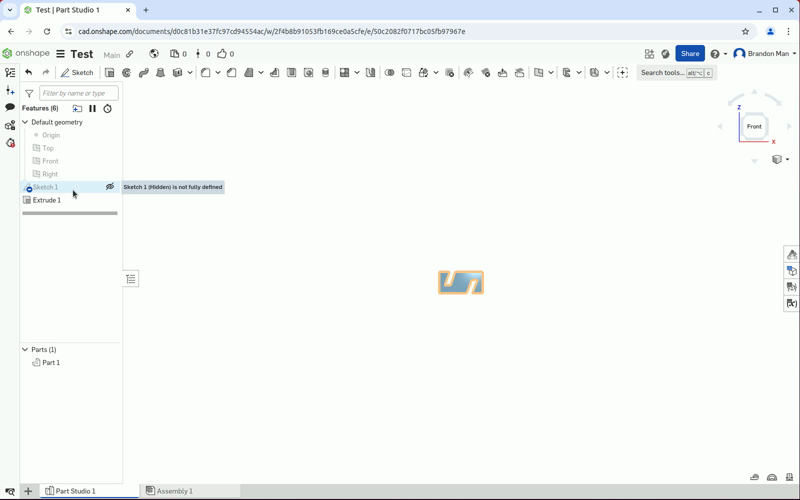
click(73, 189)
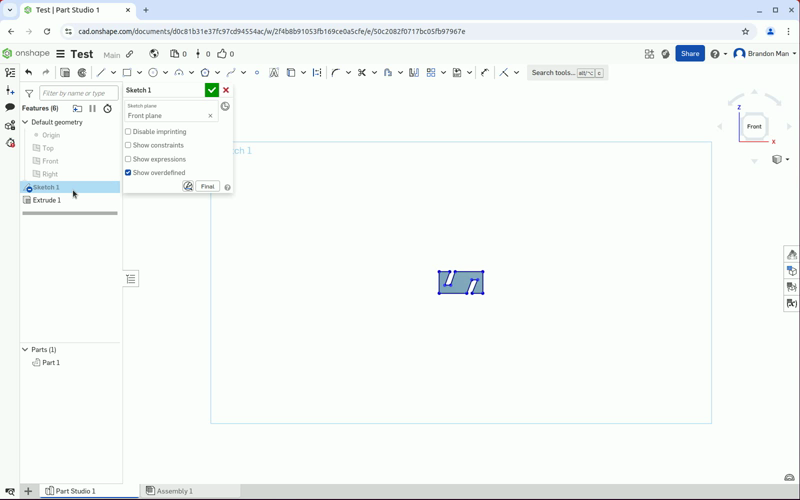
mouse_move(229, 92)
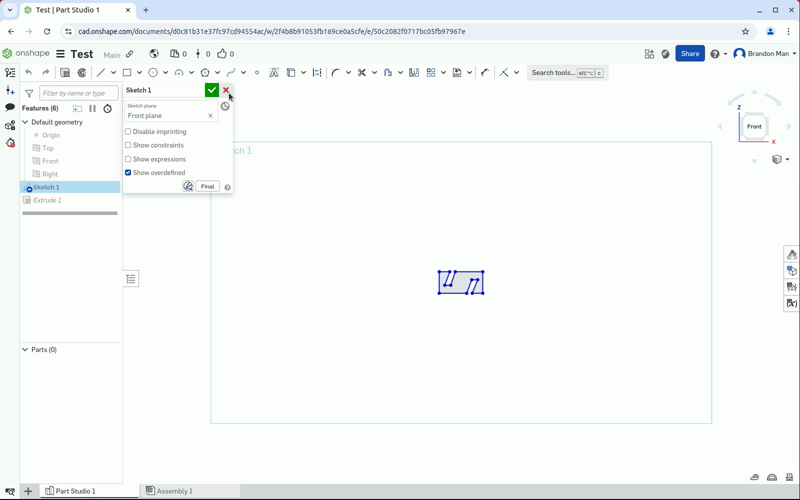
click(229, 92)
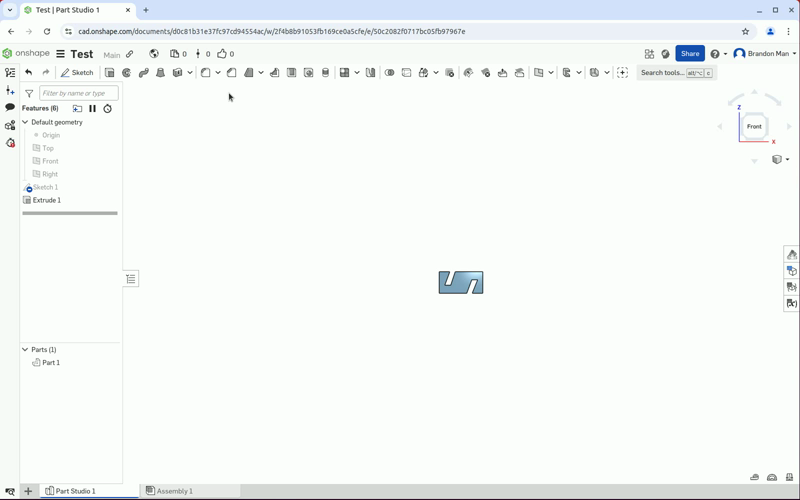
mouse_move(73, 352)
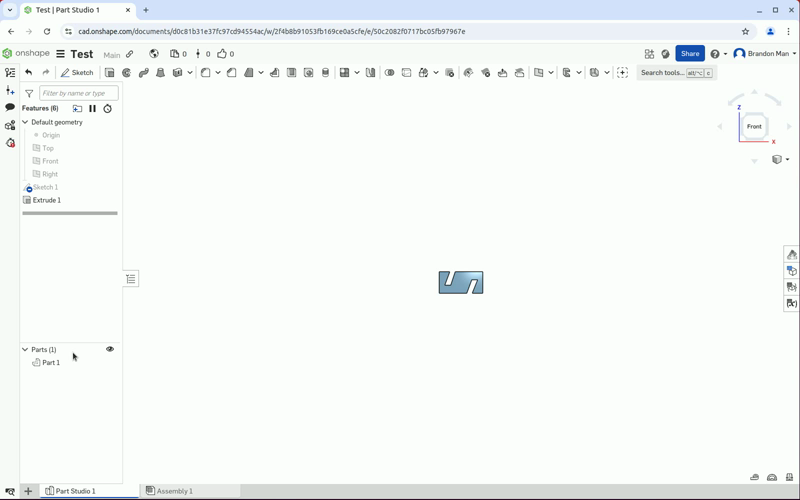
key(y)
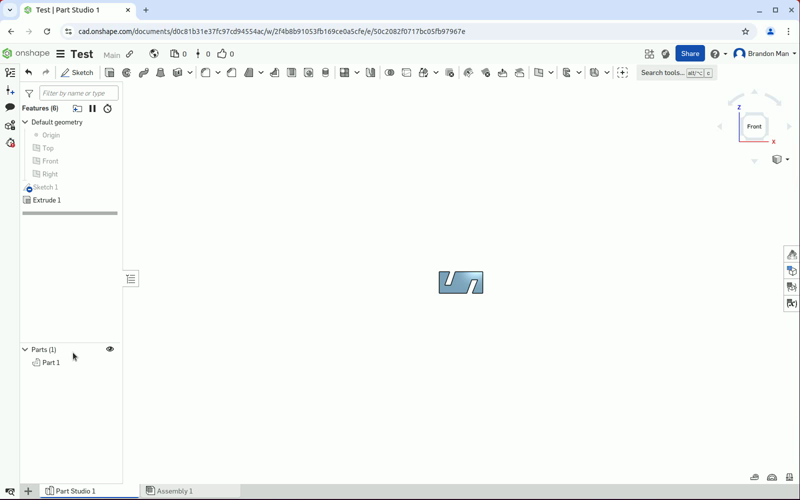
key(shift+p)
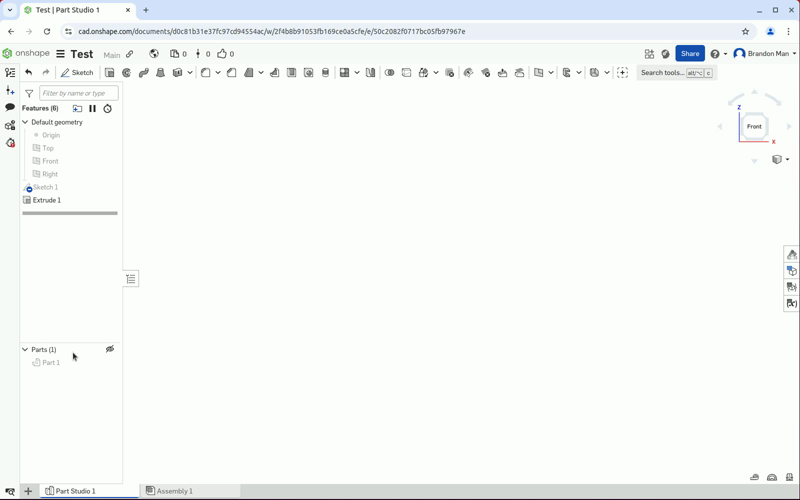
key(space)
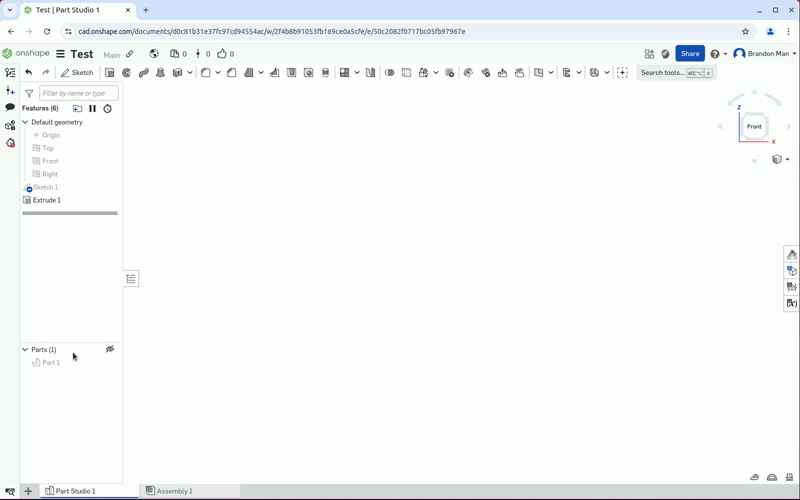
key_down(shift)
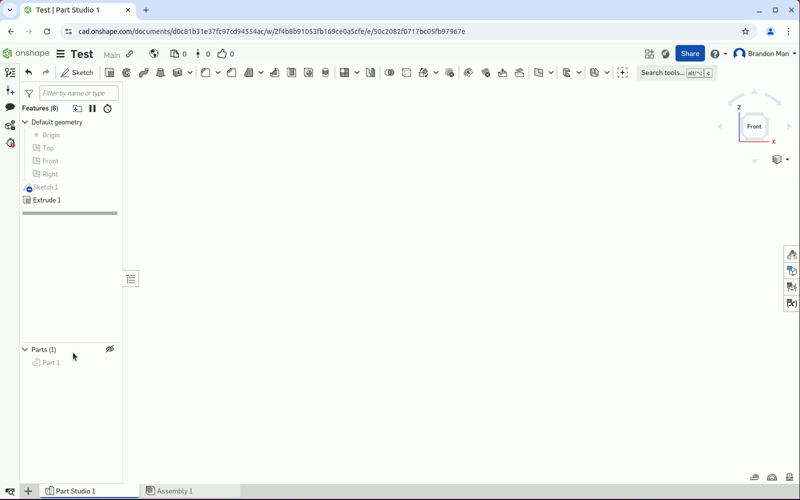
key(down)
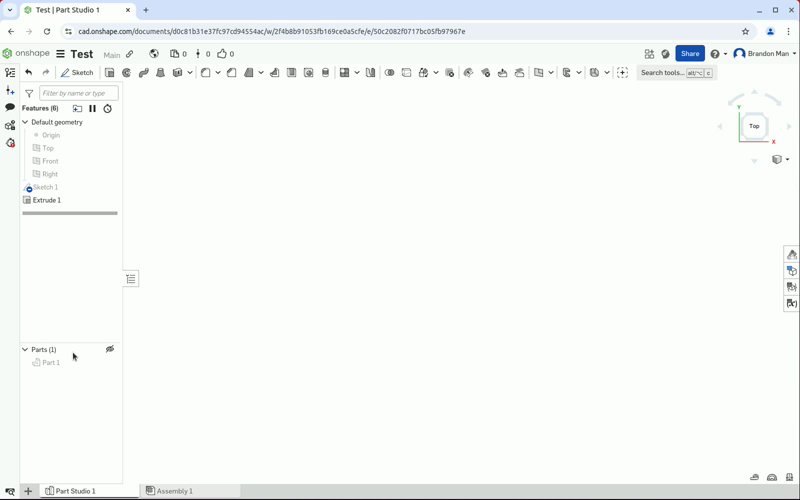
key_up(shift)
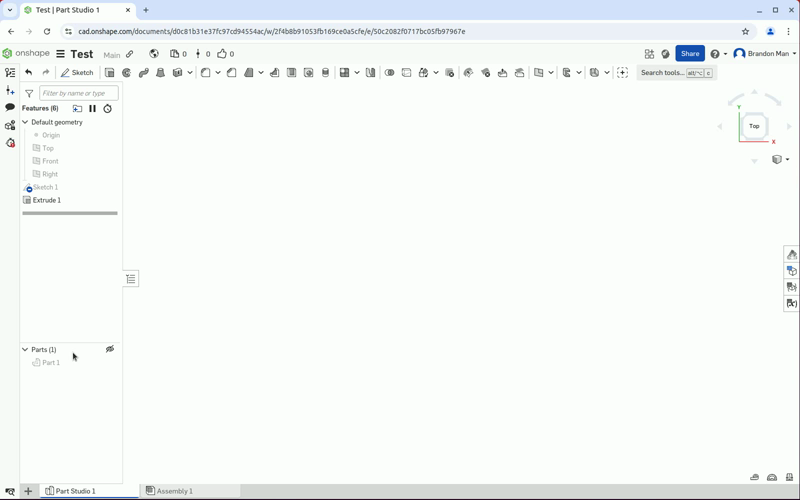
mouse_move(73, 352)
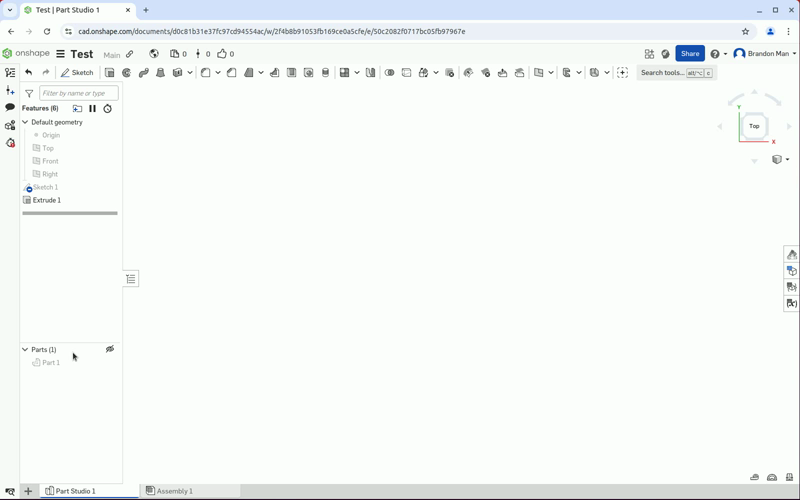
key(shift+y)
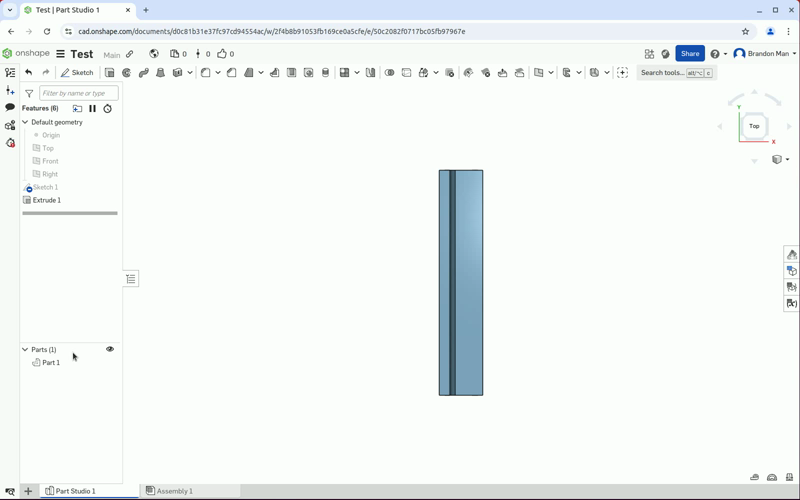
mouse_move(541, 75)
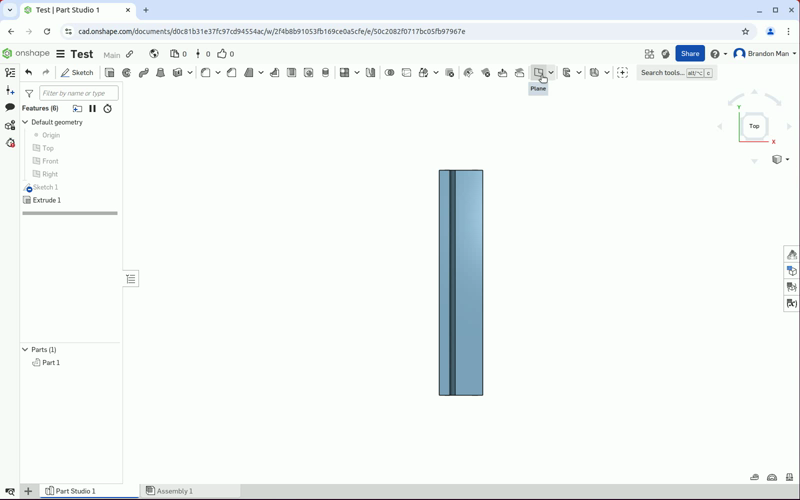
click(541, 75)
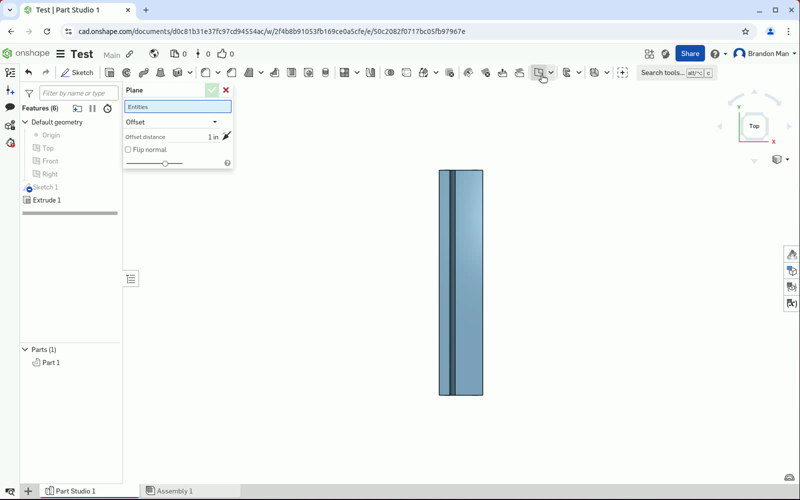
mouse_move(73, 150)
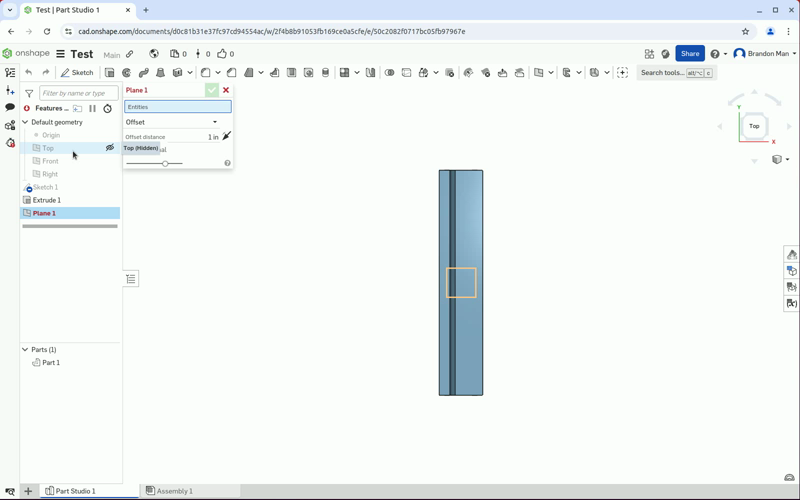
click(73, 150)
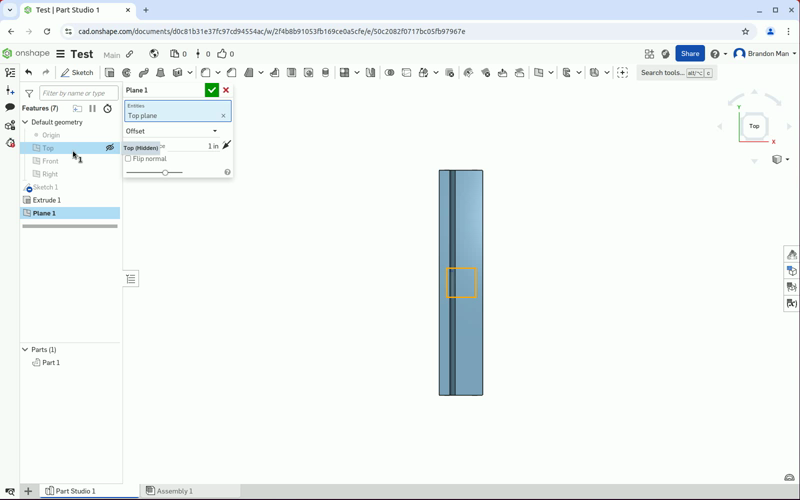
key(tab, 2)
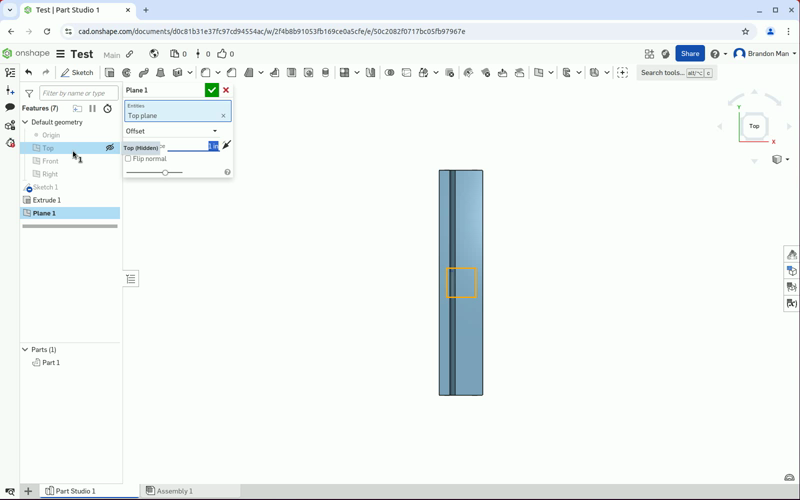
text(2.157)
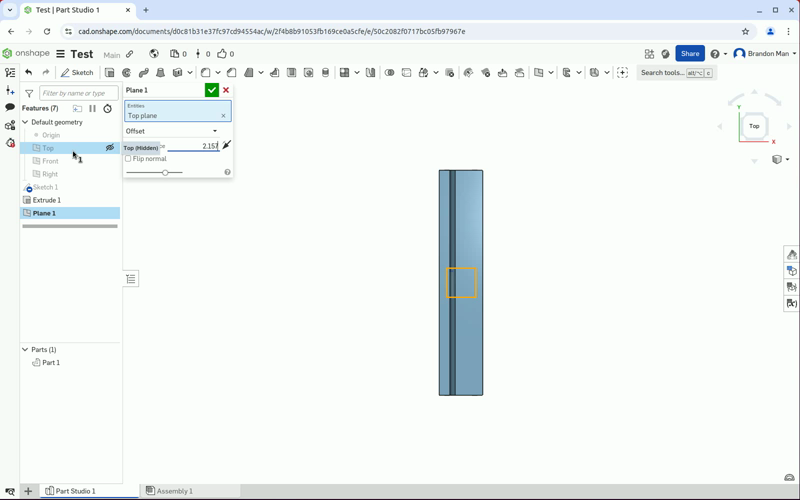
key(enter, 2)
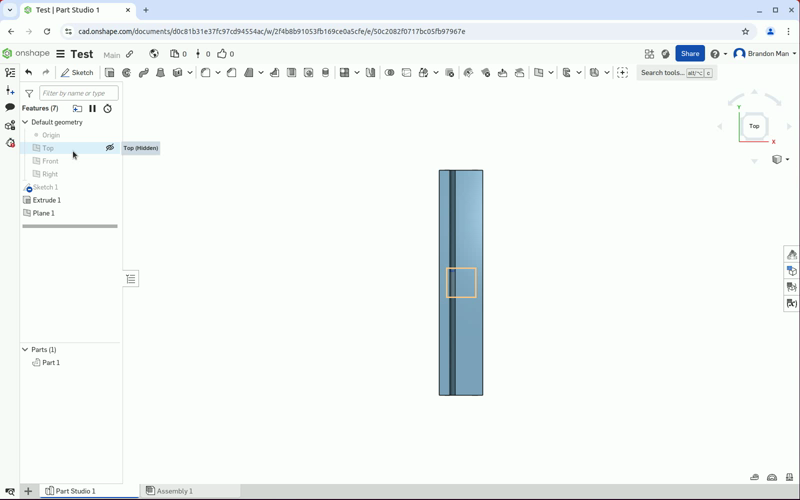
key(shift+s)
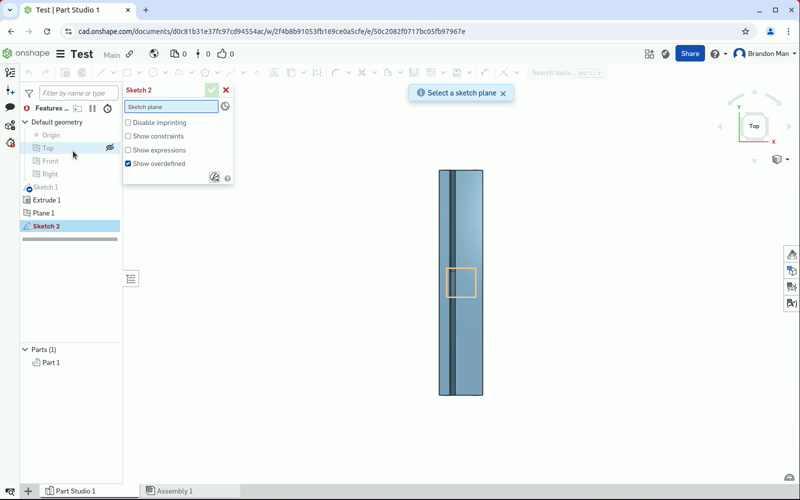
mouse_move(73, 215)
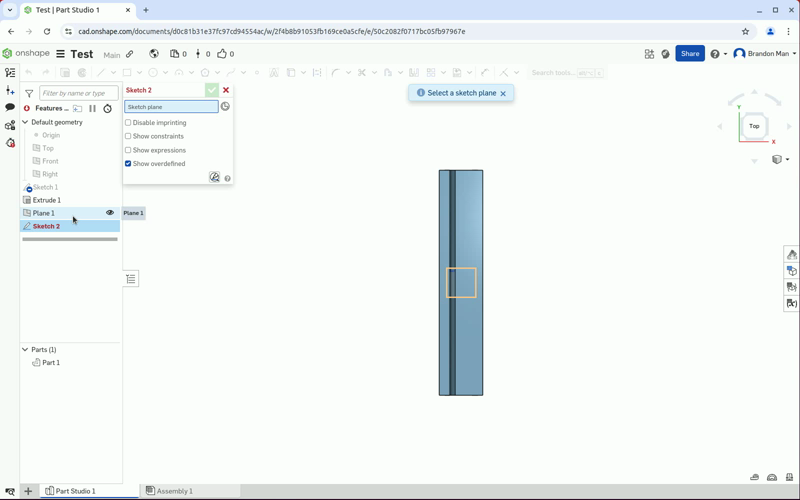
click(73, 215)
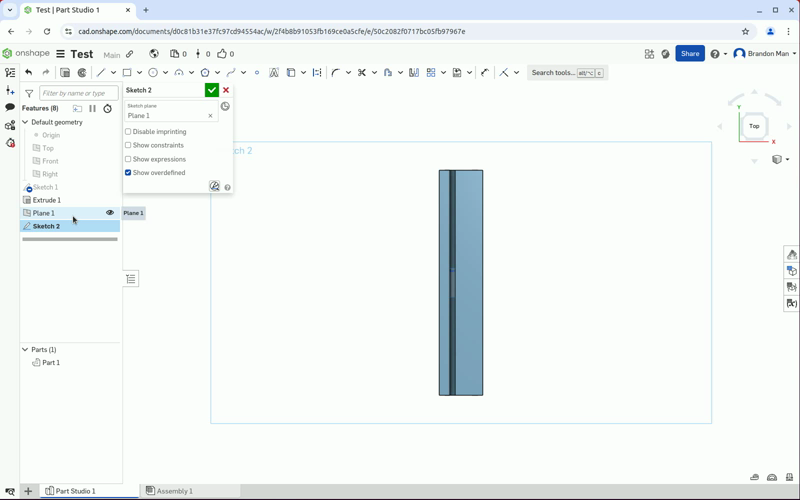
mouse_move(73, 352)
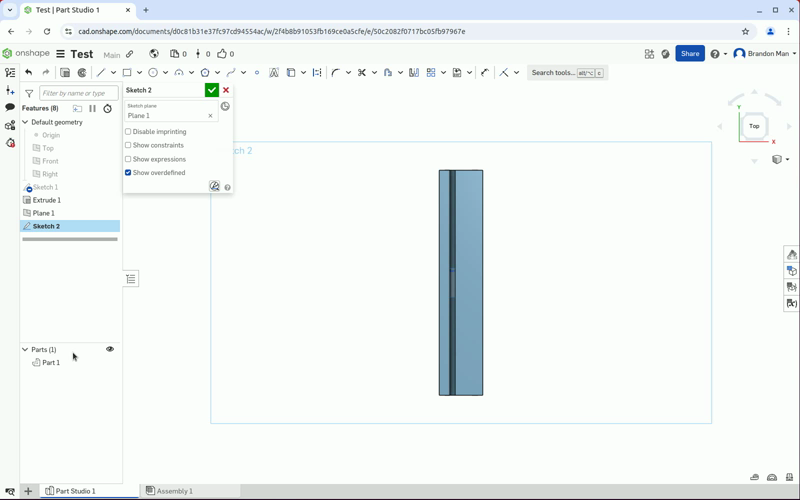
key(y)
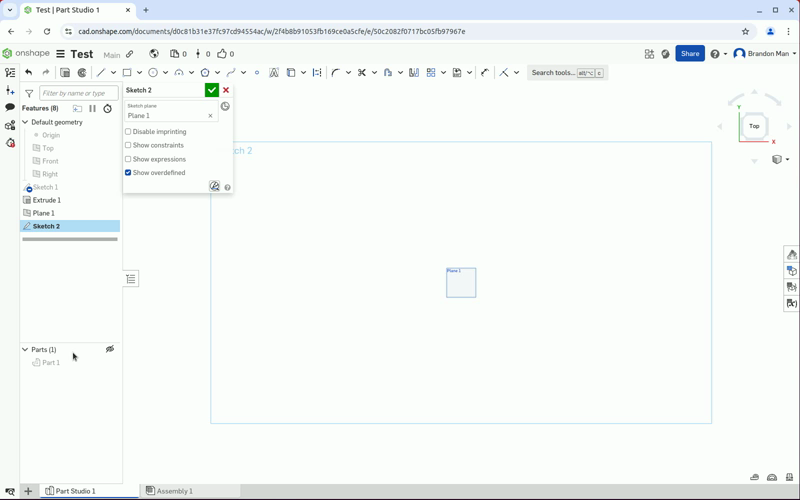
key(l)
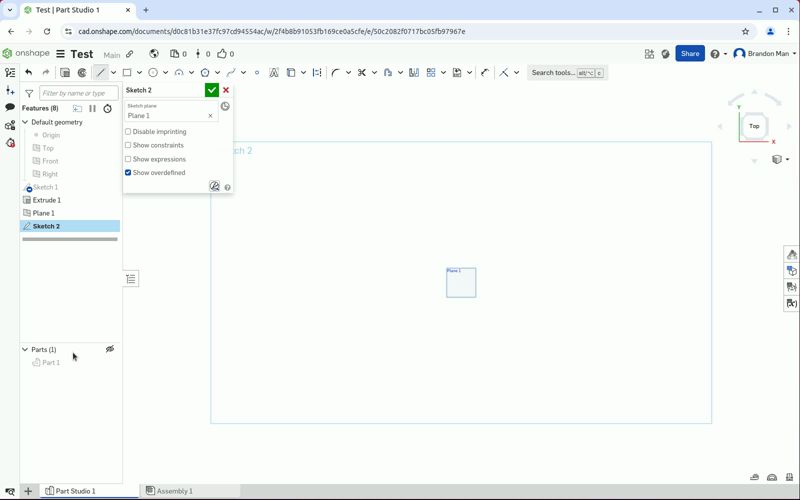
key_down(shift)
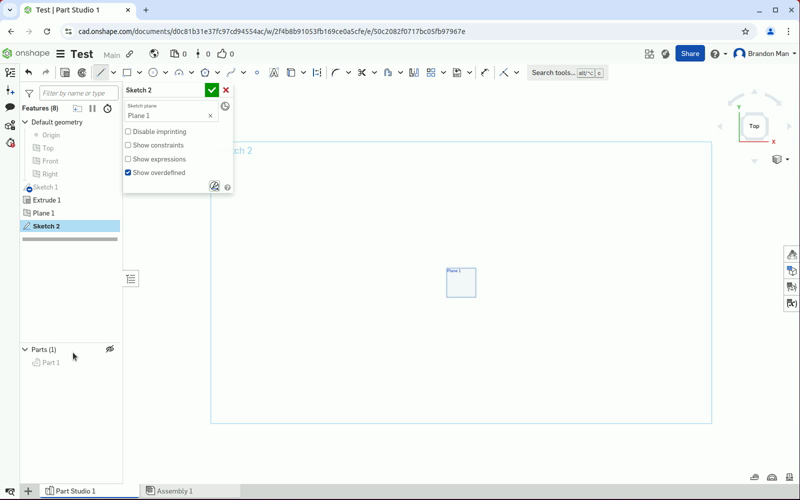
mouse_move(457, 286)
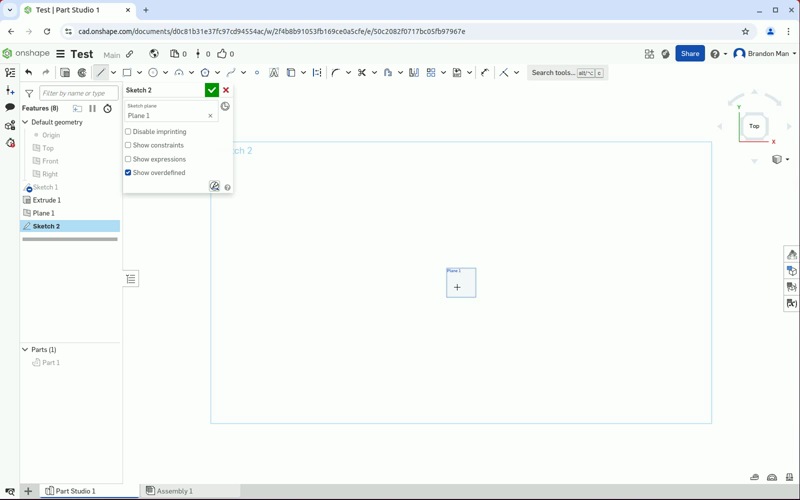
click(457, 286)
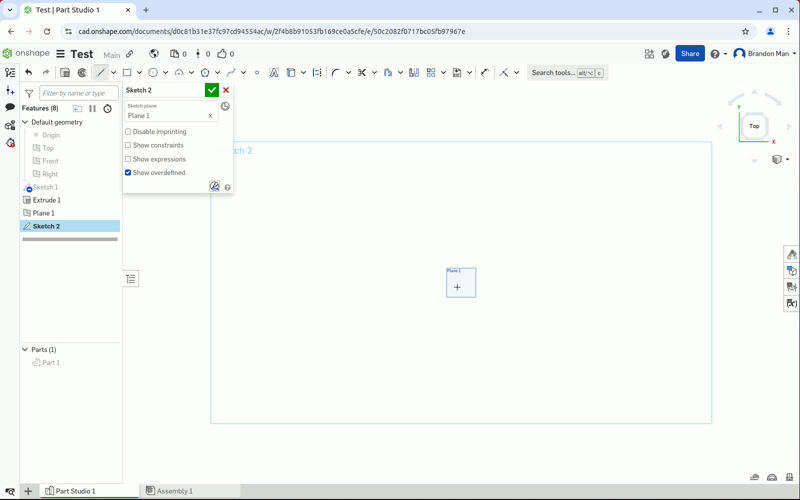
key_up(shift)
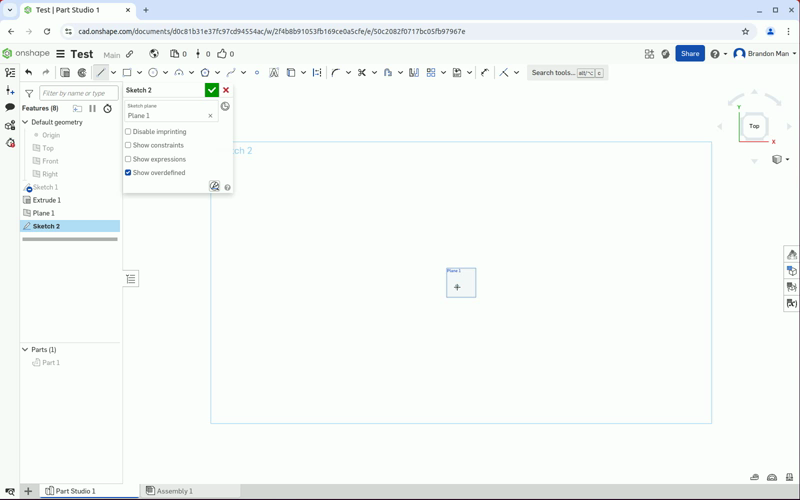
key_down(shift)
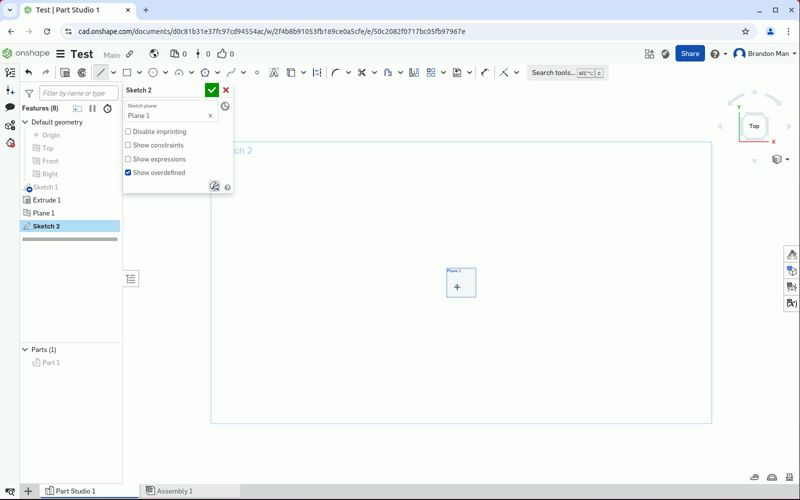
mouse_move(487, 286)
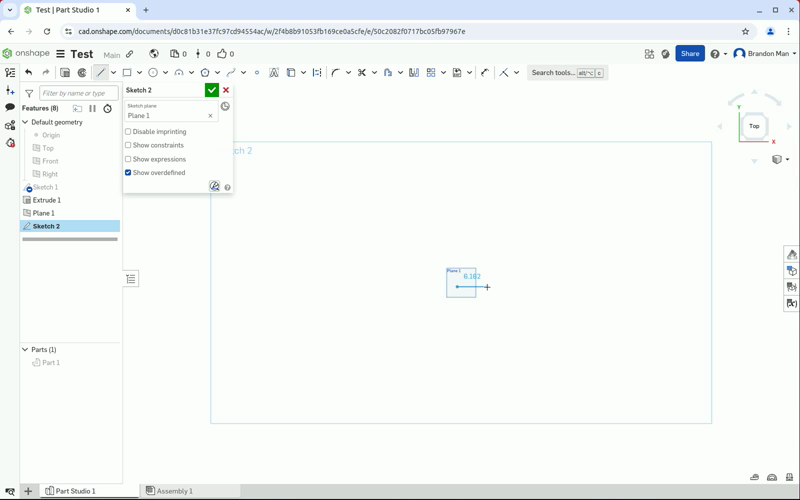
mouse_move(465, 286)
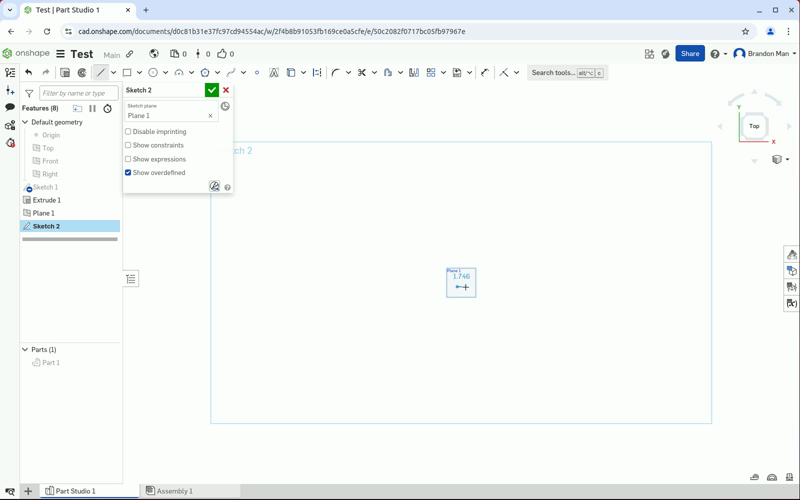
click(465, 286)
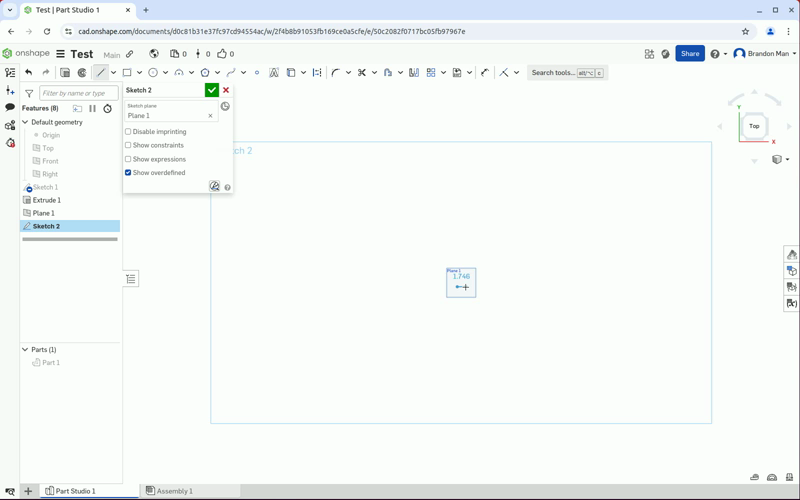
key_up(shift)
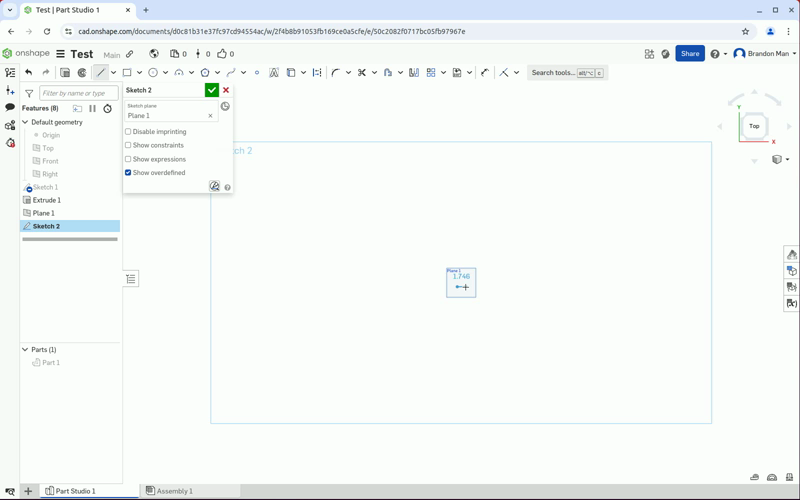
key_down(shift)
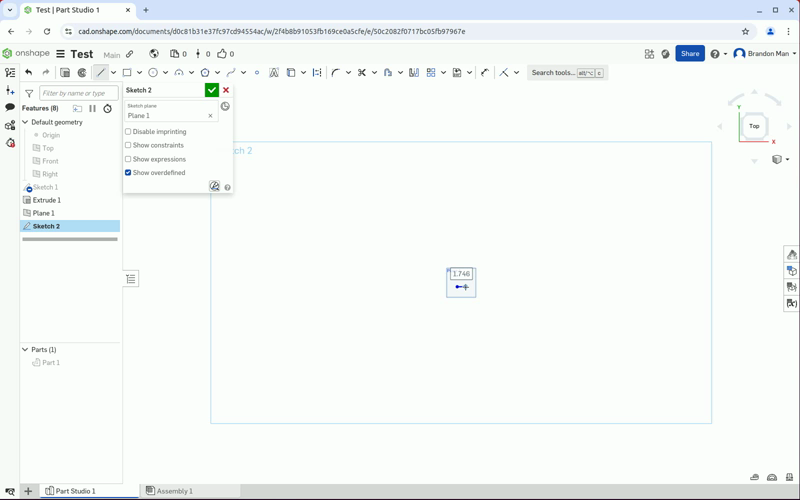
mouse_move(495, 286)
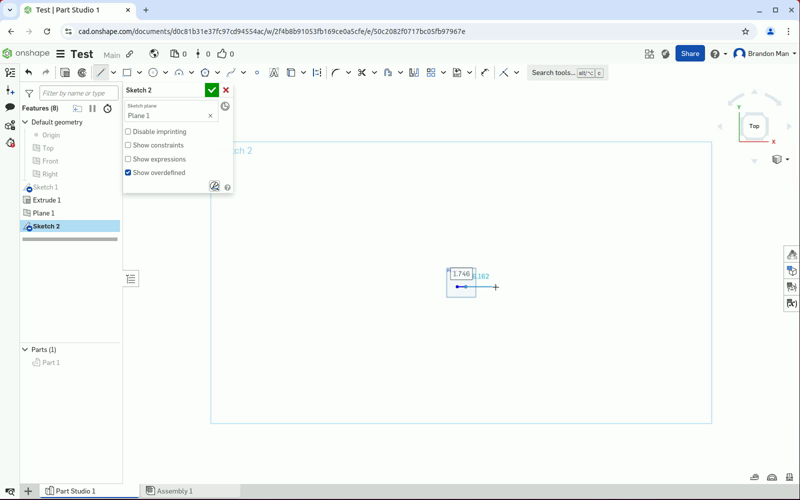
mouse_move(465, 278)
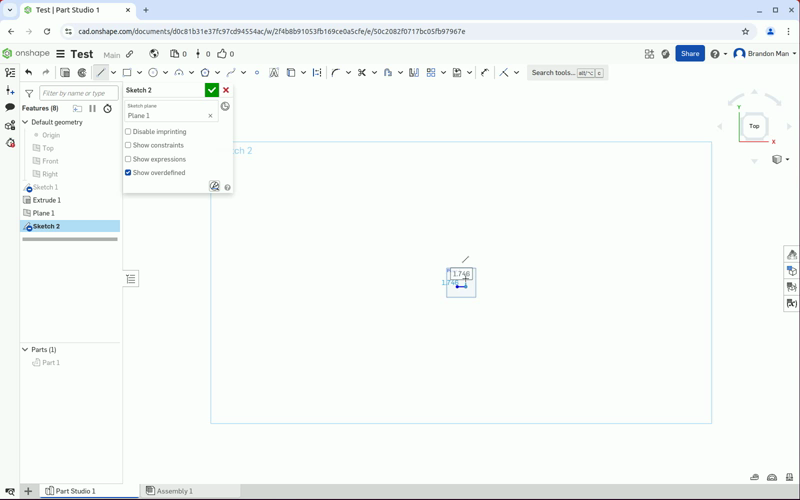
click(465, 278)
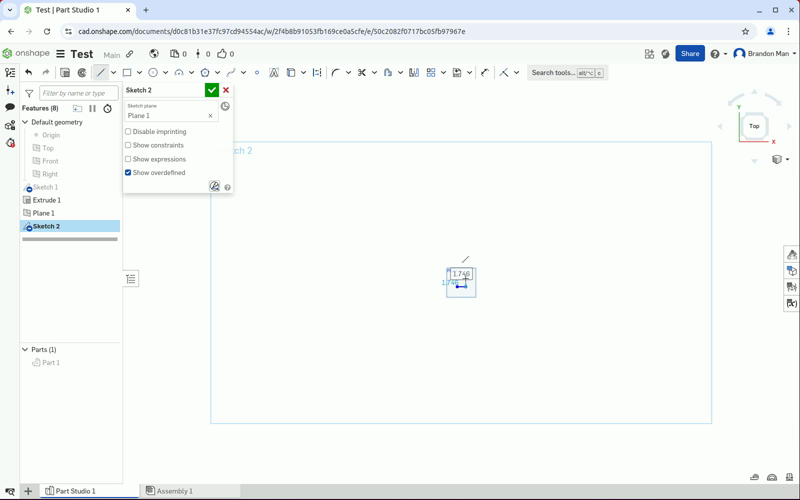
key_up(shift)
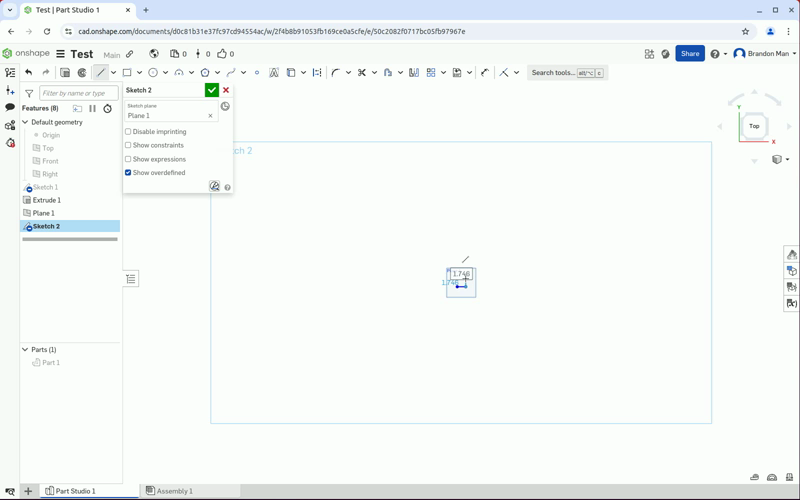
key_down(shift)
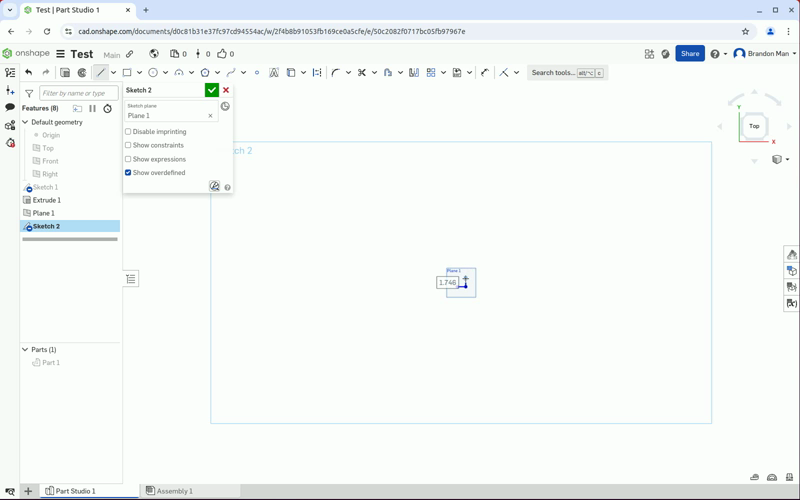
mouse_move(495, 278)
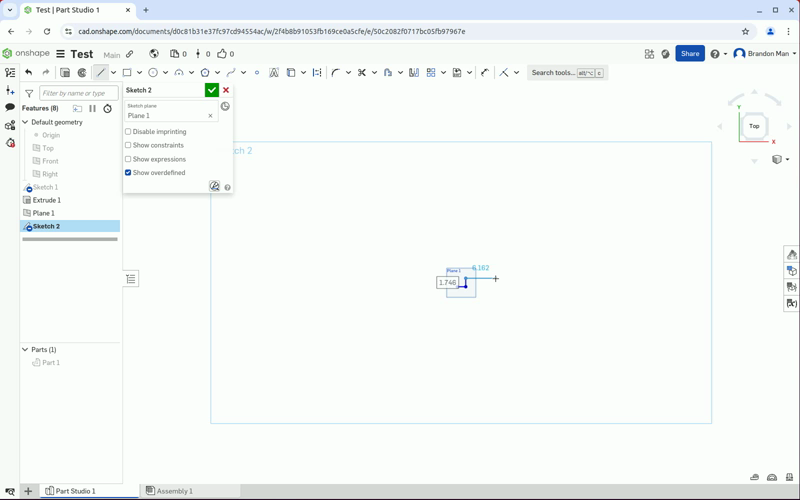
mouse_move(457, 278)
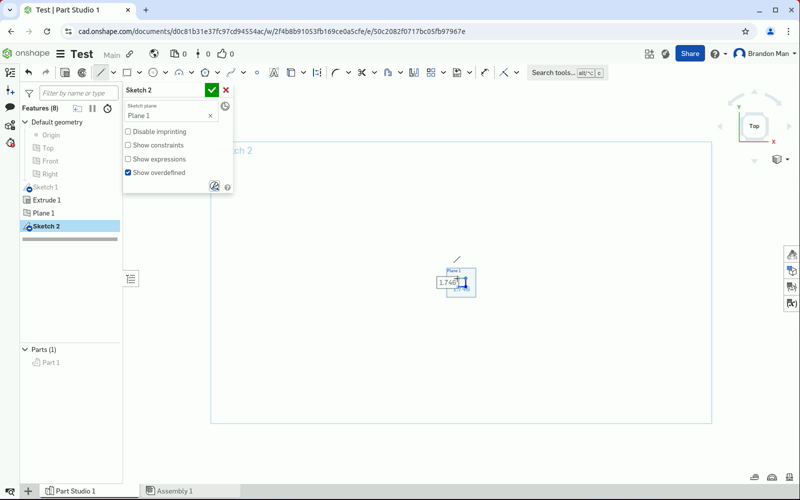
click(457, 278)
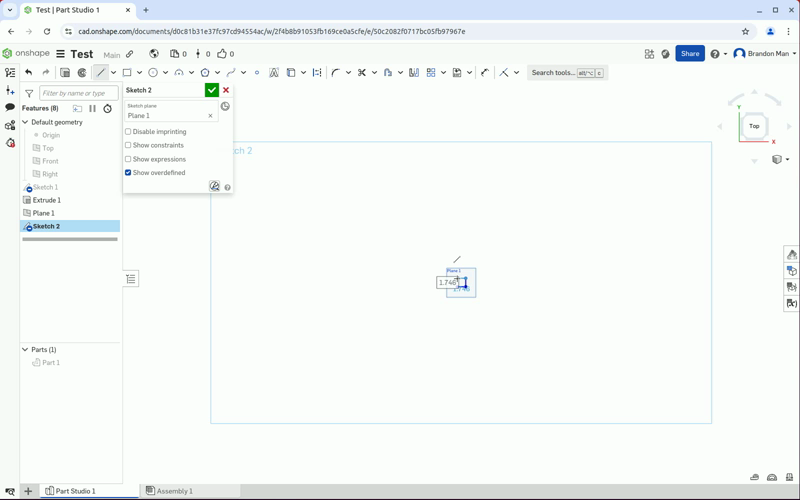
key_up(shift)
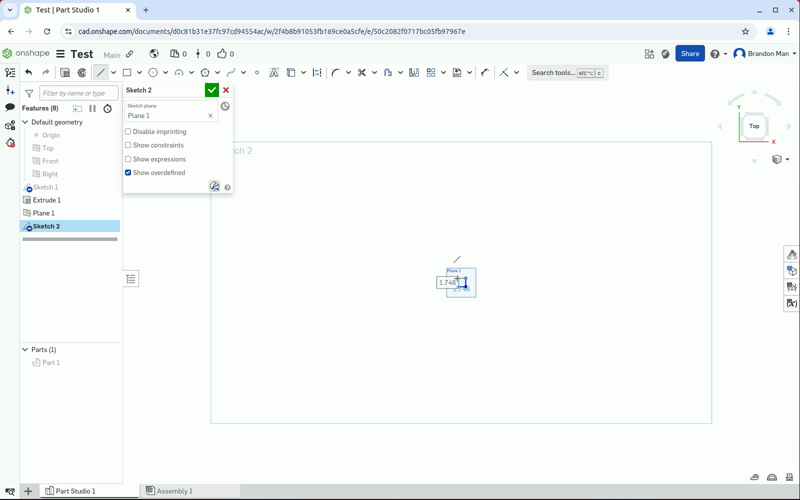
mouse_move(487, 278)
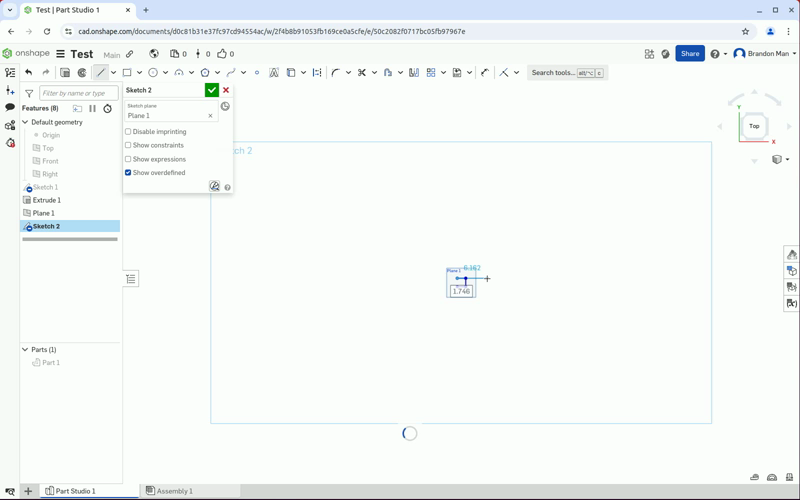
key_down(shift)
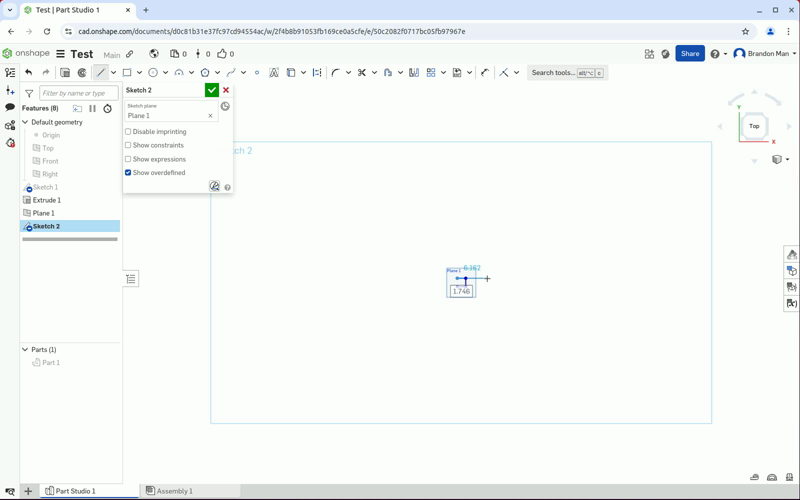
mouse_move(457, 286)
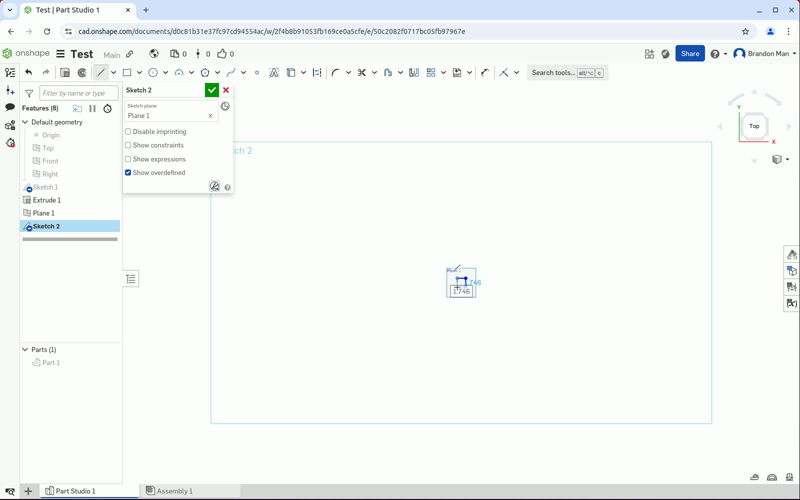
key_up(shift)
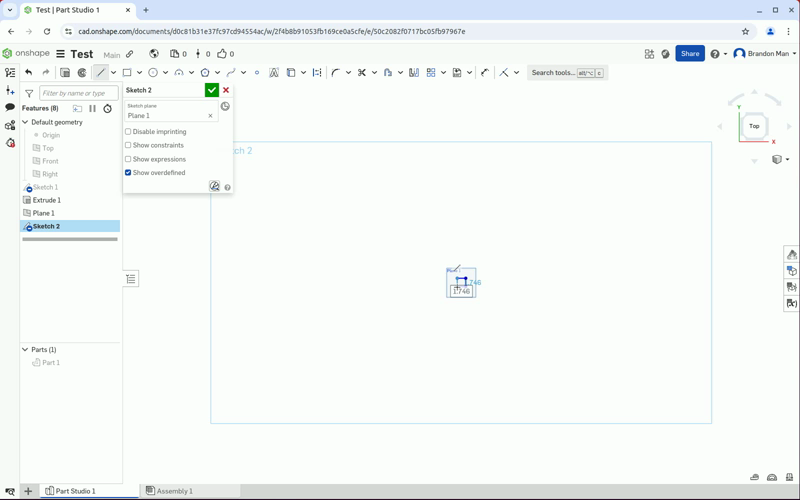
click(457, 286)
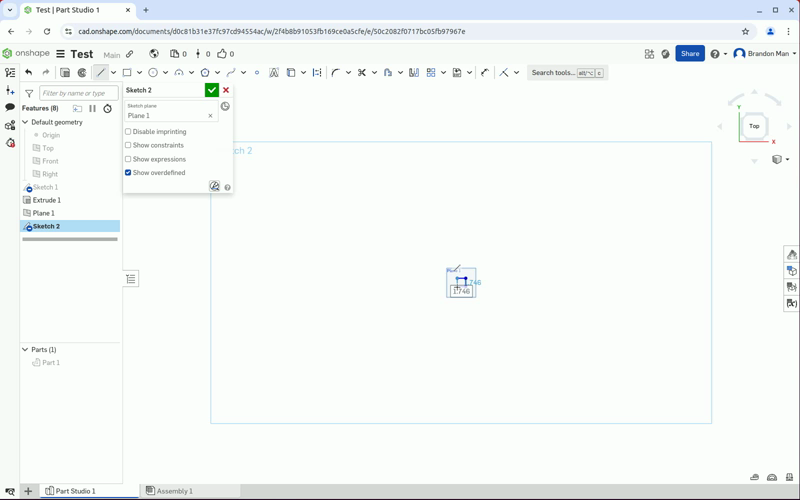
key(esc)
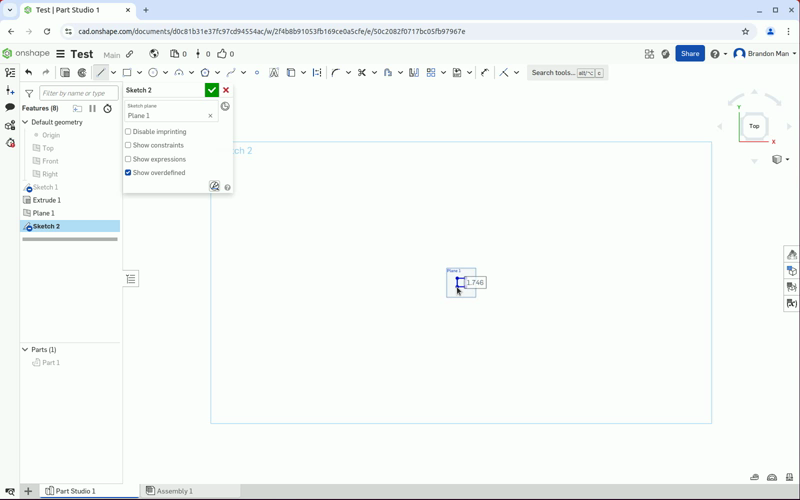
mouse_move(457, 284)
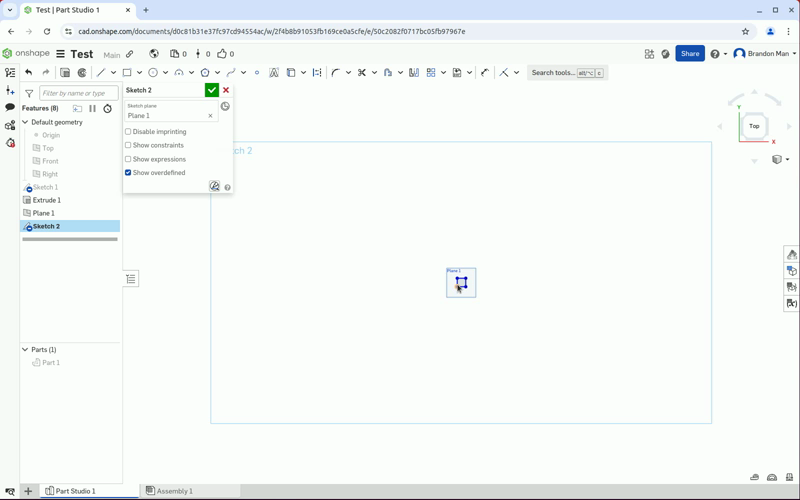
scroll(6)
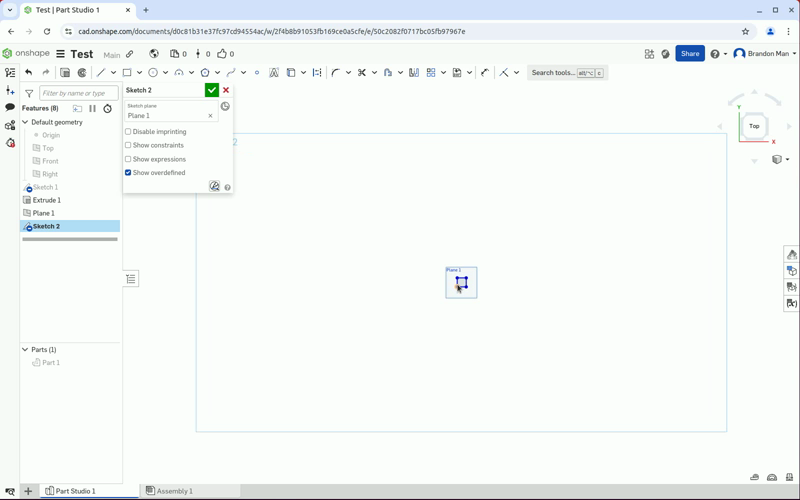
scroll(6)
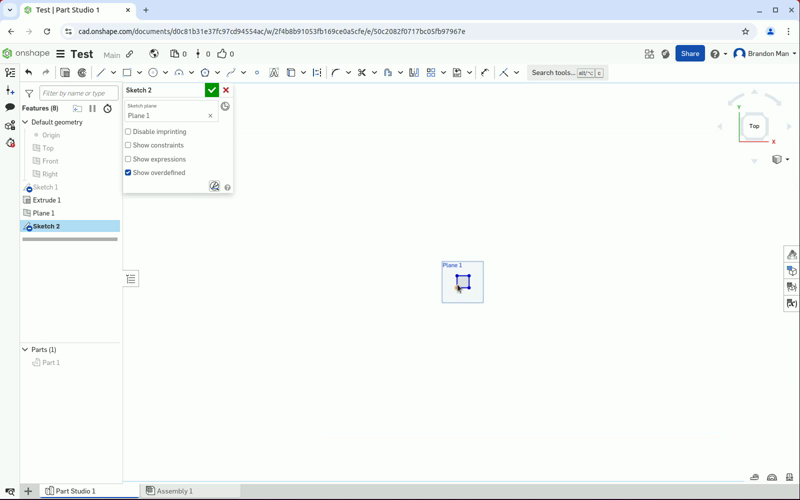
scroll(6)
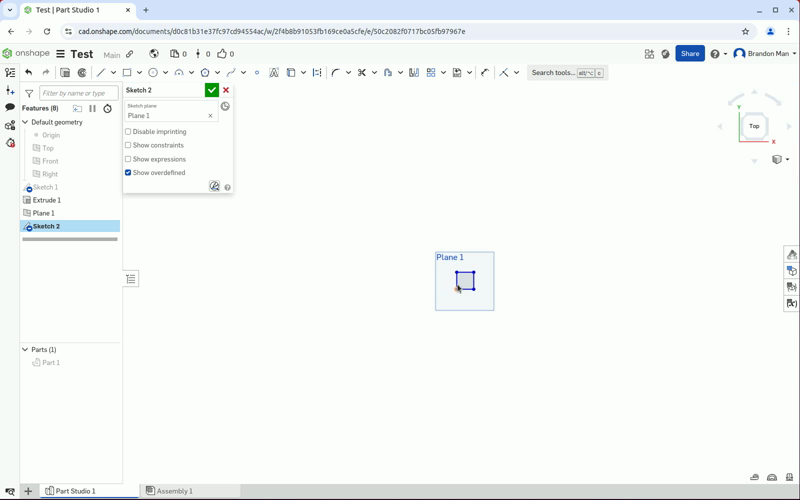
scroll(6)
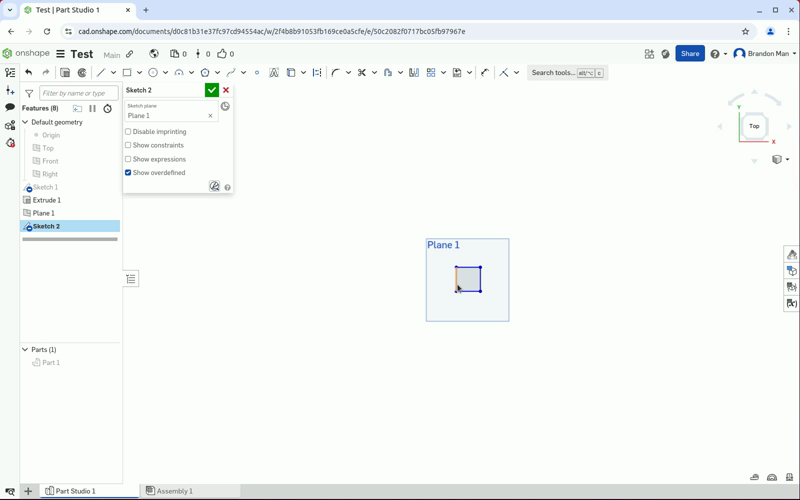
scroll(6)
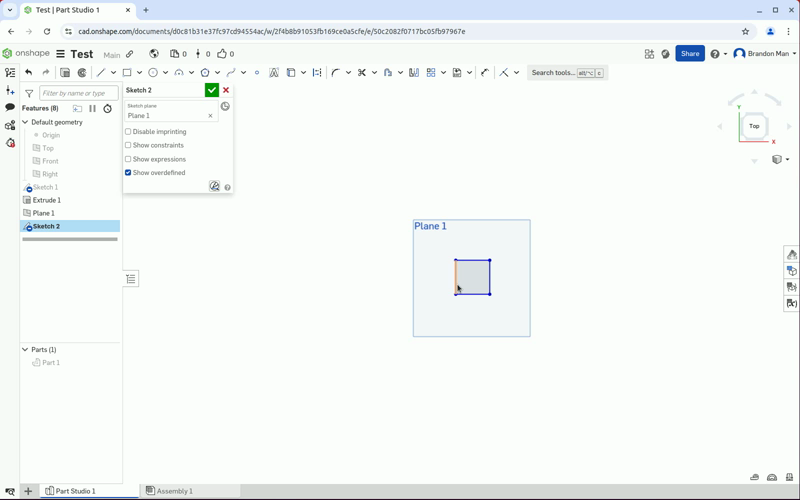
scroll(6)
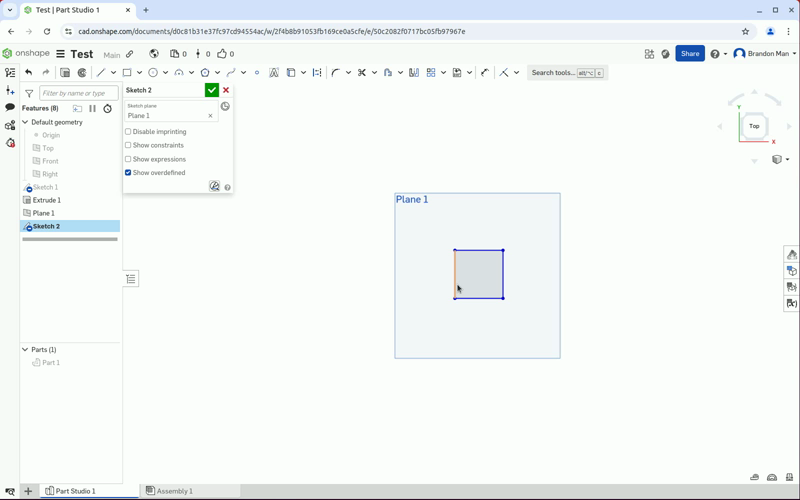
scroll(6)
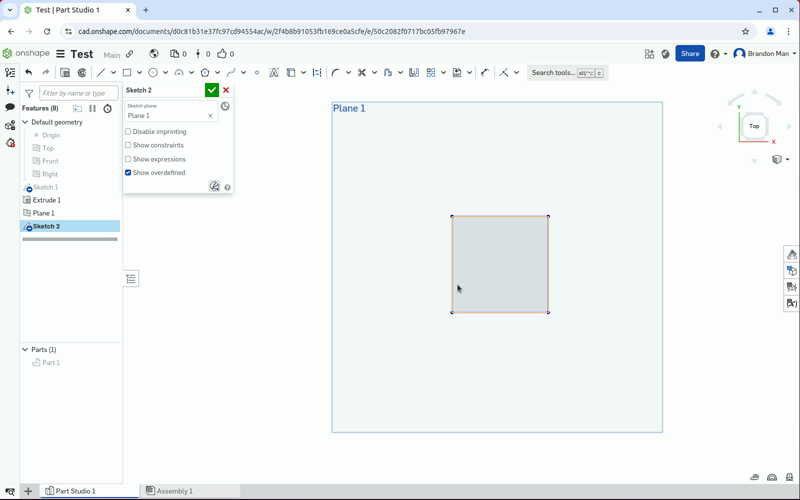
click(457, 284)
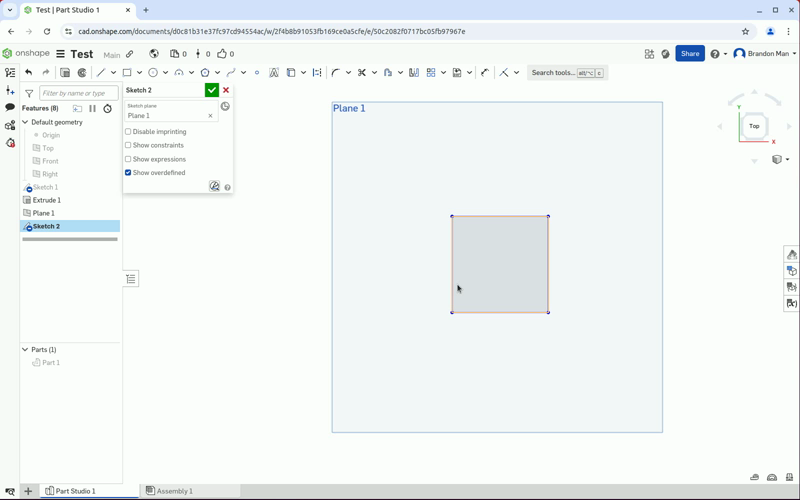
scroll(-6)
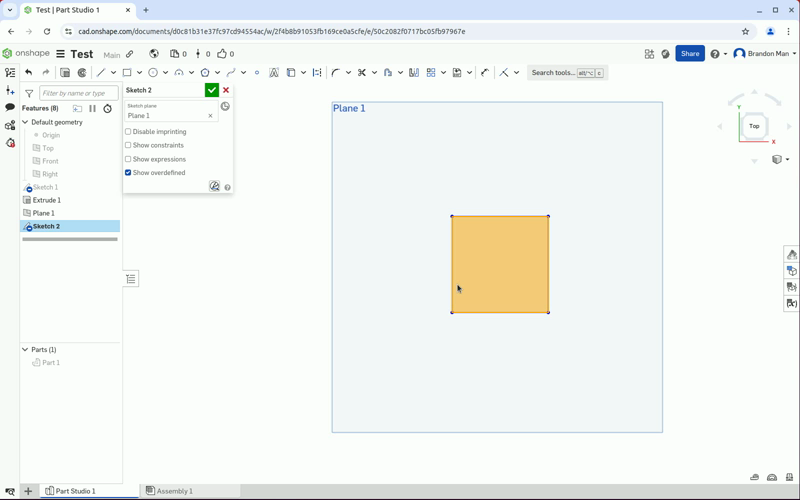
scroll(-6)
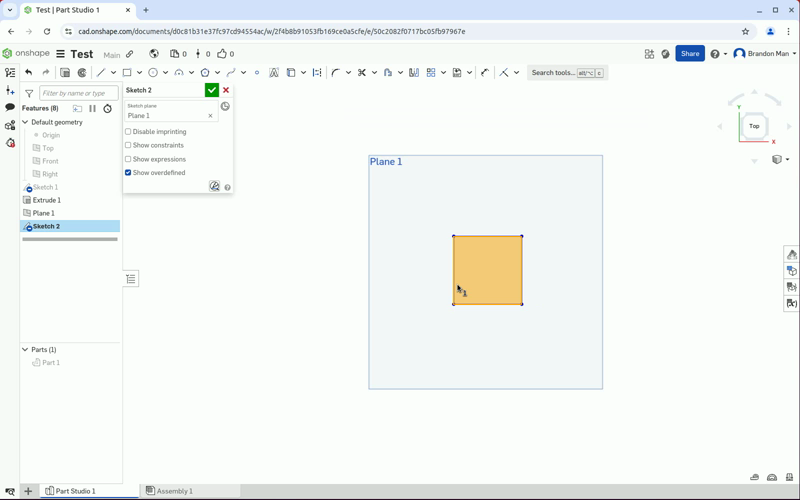
scroll(-6)
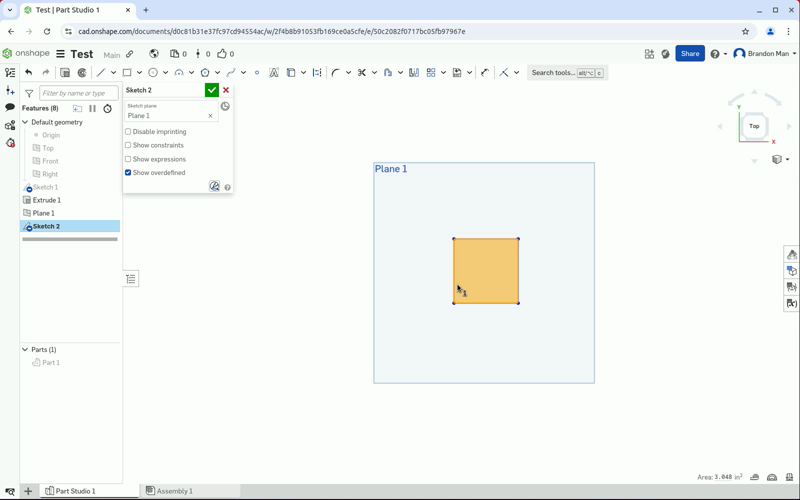
scroll(-6)
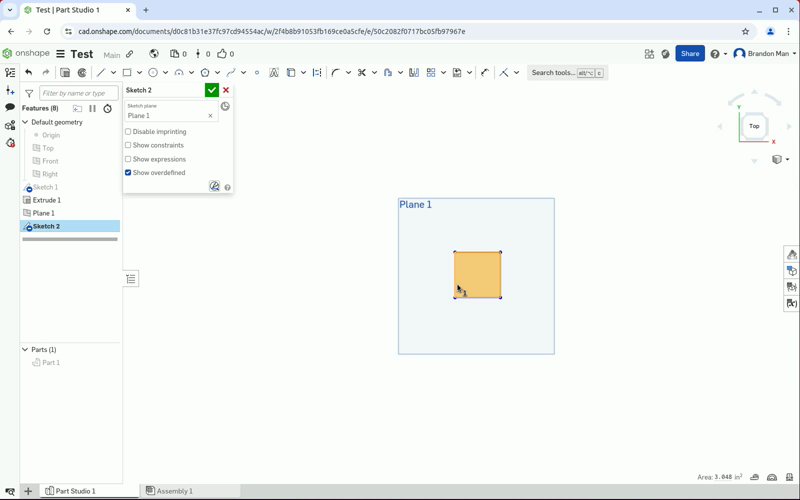
scroll(-6)
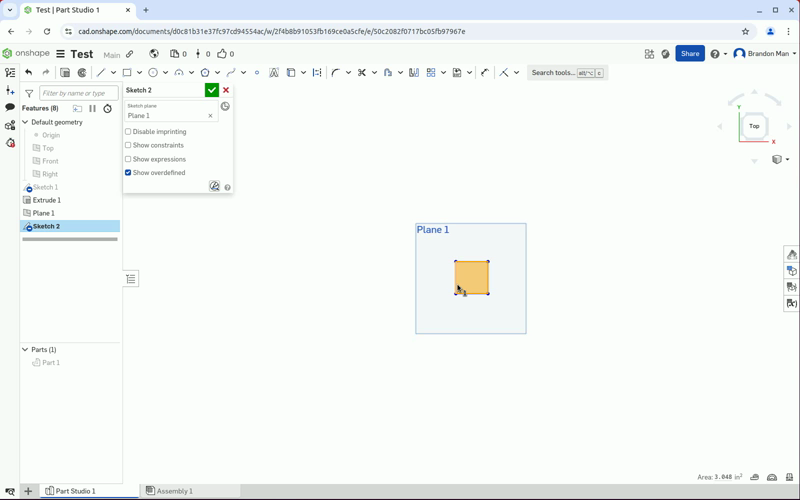
scroll(-6)
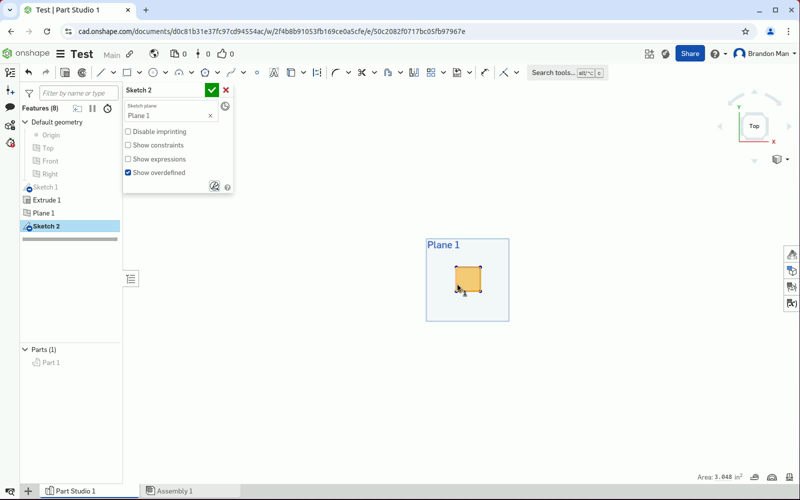
scroll(-6)
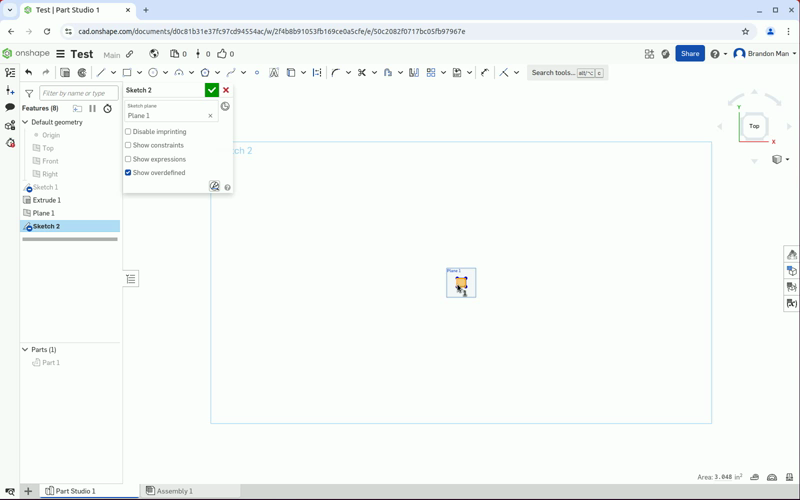
mouse_move(73, 352)
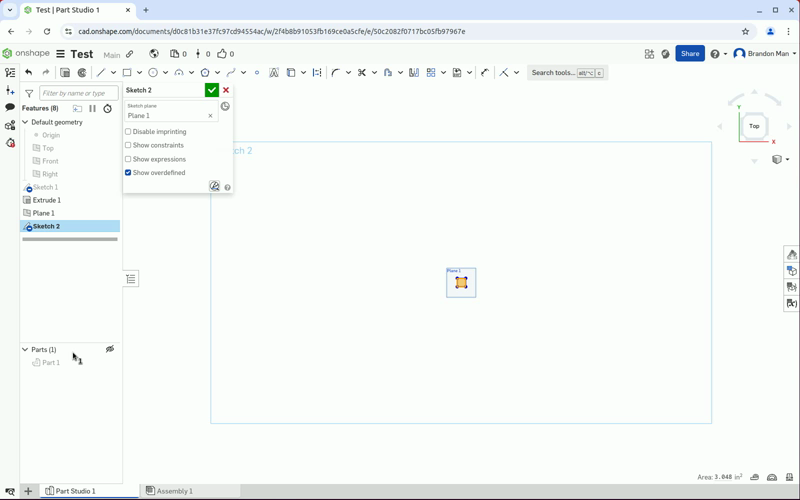
key(shift+y)
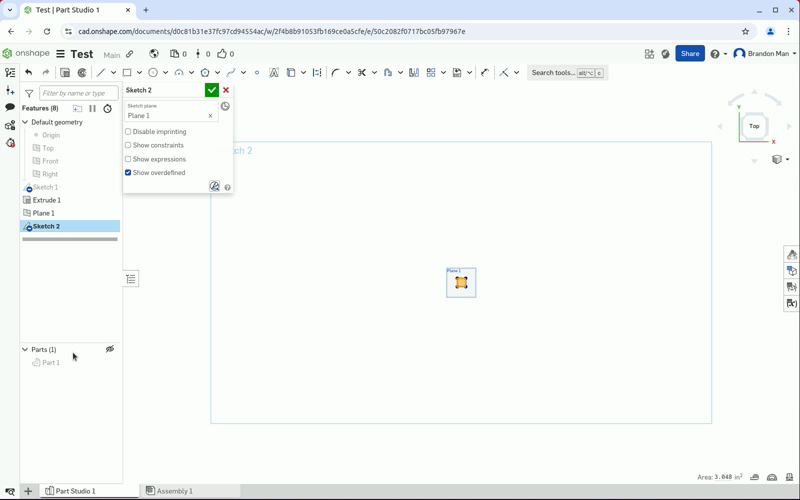
key(shift+e)
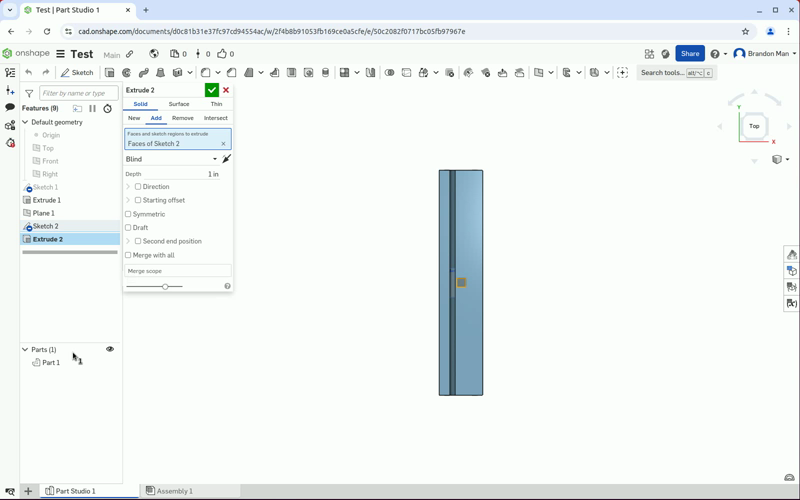
mouse_move(143, 106)
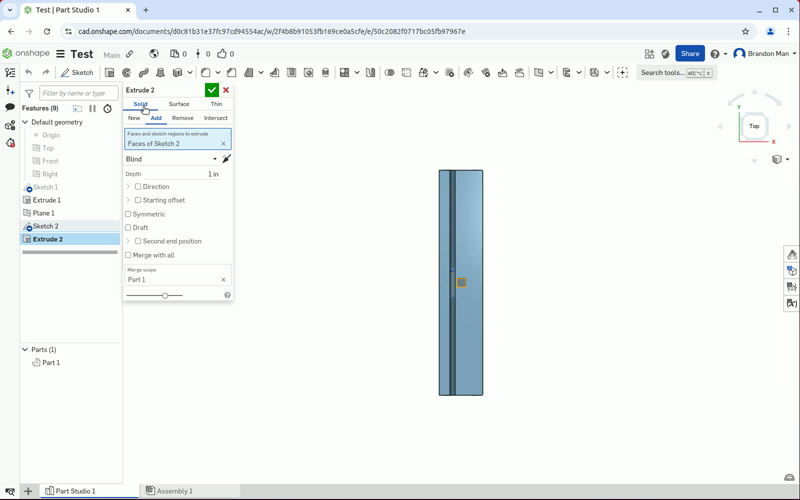
click(143, 106)
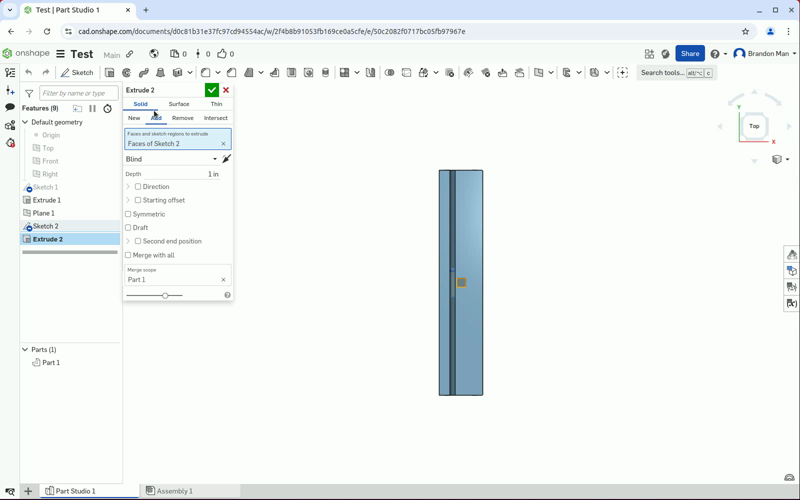
mouse_move(186, 120)
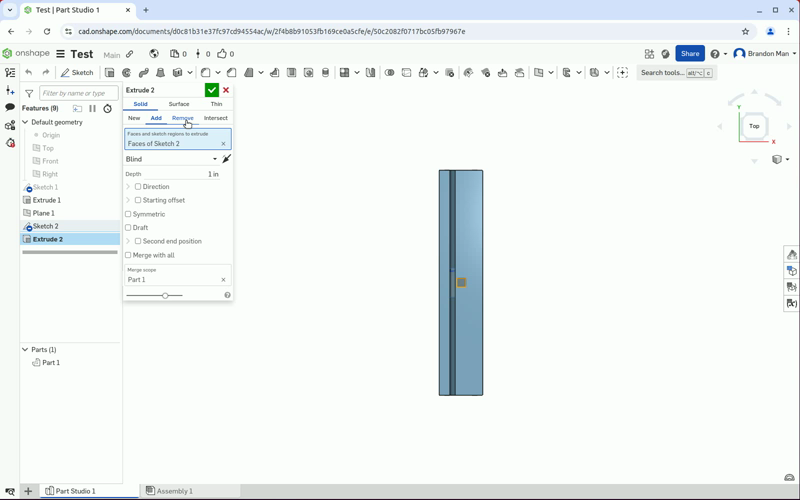
click(186, 120)
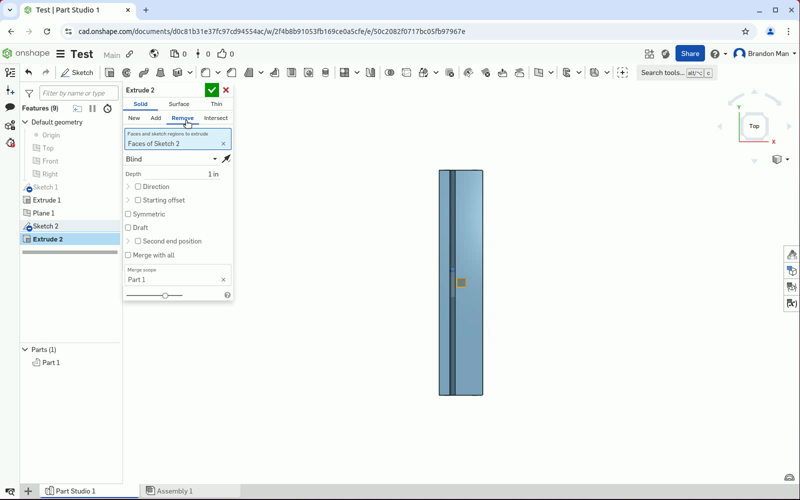
key(tab, 4)
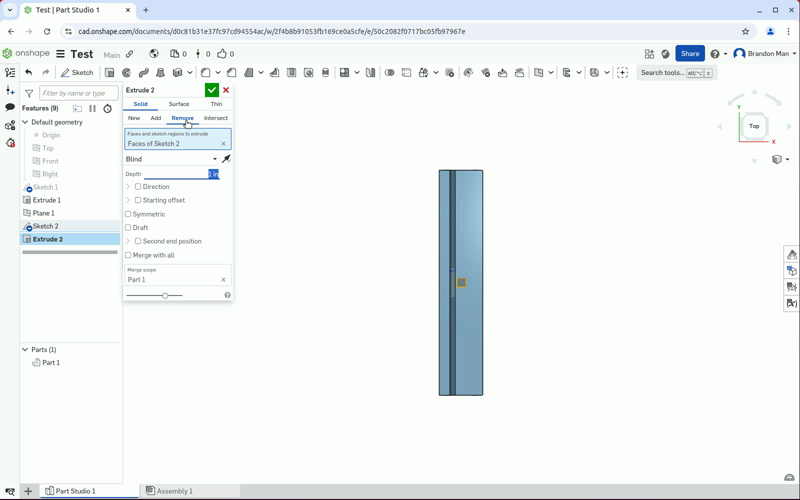
text(8.666)
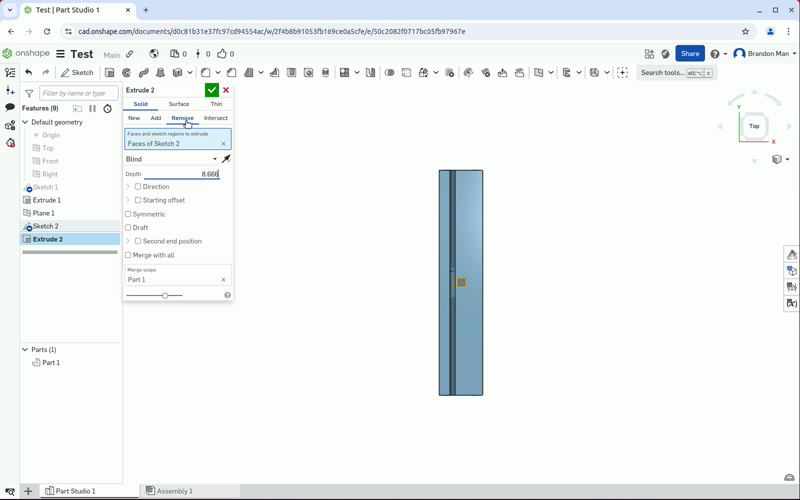
key(tab, 6)
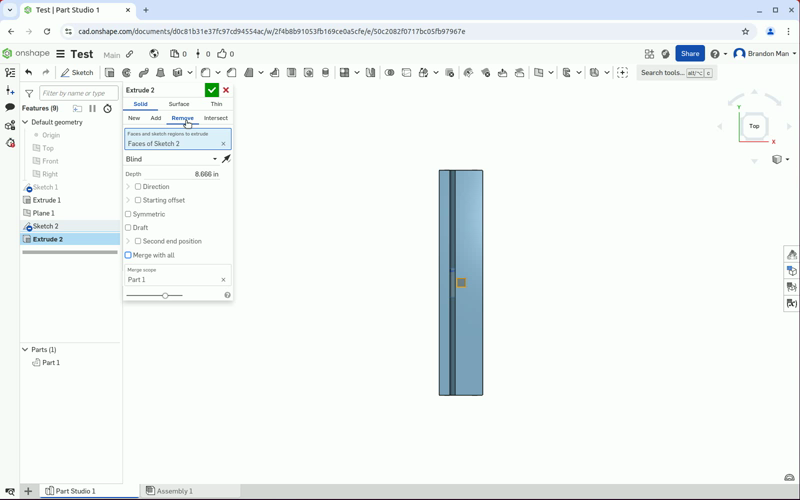
key(space)
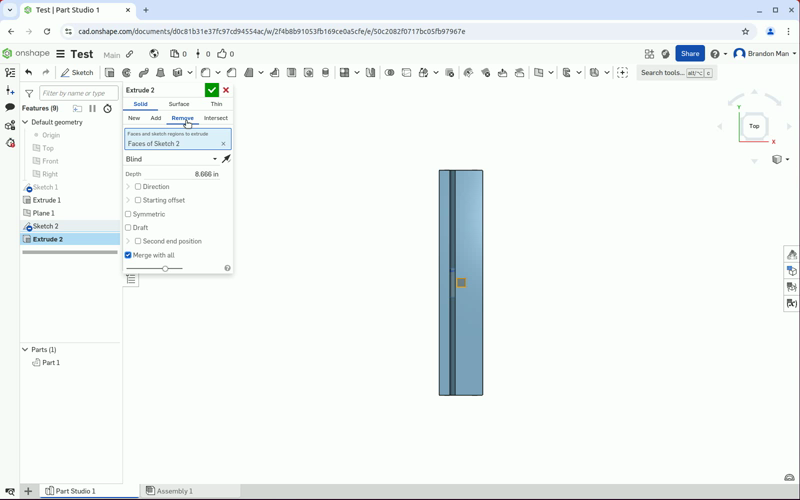
key(enter)
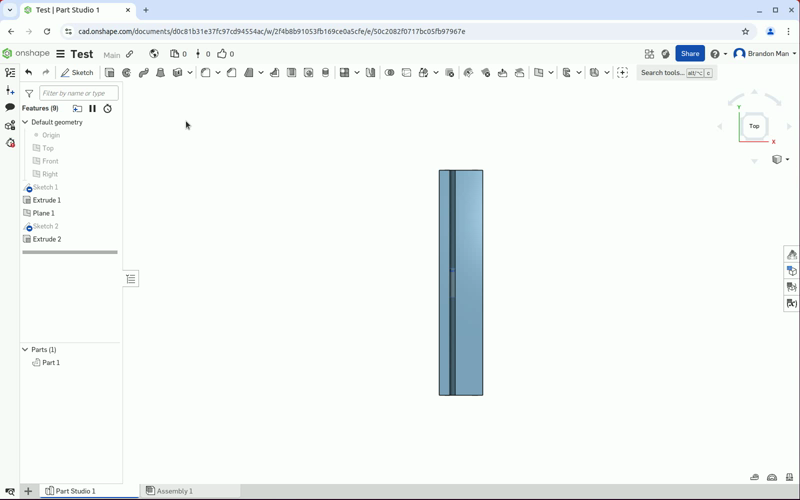
key(shift+h)
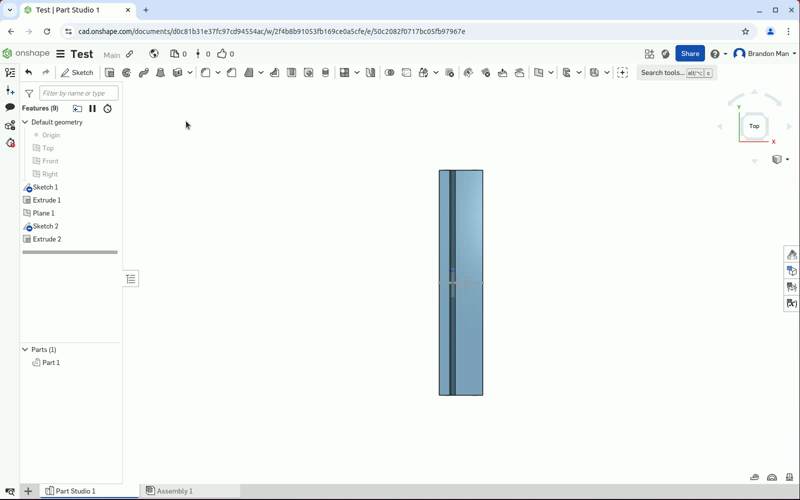
key(shift+h)
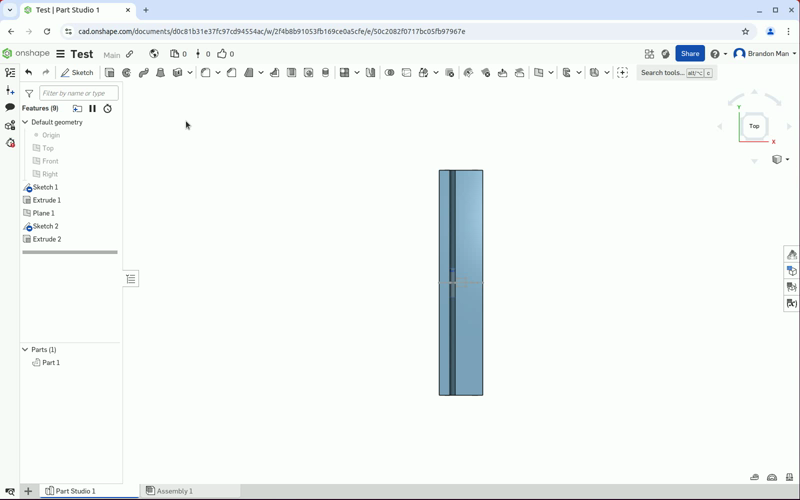
key(shift+7)
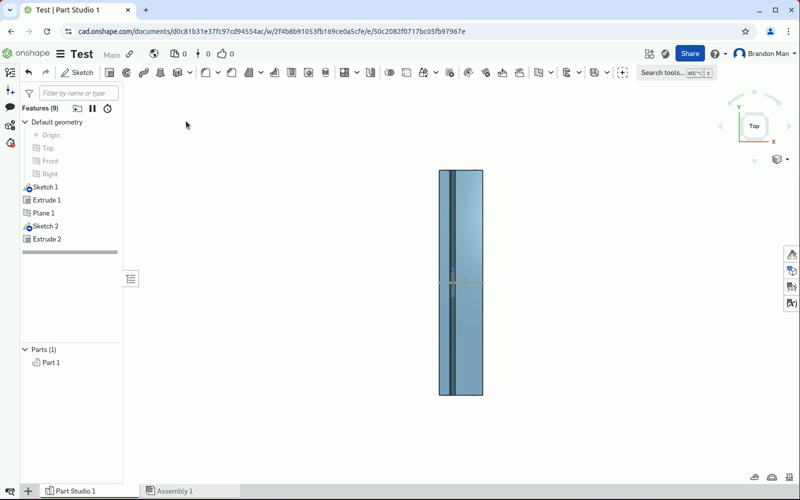
key(up, 3)
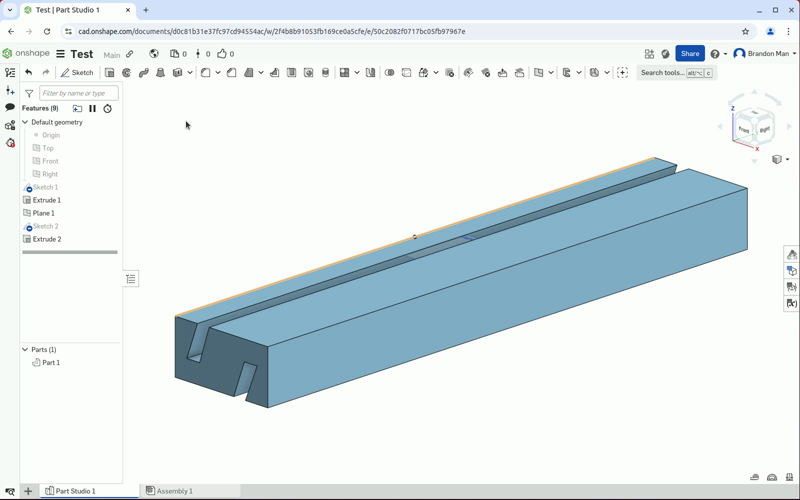
key(left, 3)
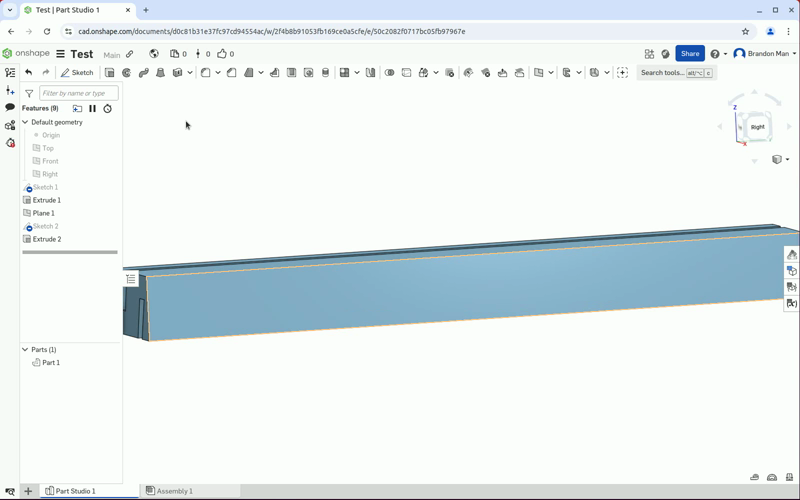
key(right, 3)
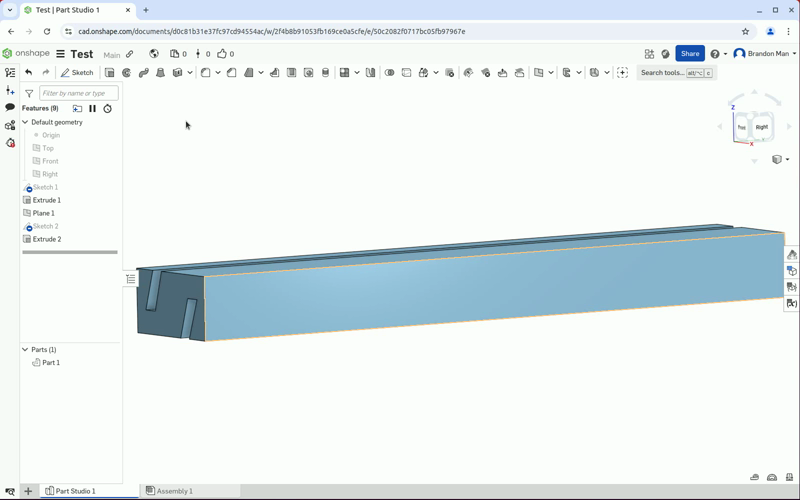
key(down, 3)
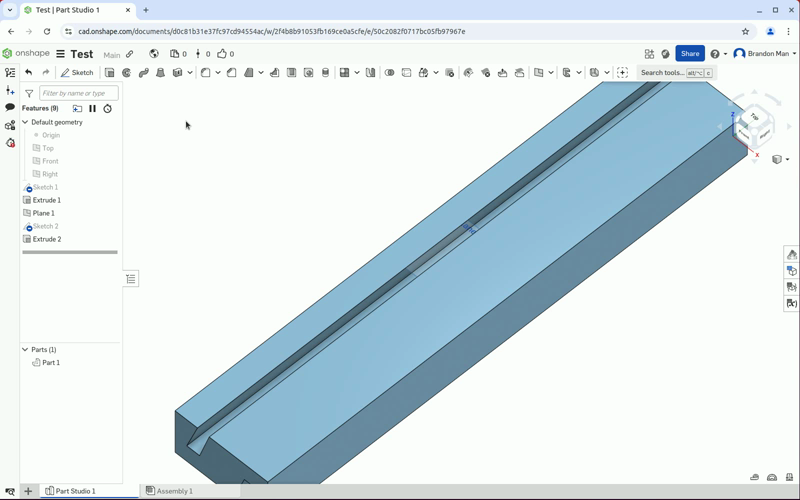
mouse_move(73, 189)
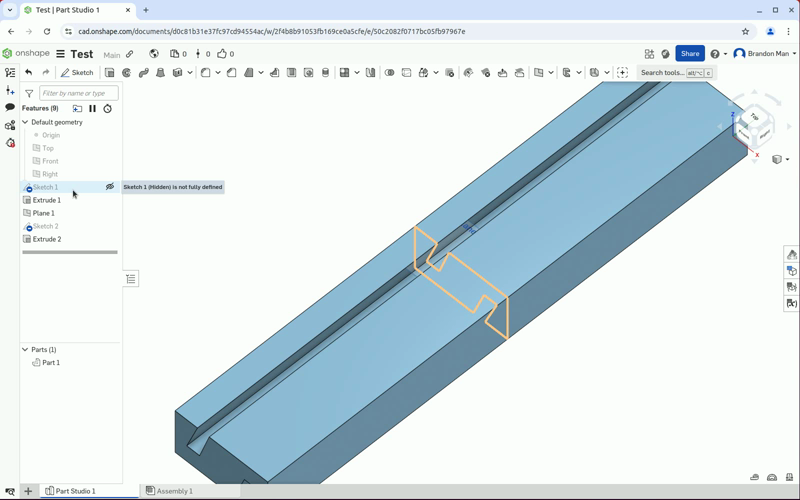
click(73, 189)